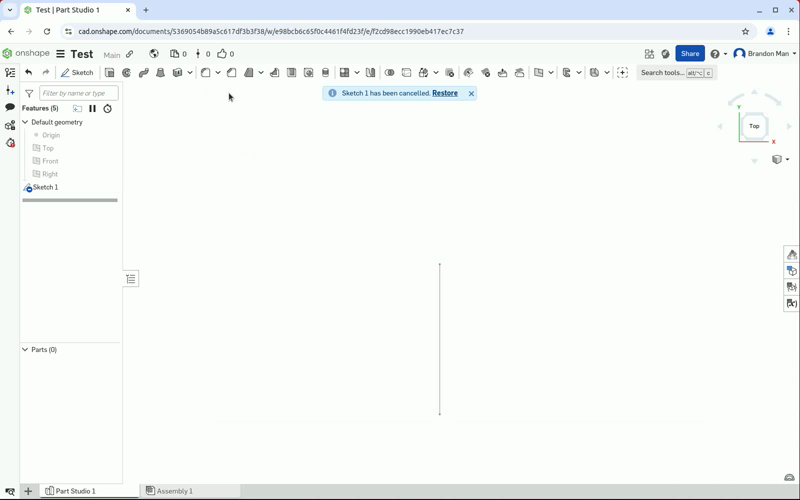
key(shift+h)
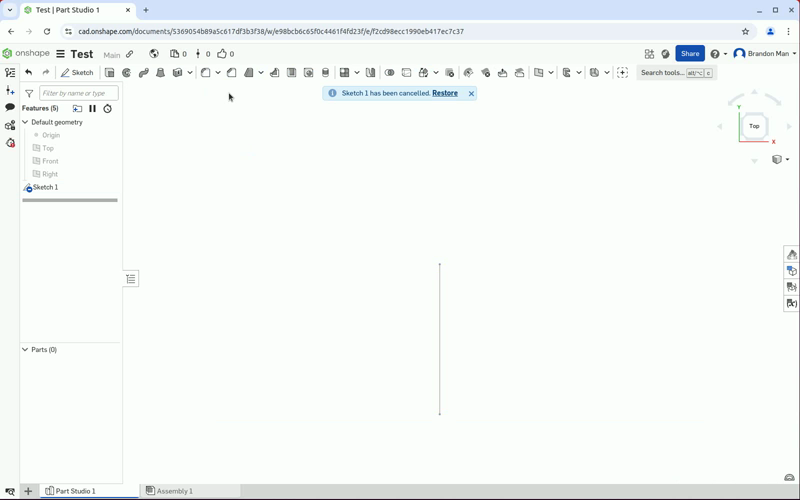
key(shift+s)
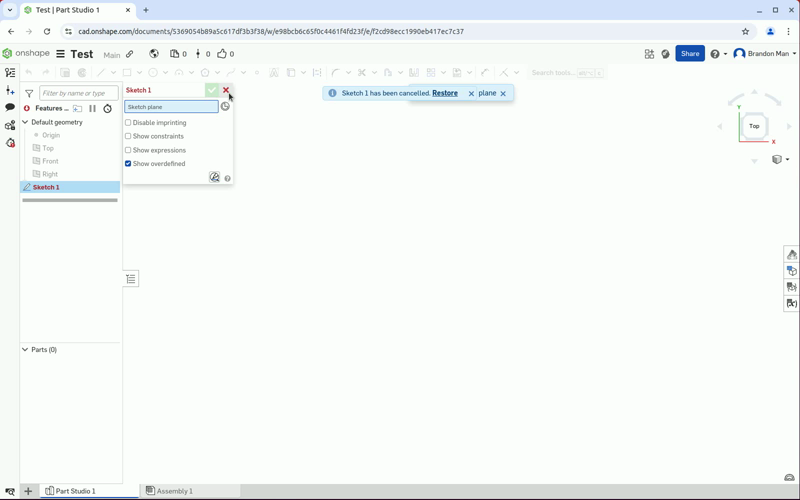
mouse_move(73, 150)
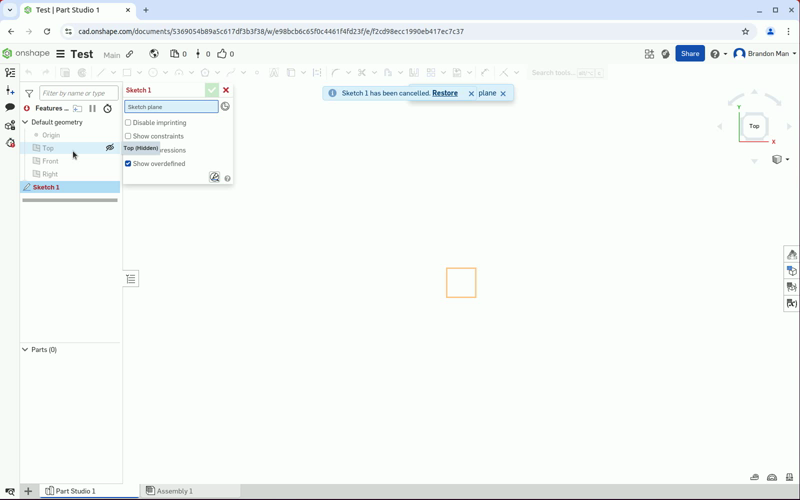
click(73, 150)
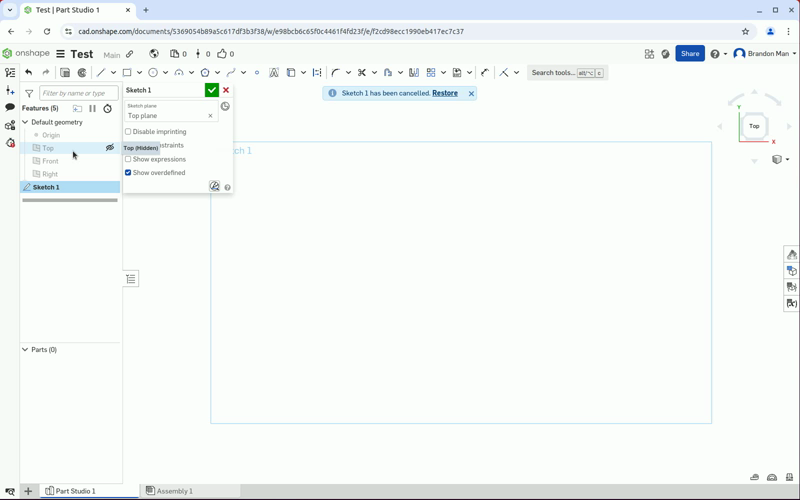
mouse_move(73, 352)
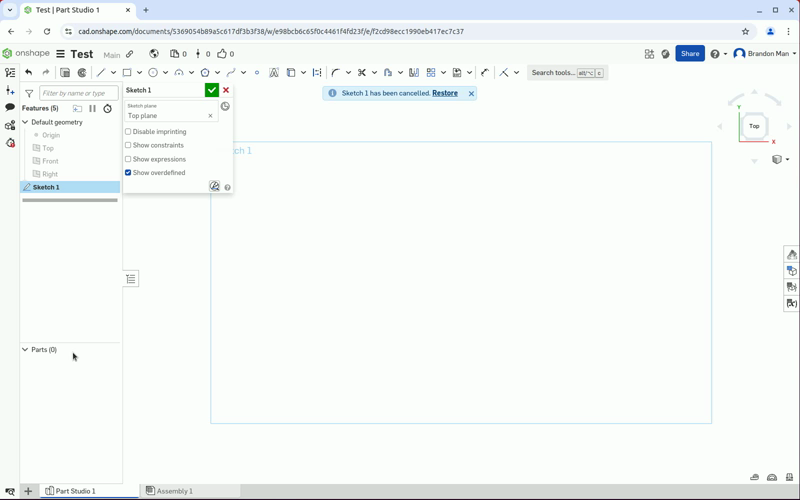
key(y)
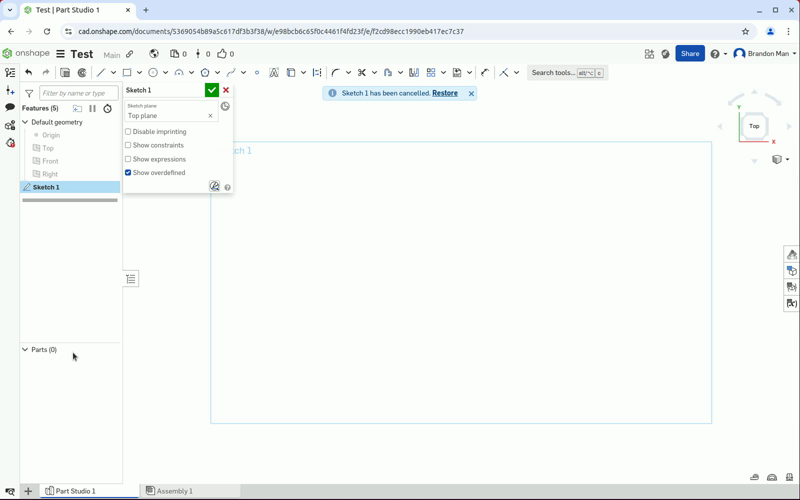
key(c)
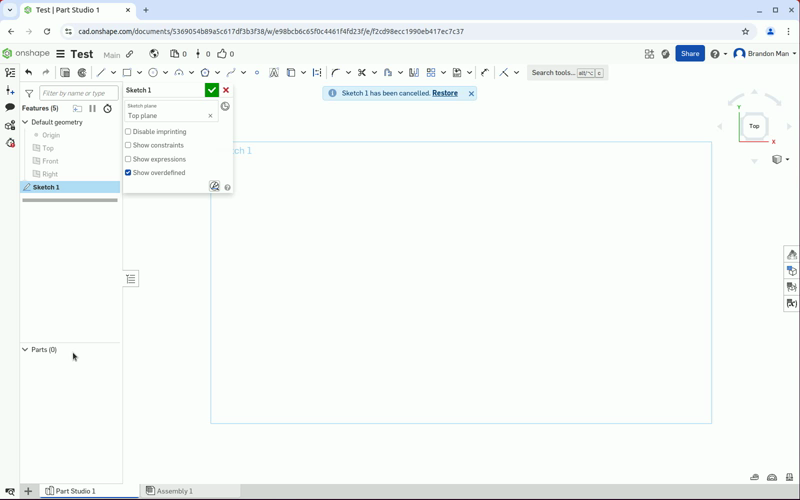
key_down(shift)
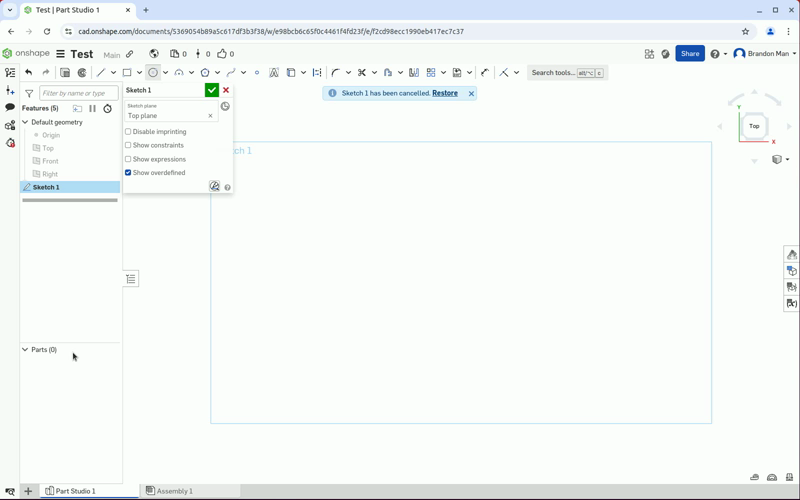
mouse_move(461, 282)
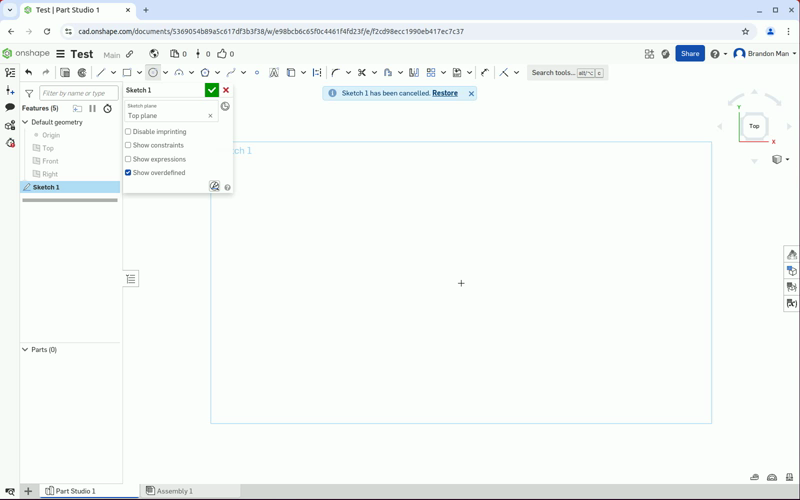
click(461, 282)
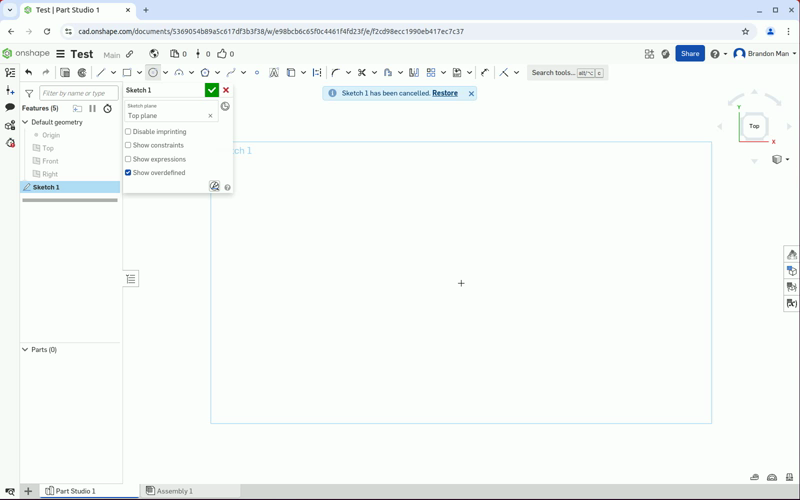
key_up(shift)
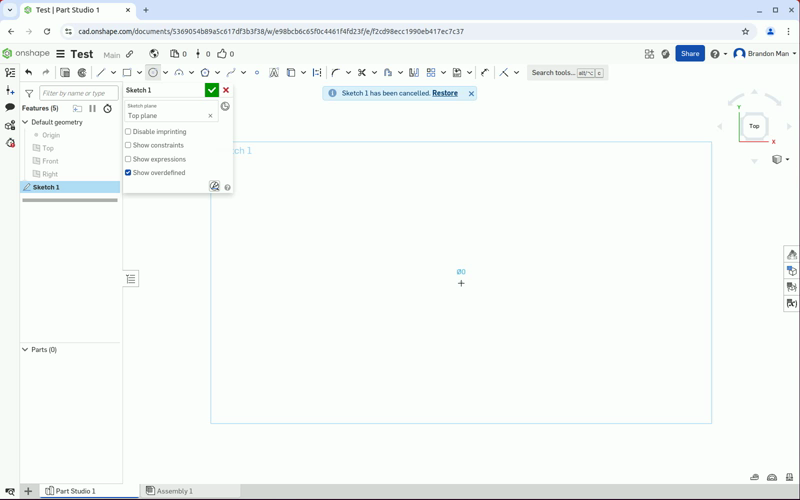
mouse_move(574, 282)
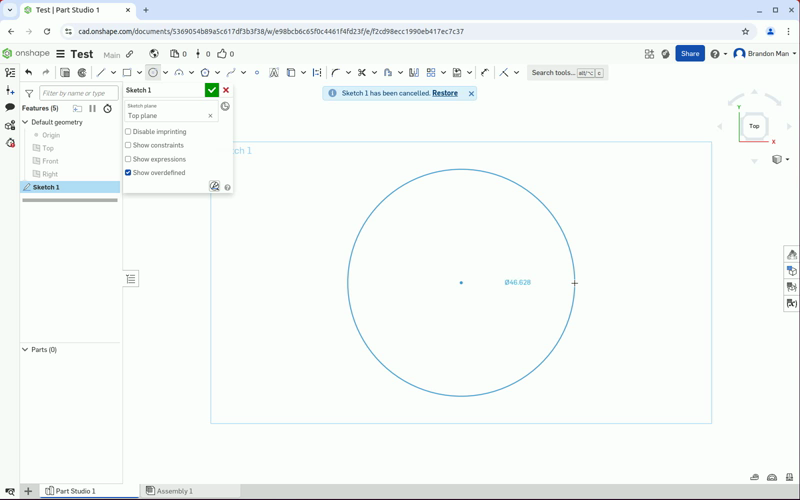
click(574, 282)
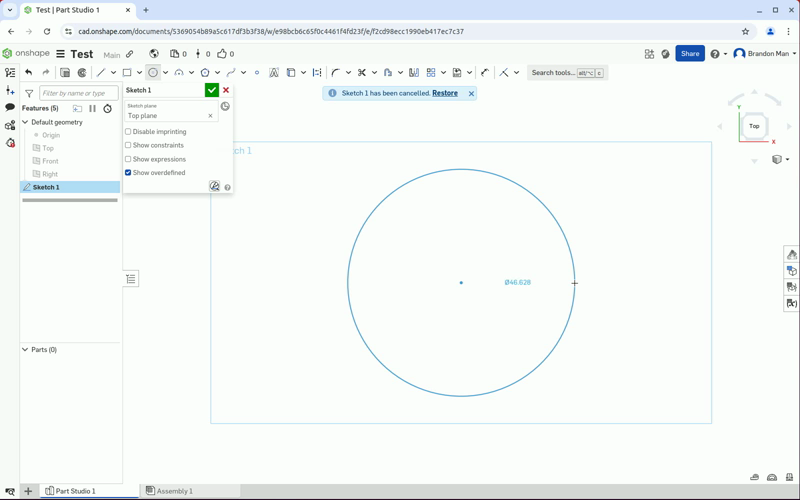
key(esc)
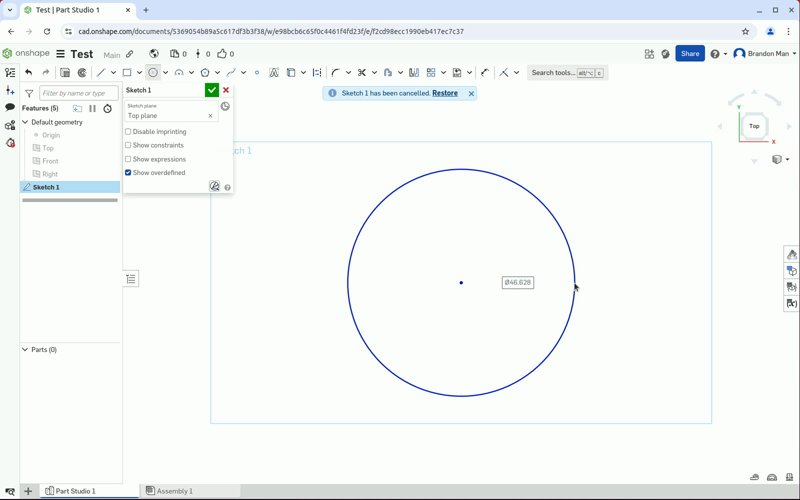
mouse_move(483, 309)
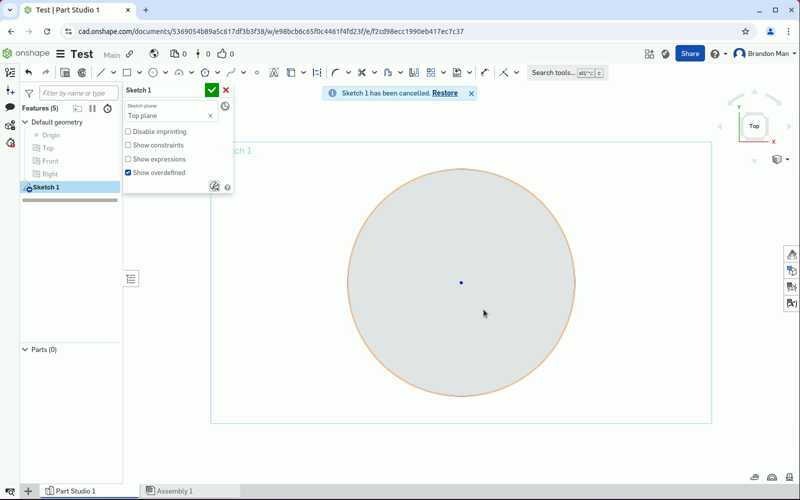
click(483, 309)
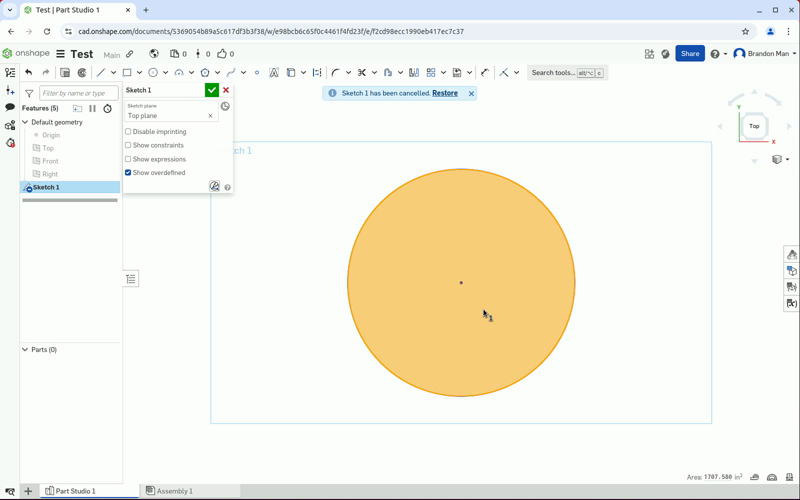
mouse_move(73, 352)
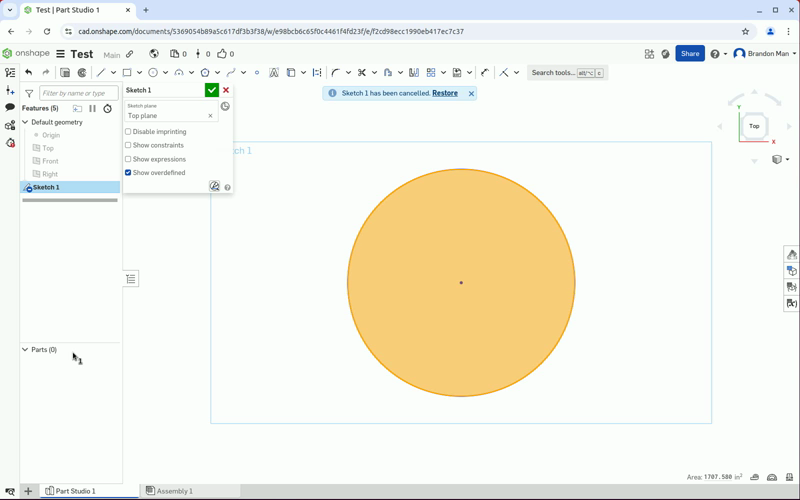
key(shift+y)
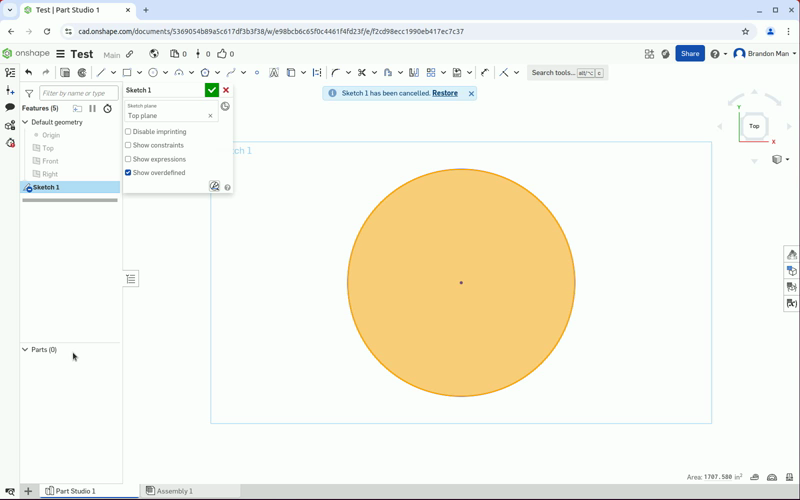
key(shift+e)
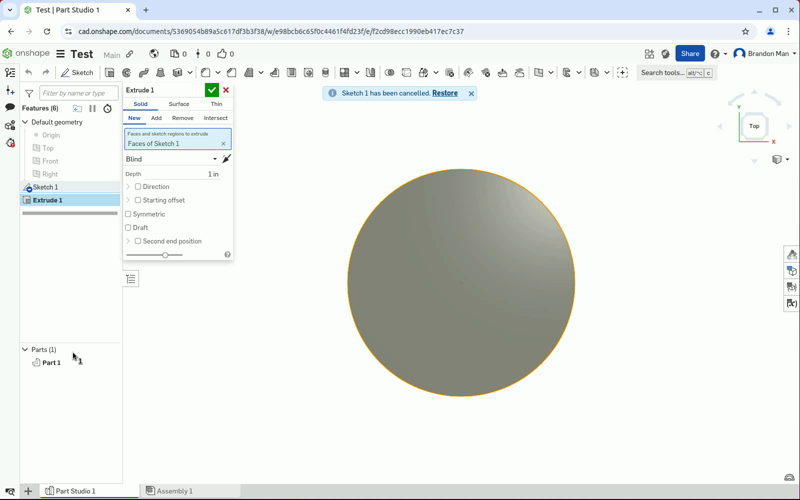
mouse_move(143, 106)
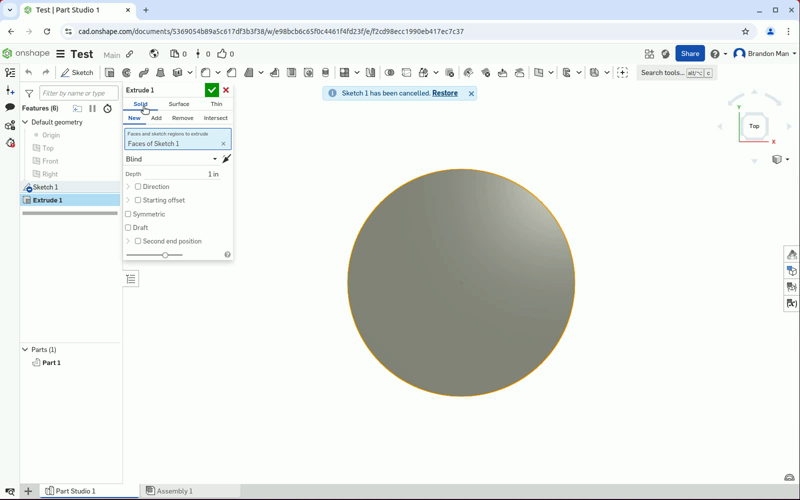
click(143, 106)
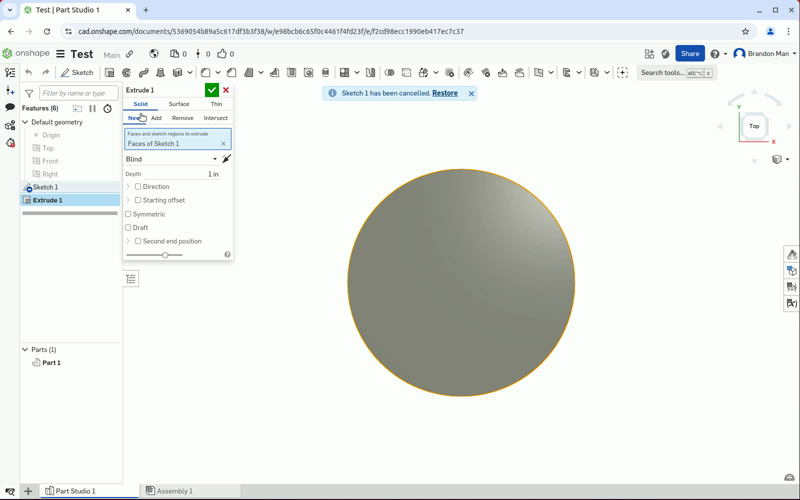
mouse_move(137, 120)
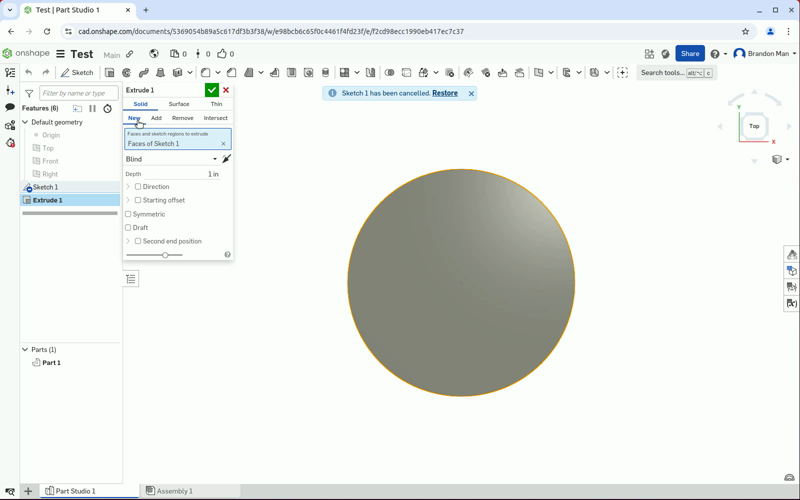
click(137, 120)
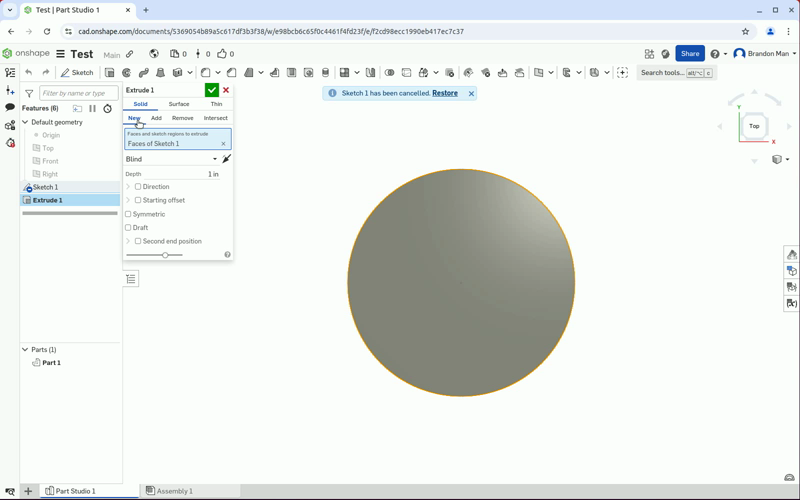
key(tab, 4)
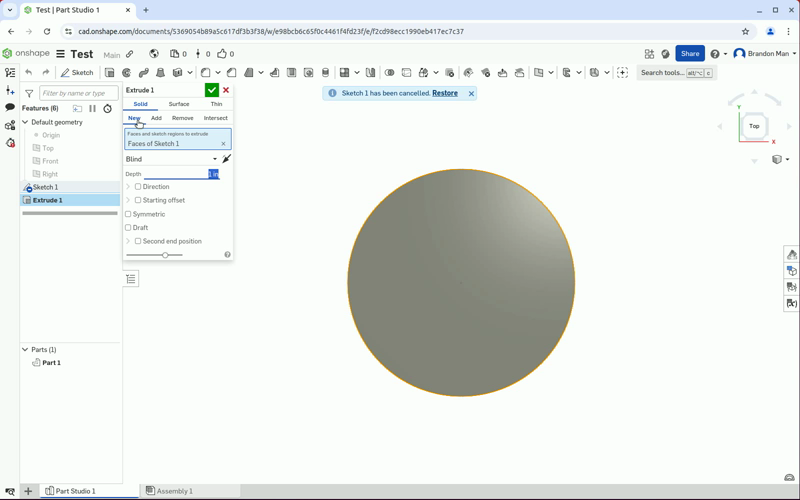
text(0.722)
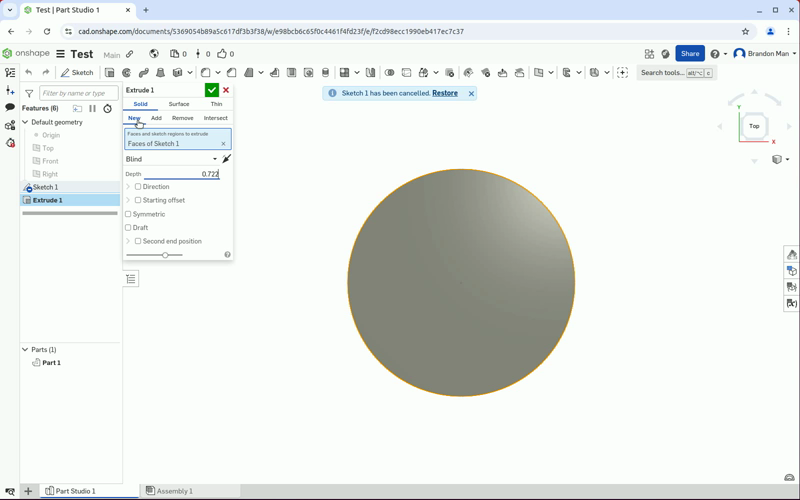
key(enter)
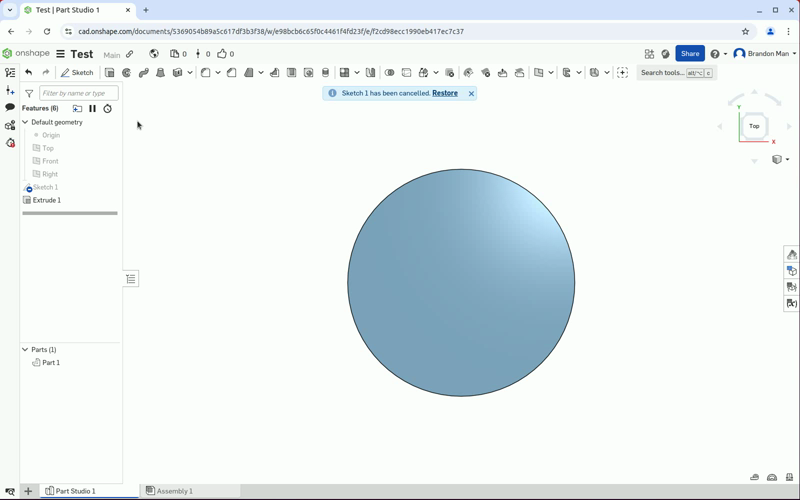
key(shift+h)
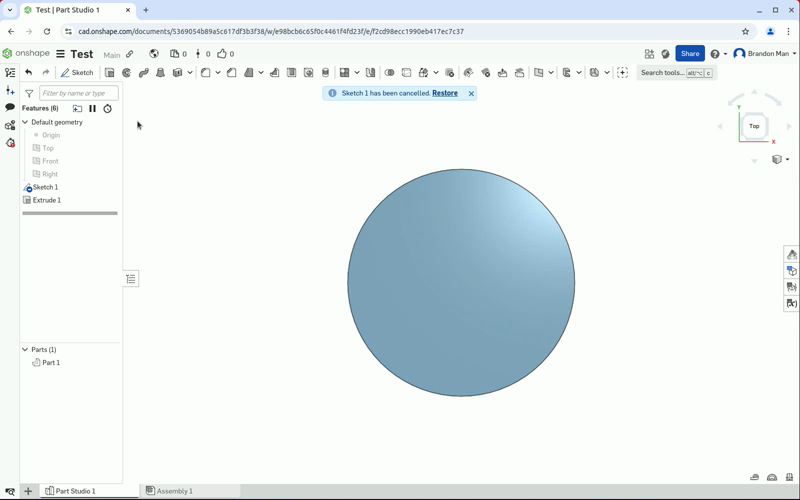
key(shift+h)
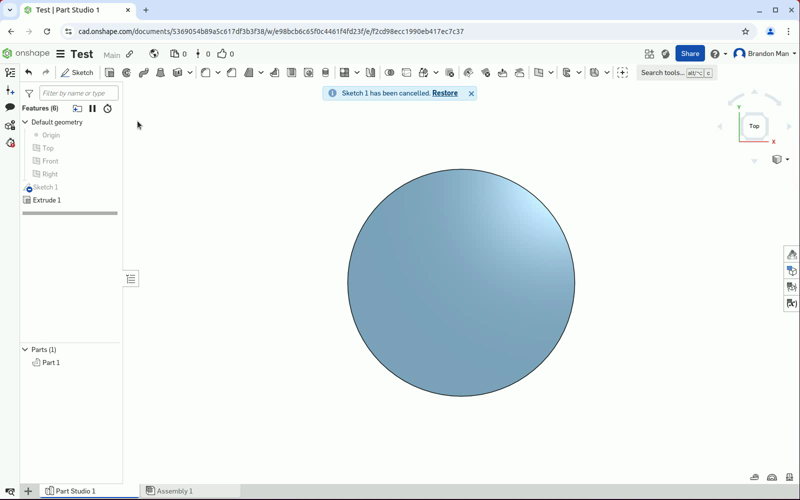
mouse_move(73, 189)
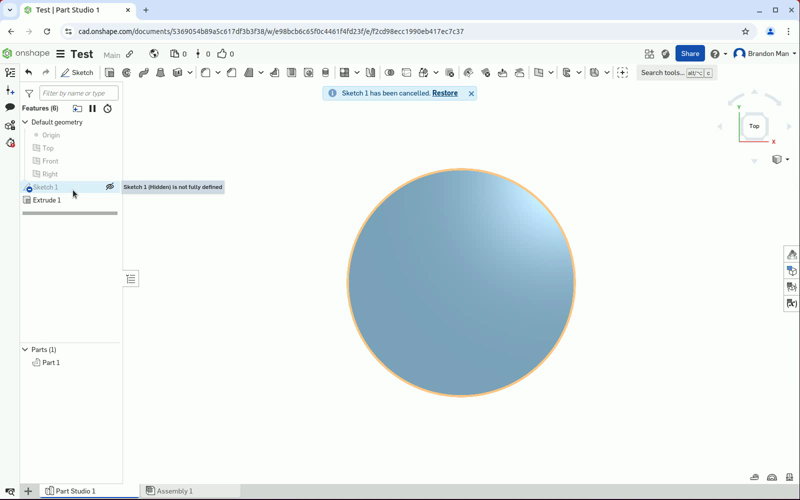
click(73, 189)
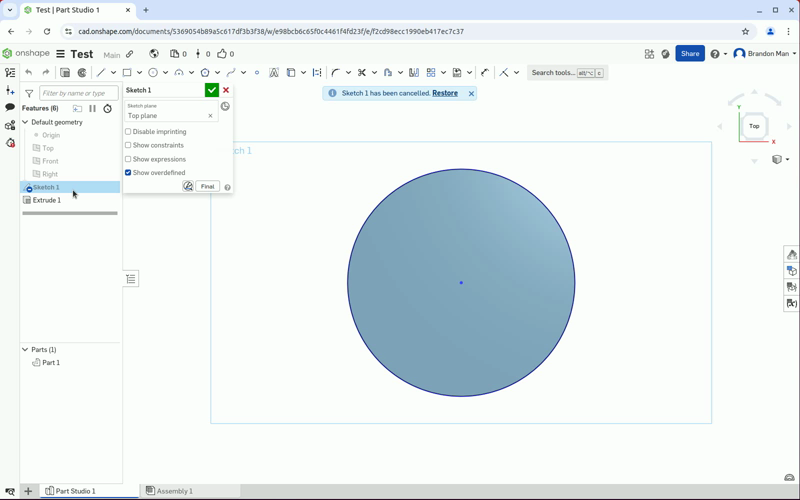
mouse_move(229, 92)
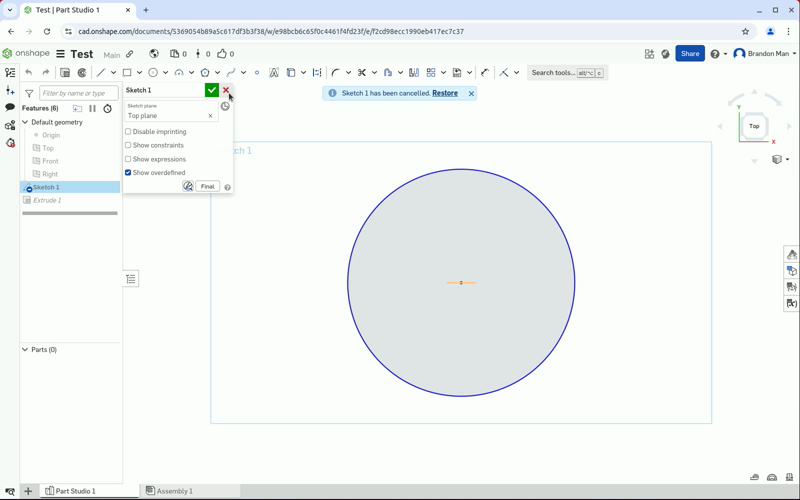
click(229, 92)
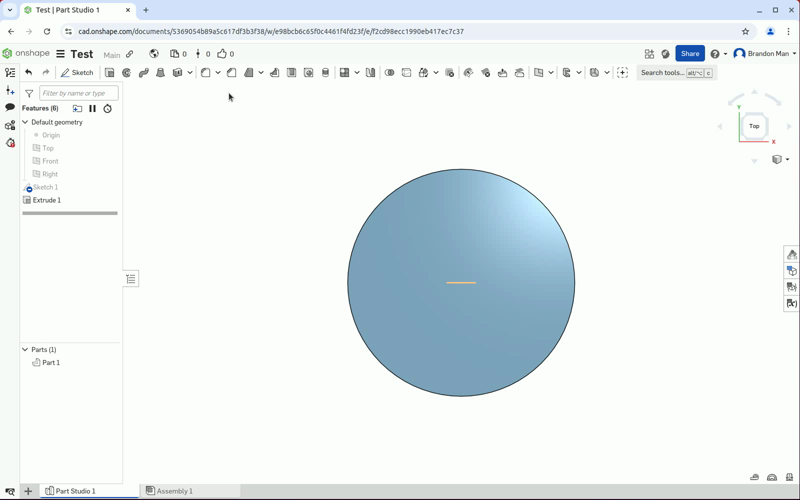
mouse_move(541, 75)
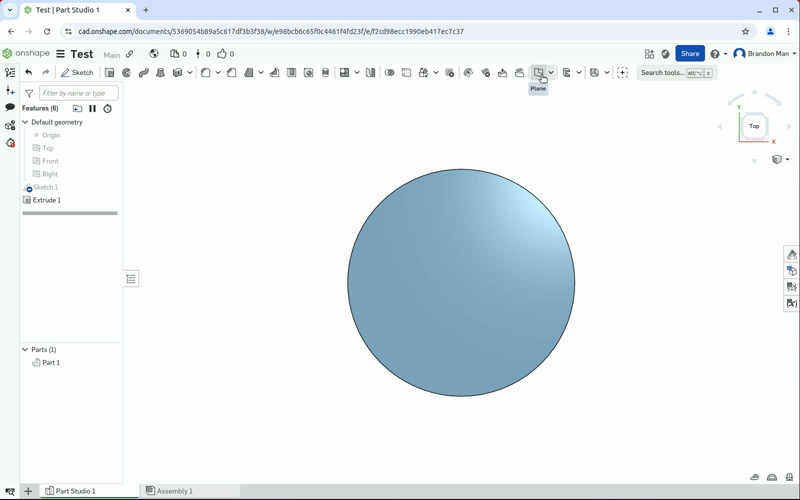
click(541, 75)
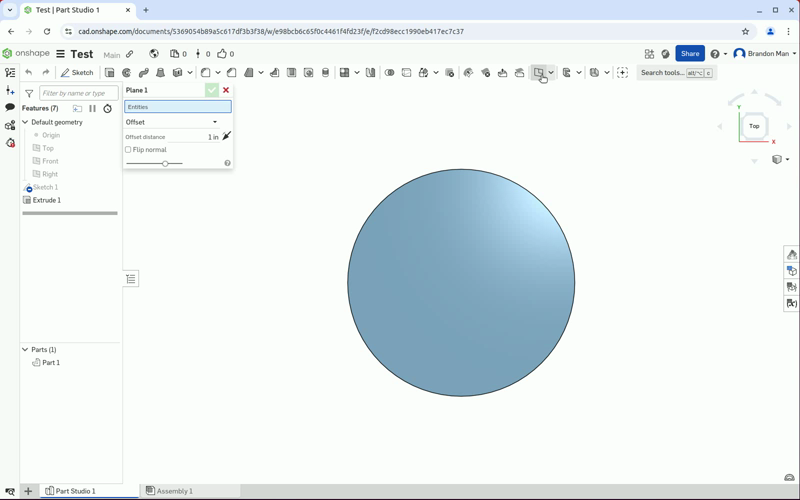
mouse_move(73, 150)
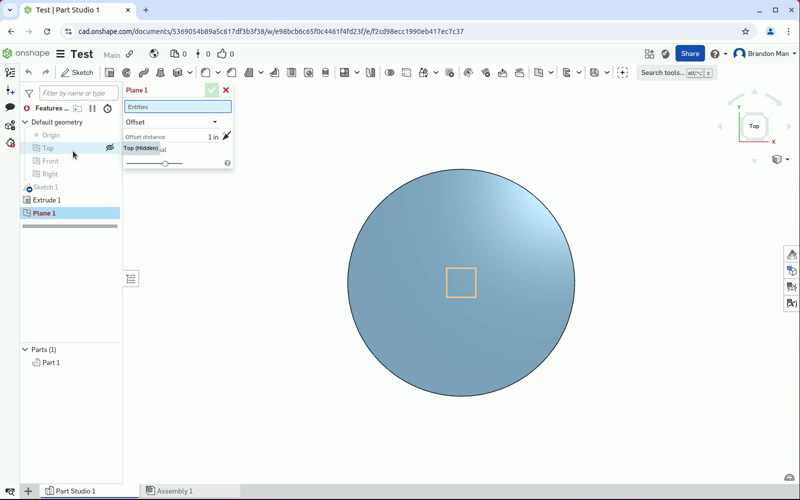
click(73, 150)
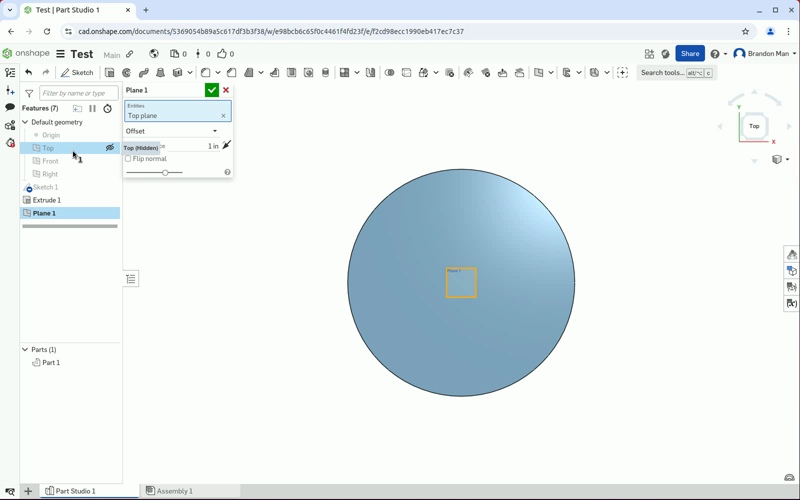
key(tab, 2)
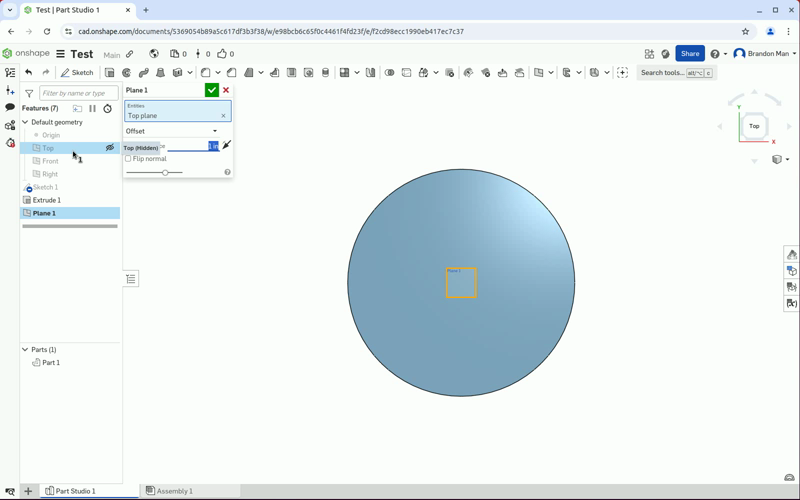
text(0.709)
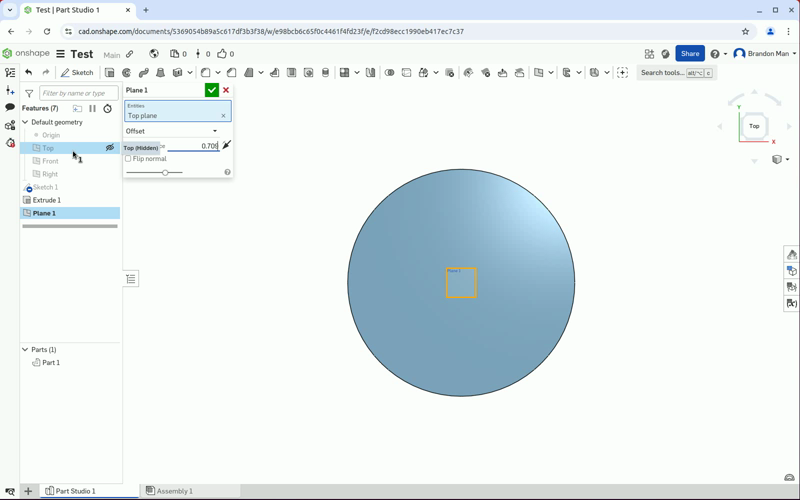
key(enter, 2)
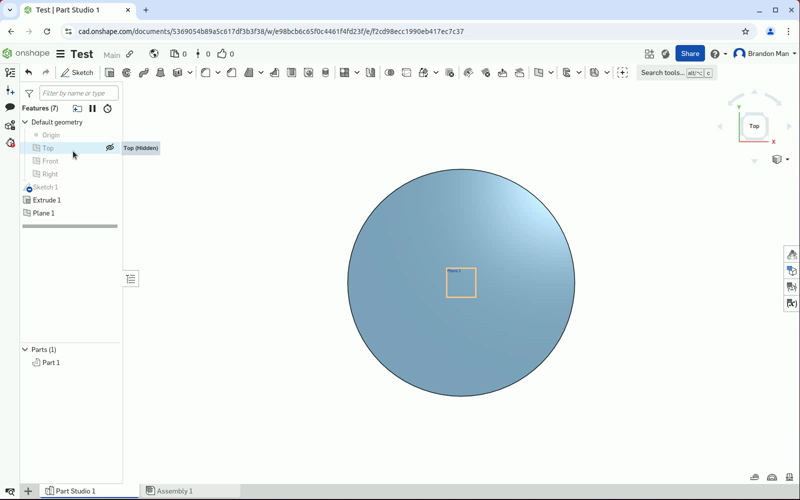
key(shift+s)
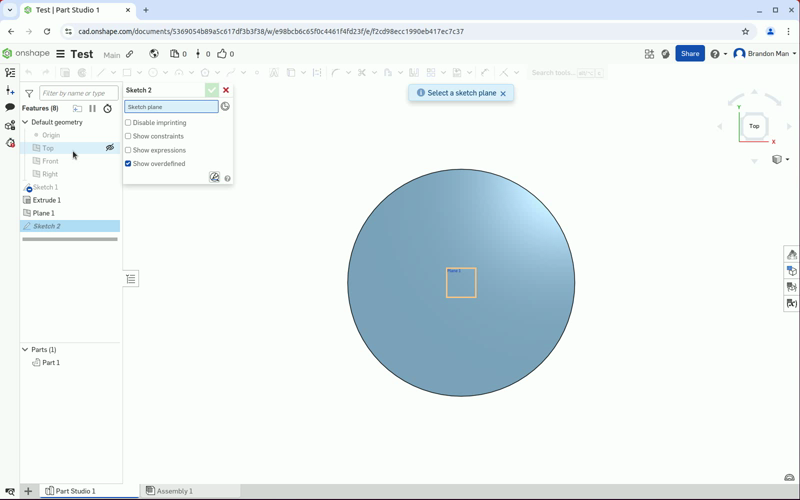
mouse_move(73, 215)
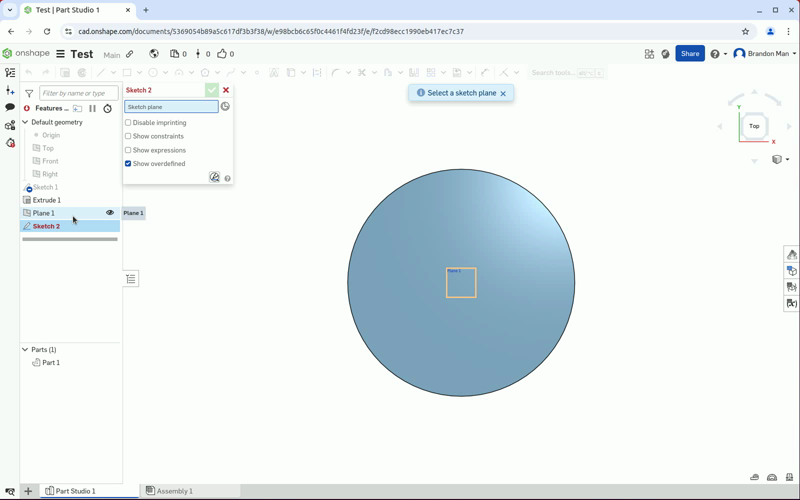
click(73, 215)
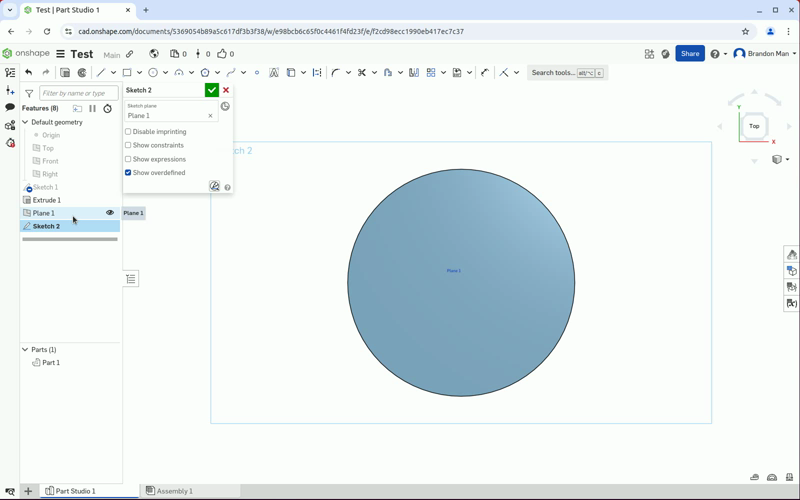
mouse_move(73, 352)
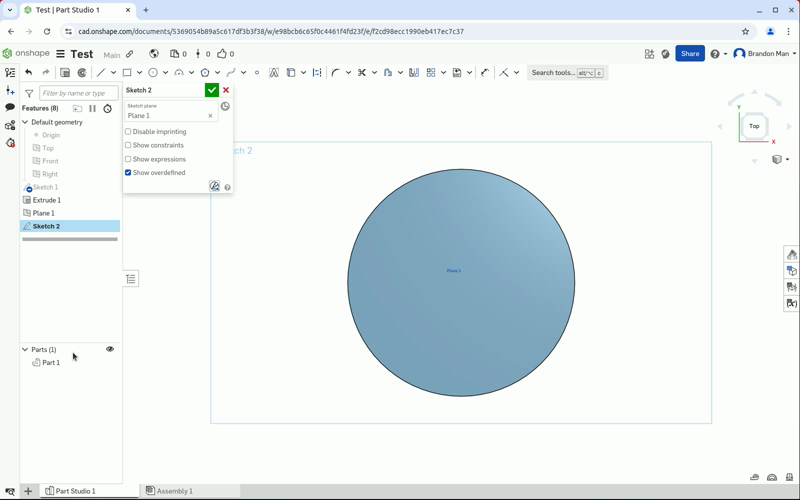
key(y)
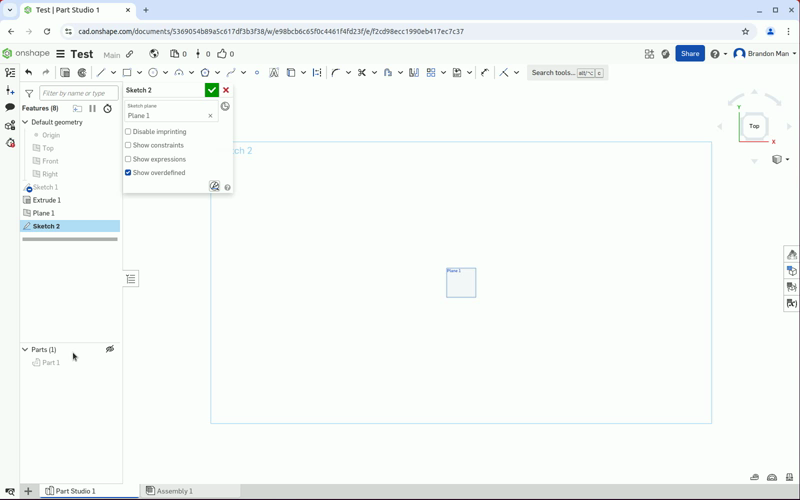
key(c)
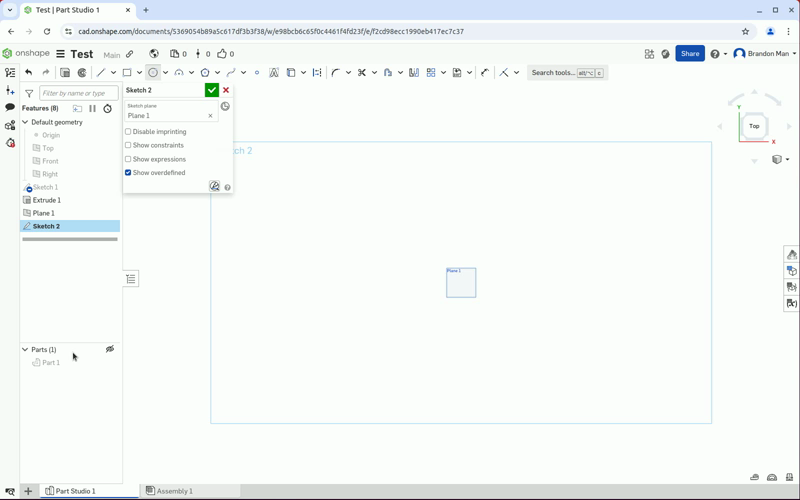
key_down(shift)
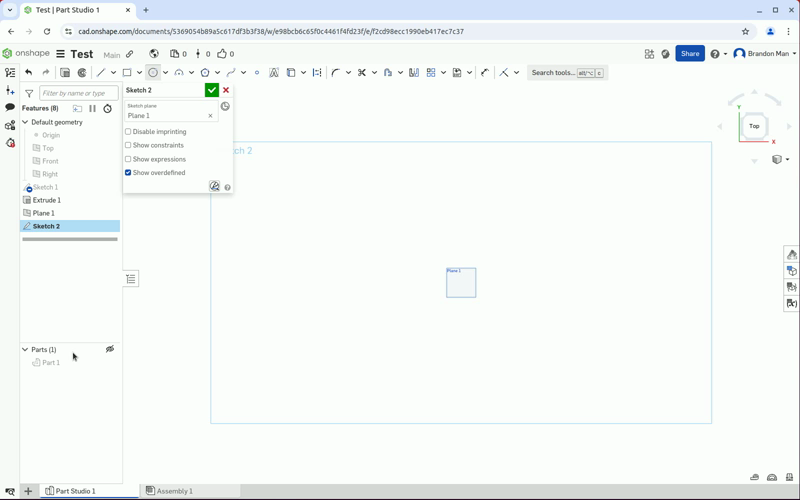
mouse_move(461, 282)
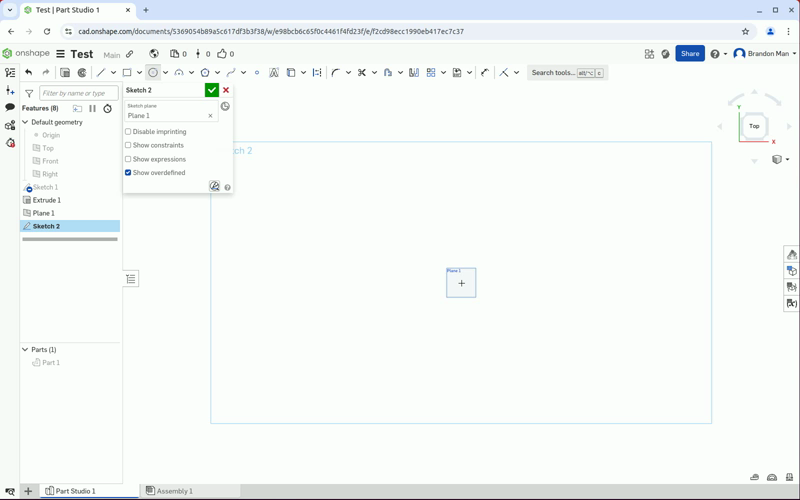
click(461, 282)
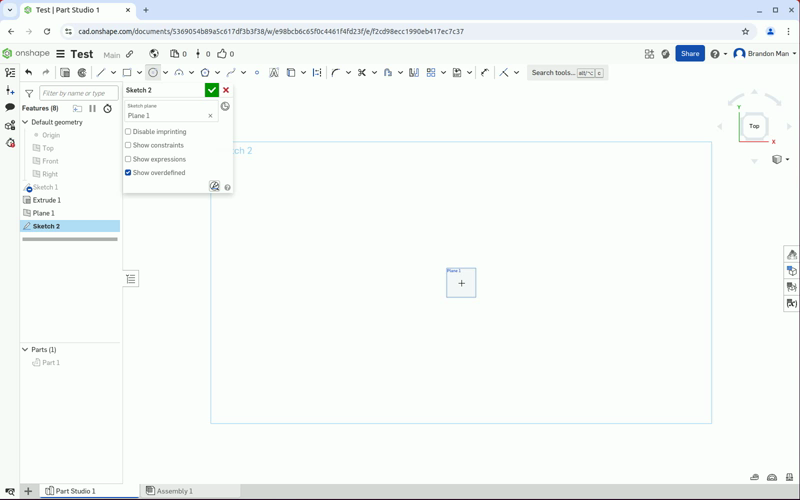
key_up(shift)
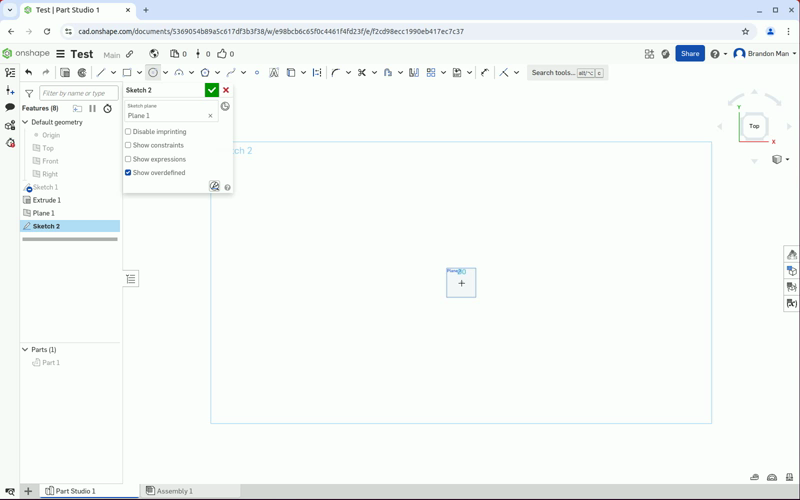
mouse_move(474, 282)
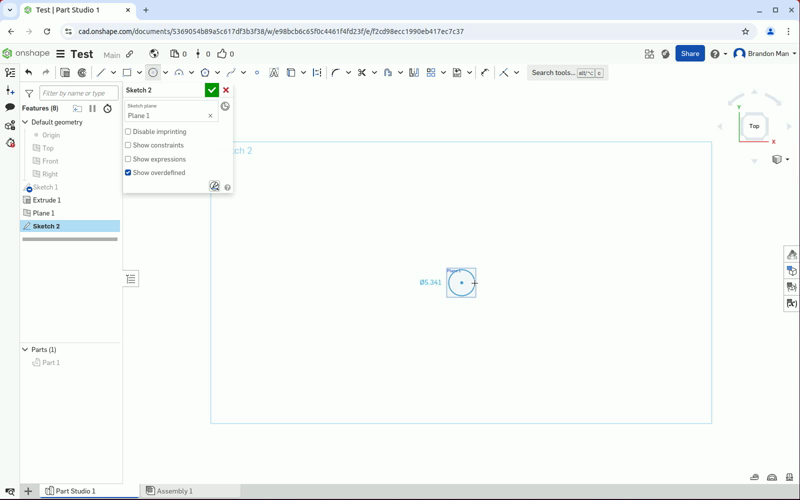
click(474, 282)
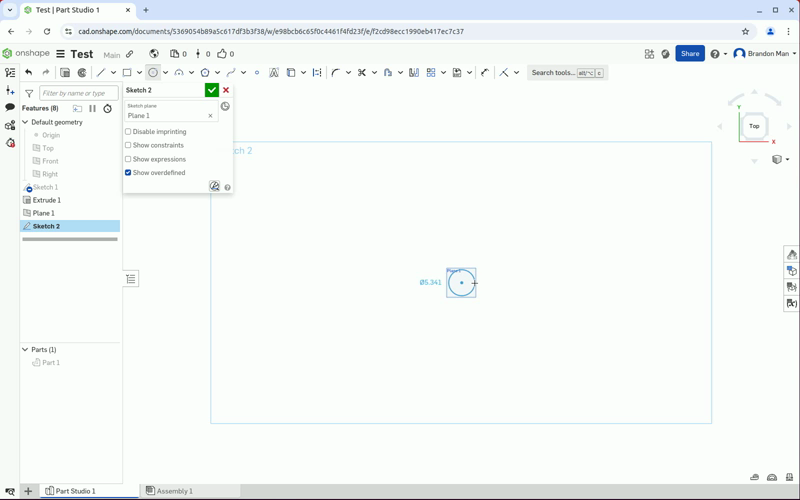
key(esc)
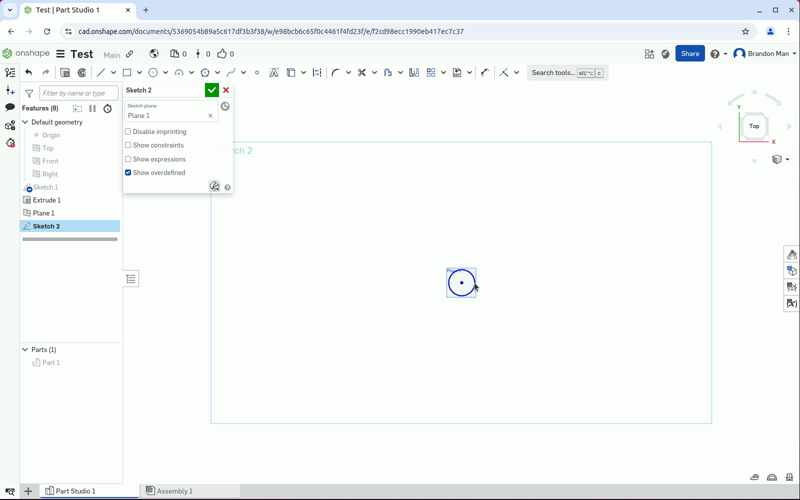
mouse_move(462, 275)
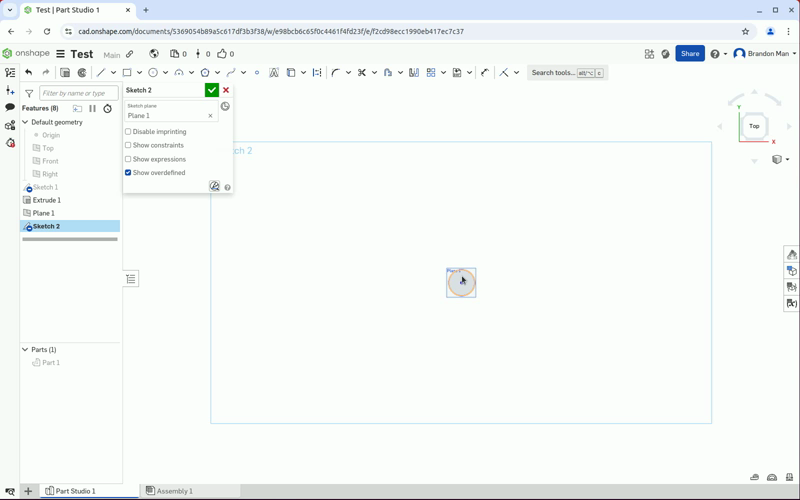
scroll(6)
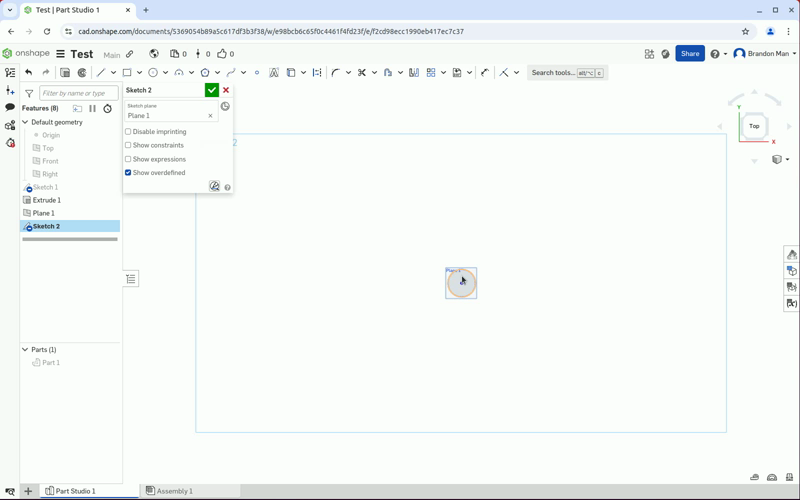
scroll(6)
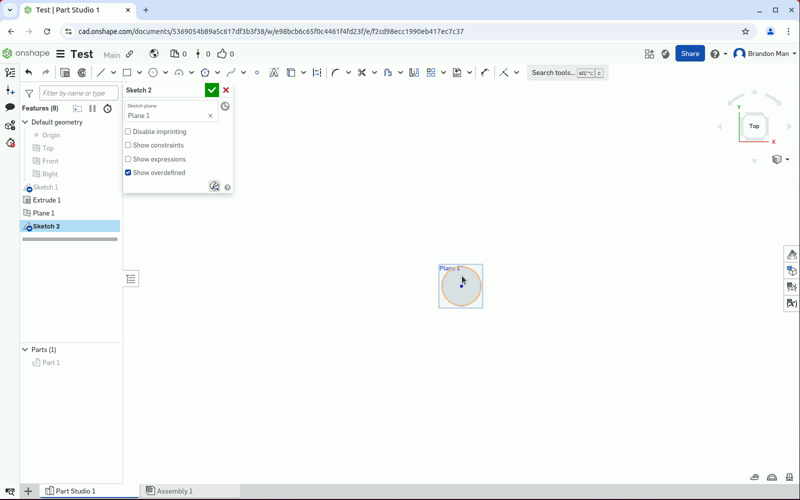
scroll(6)
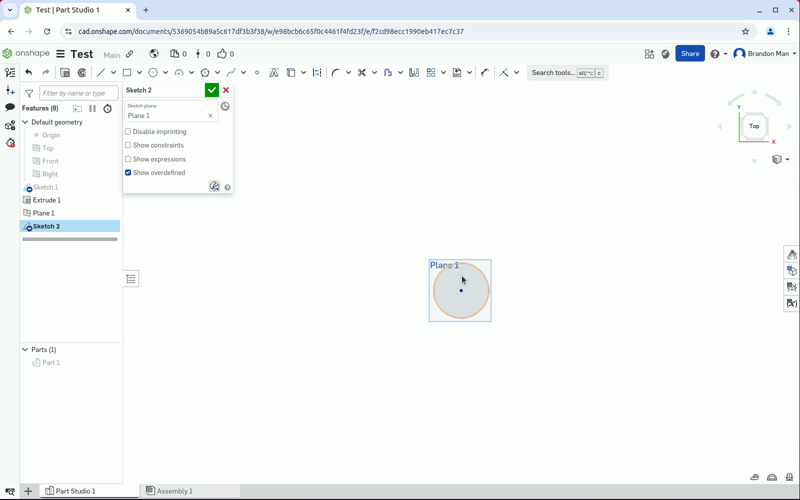
scroll(6)
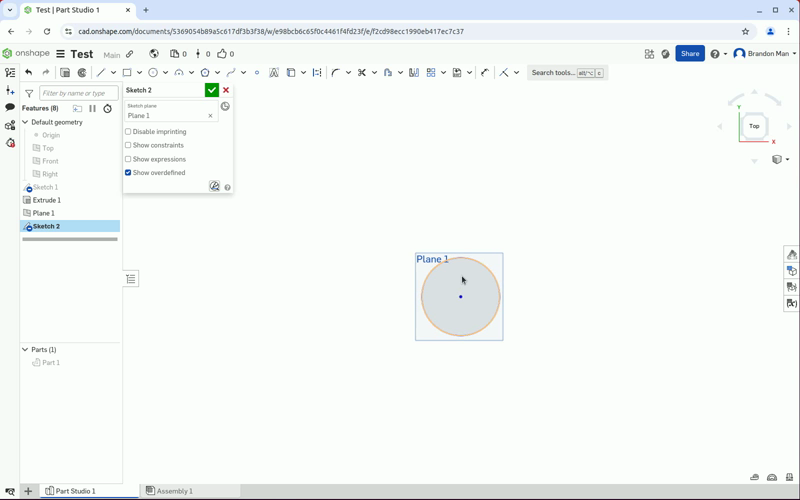
scroll(6)
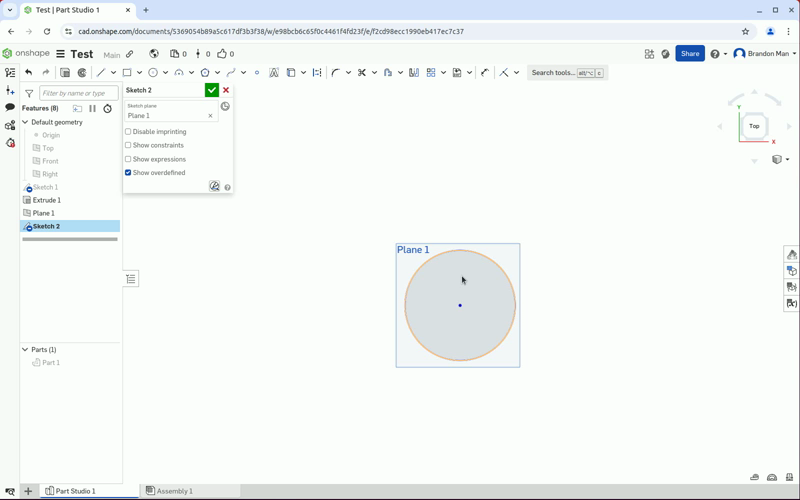
scroll(6)
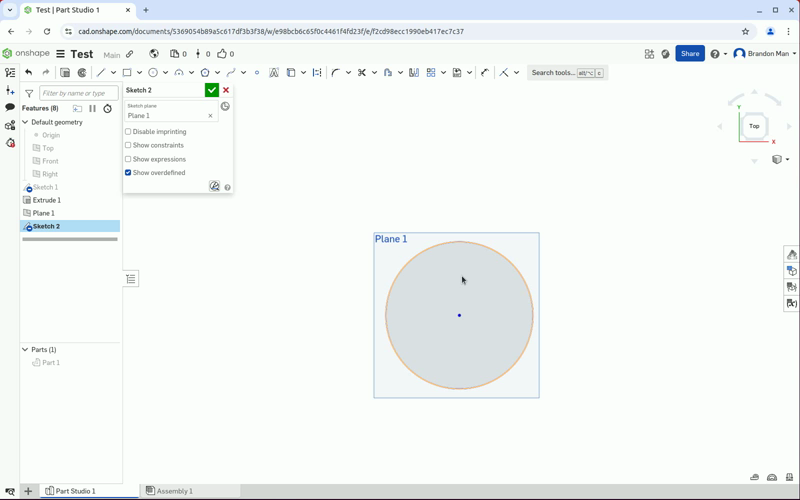
scroll(6)
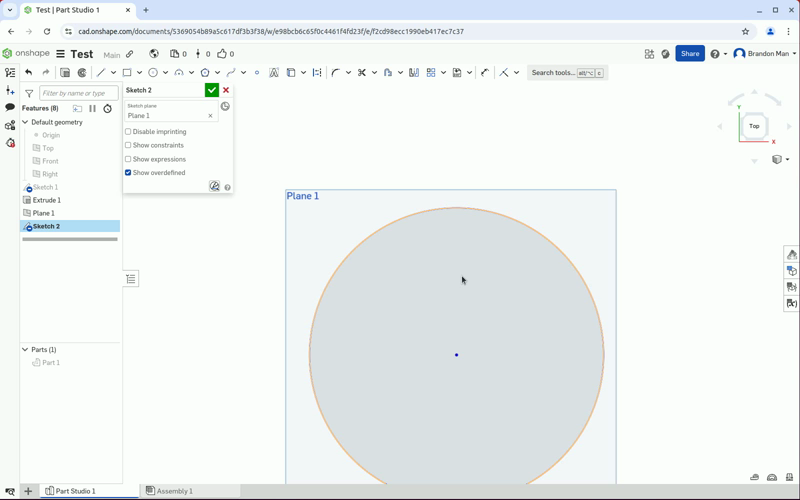
click(462, 275)
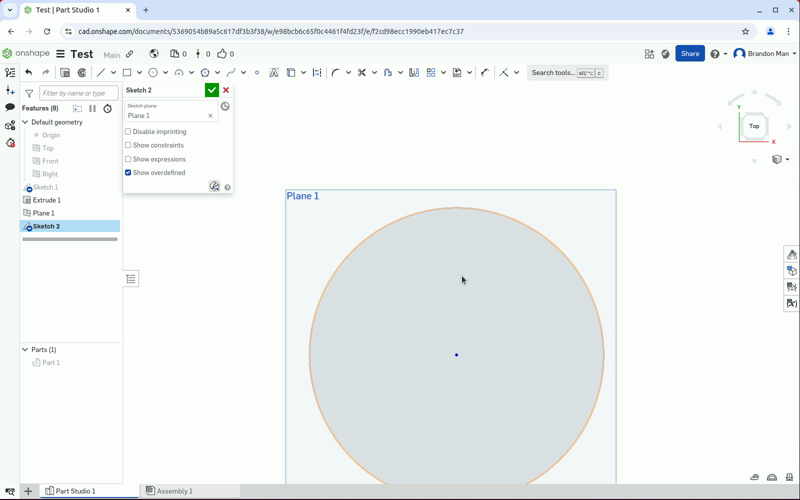
scroll(-6)
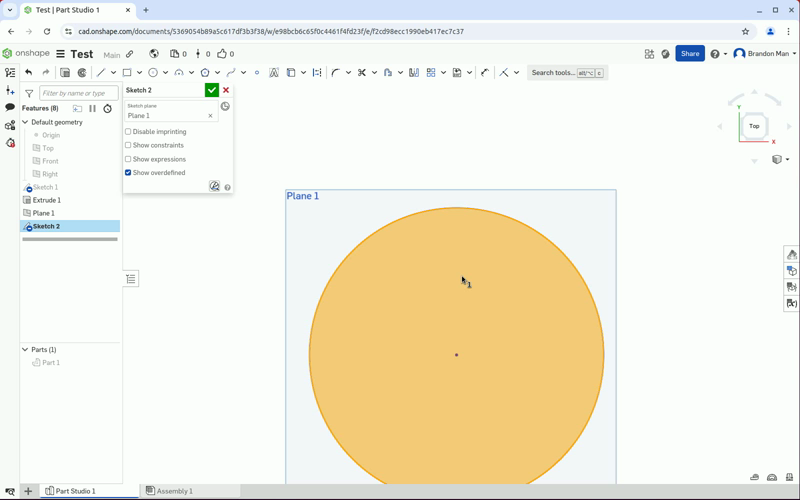
scroll(-6)
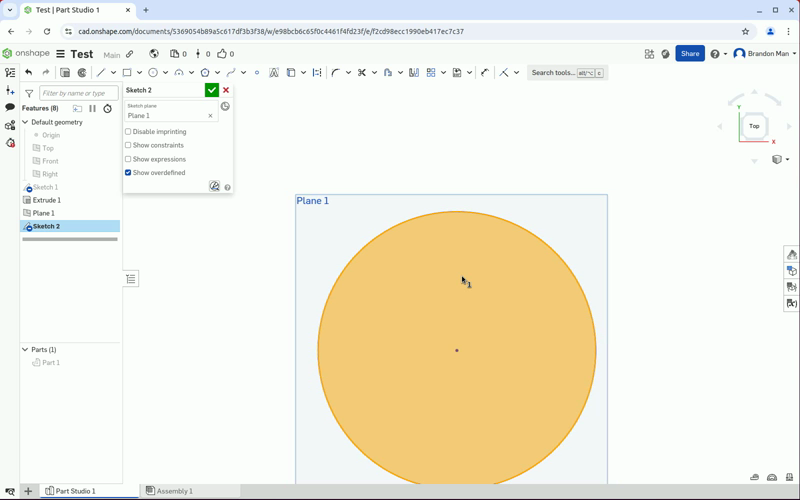
scroll(-6)
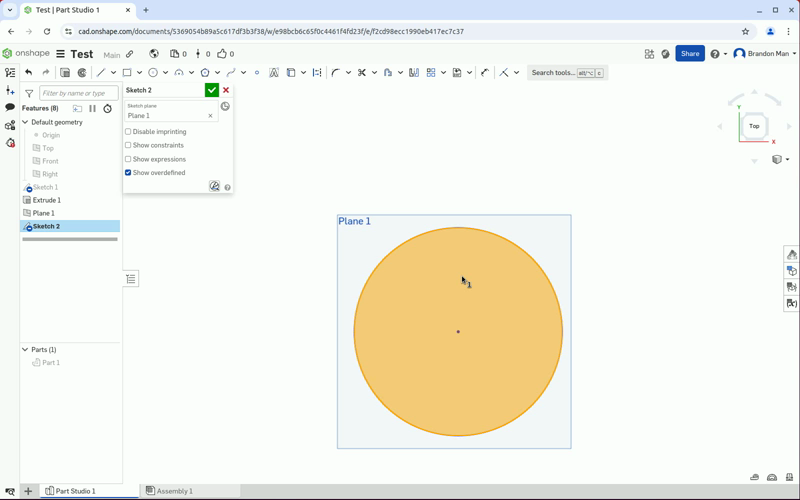
scroll(-6)
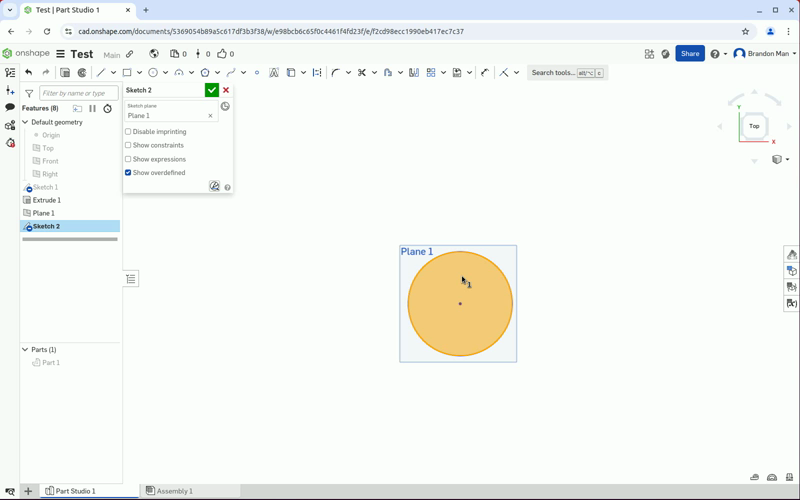
scroll(-6)
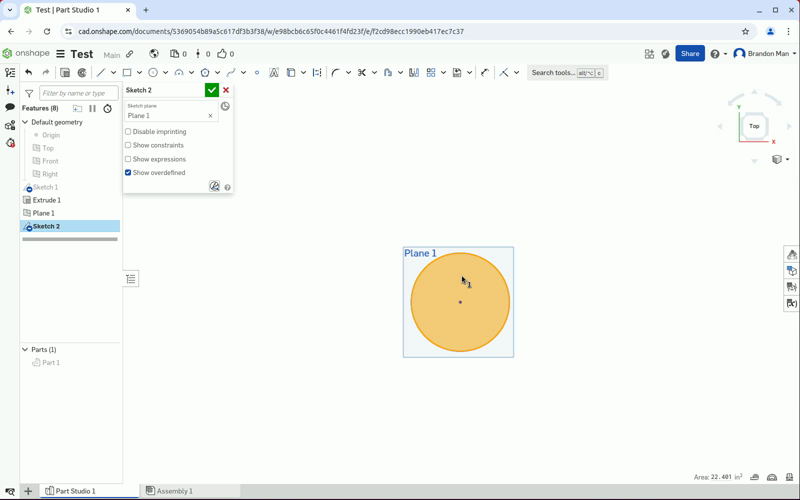
scroll(-6)
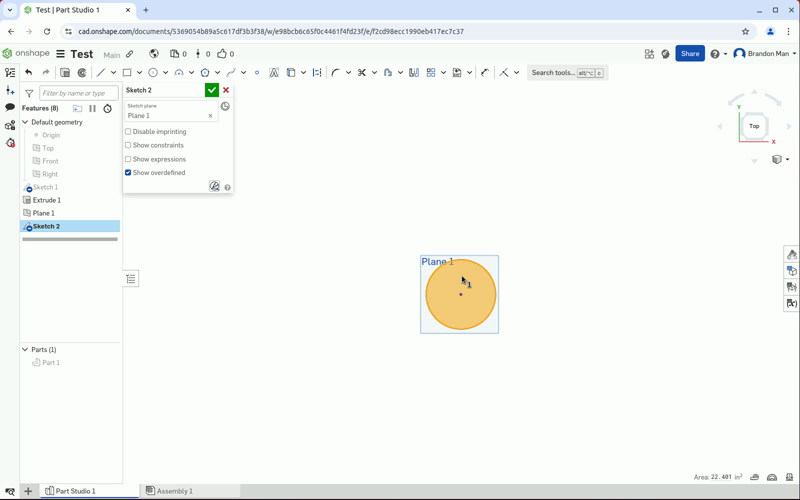
scroll(-6)
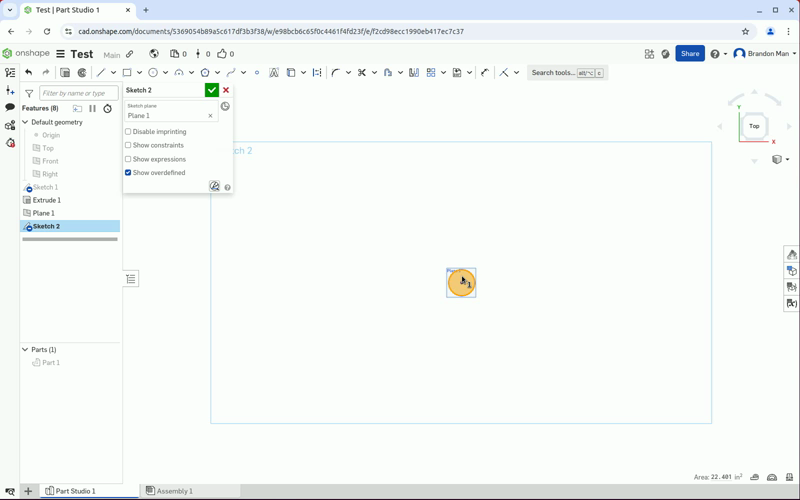
mouse_move(73, 352)
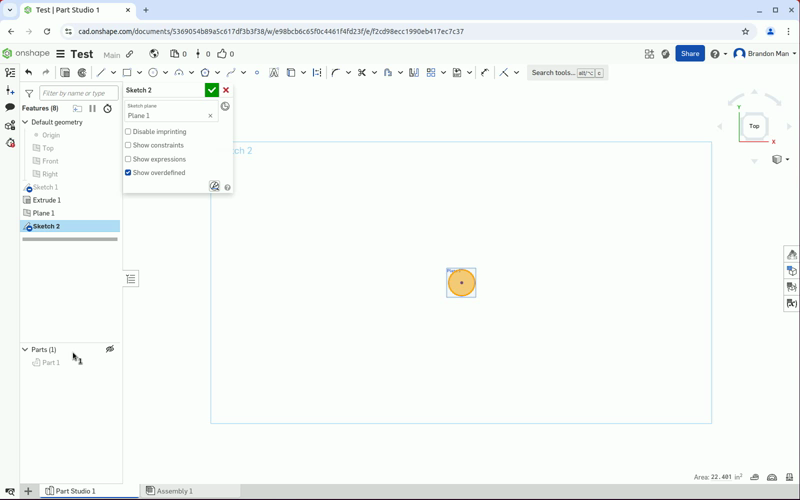
key(shift+y)
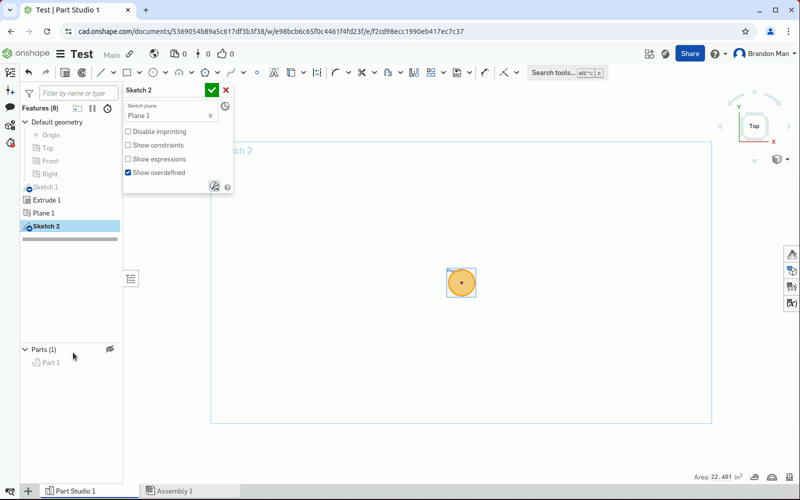
key(shift+e)
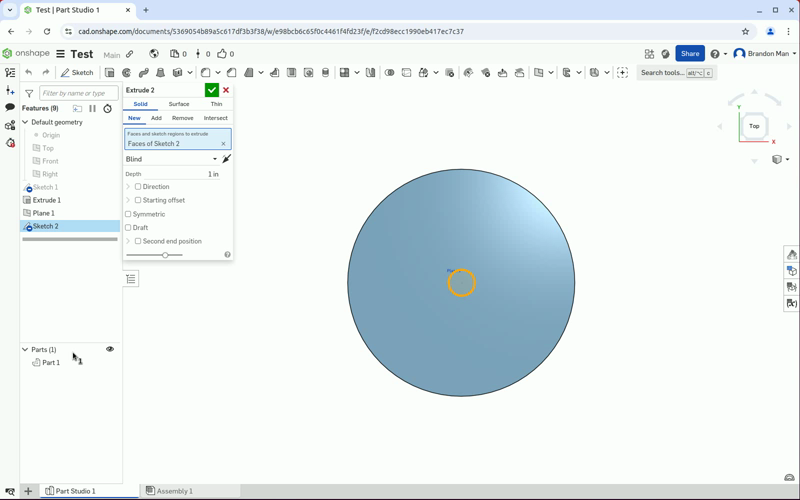
mouse_move(143, 106)
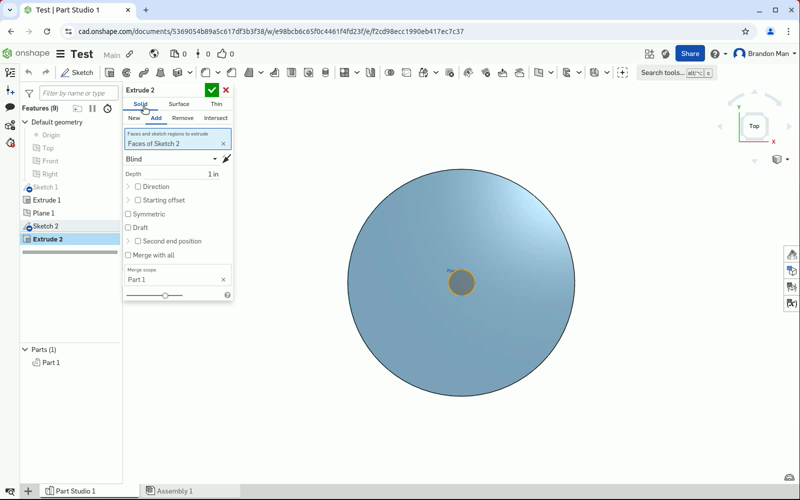
click(143, 106)
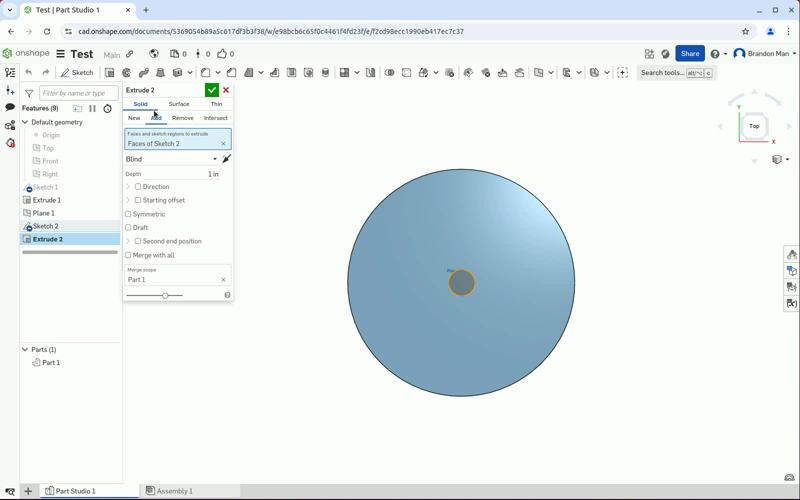
mouse_move(186, 120)
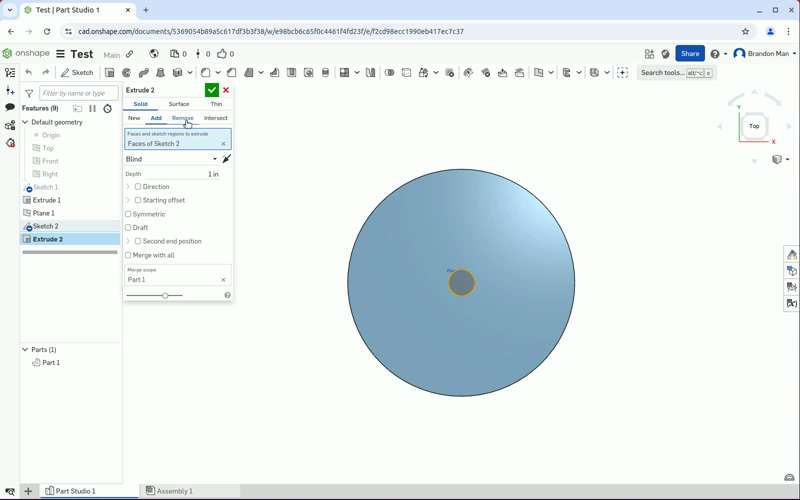
click(186, 120)
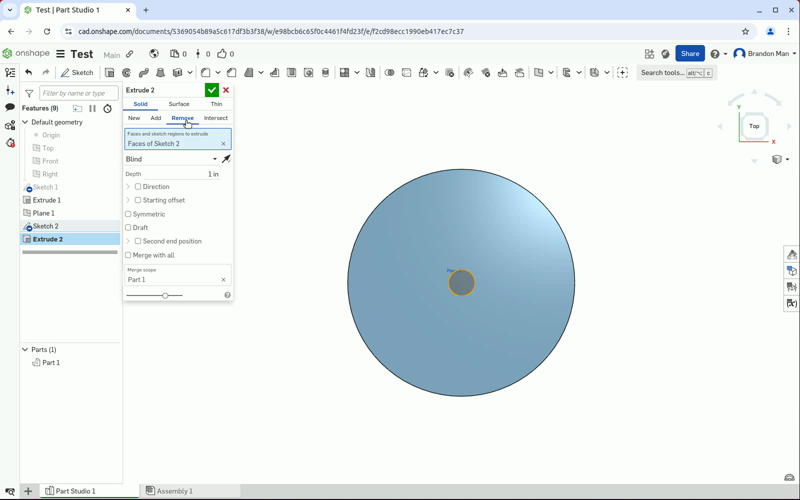
key(tab, 4)
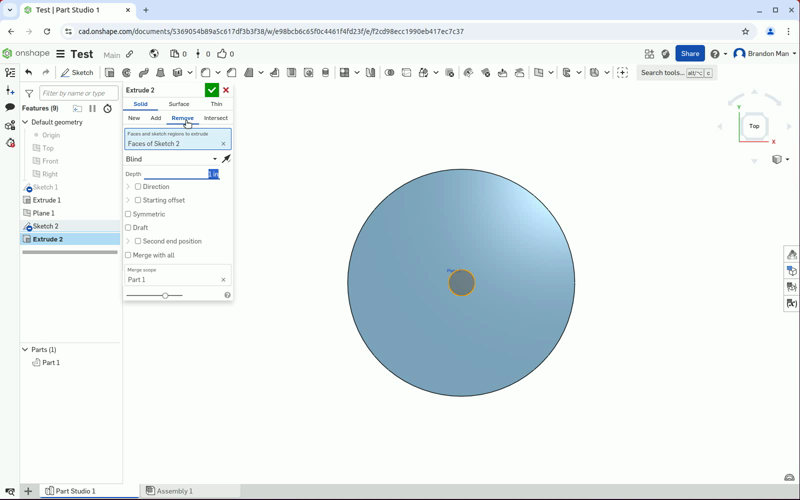
text(2.166)
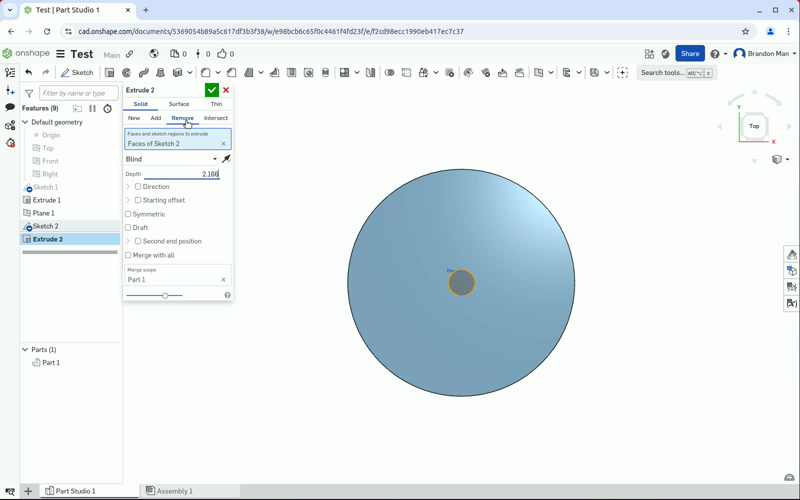
key(tab, 6)
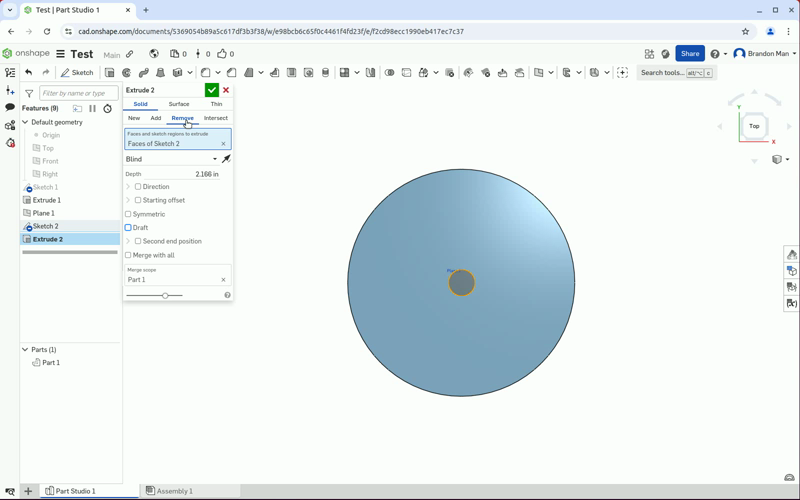
key(space)
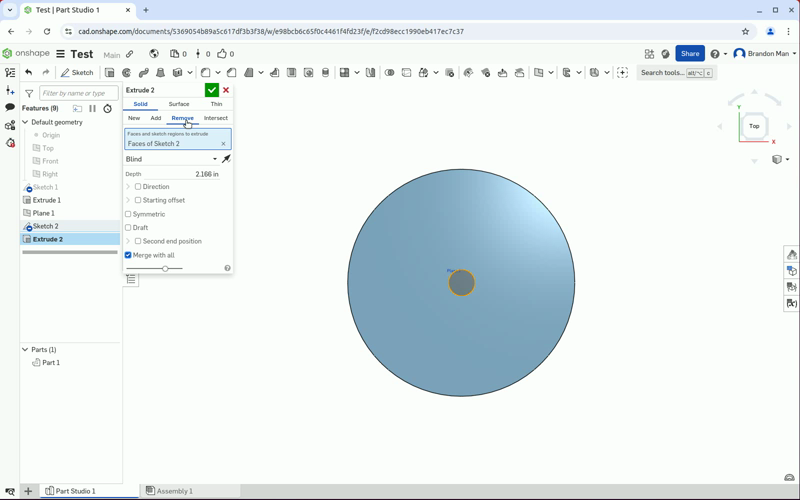
key(enter)
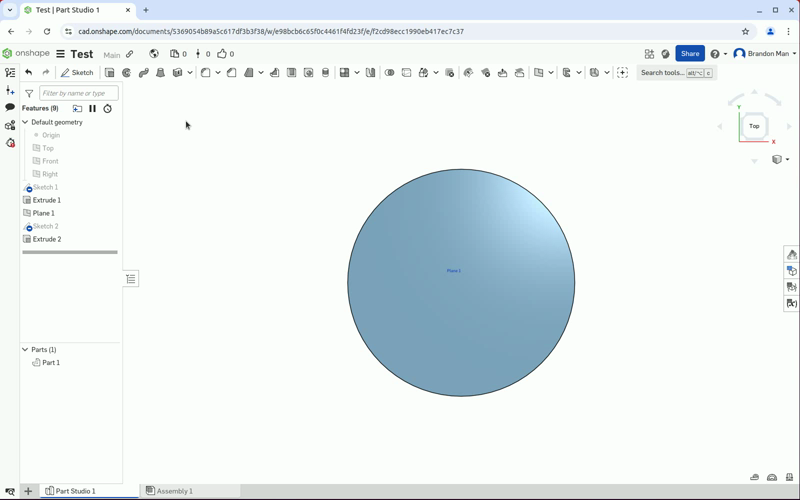
key(shift+h)
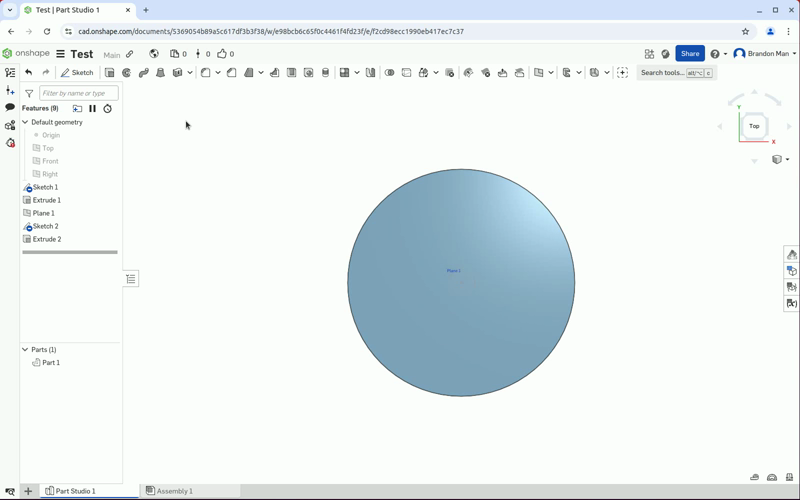
key(shift+h)
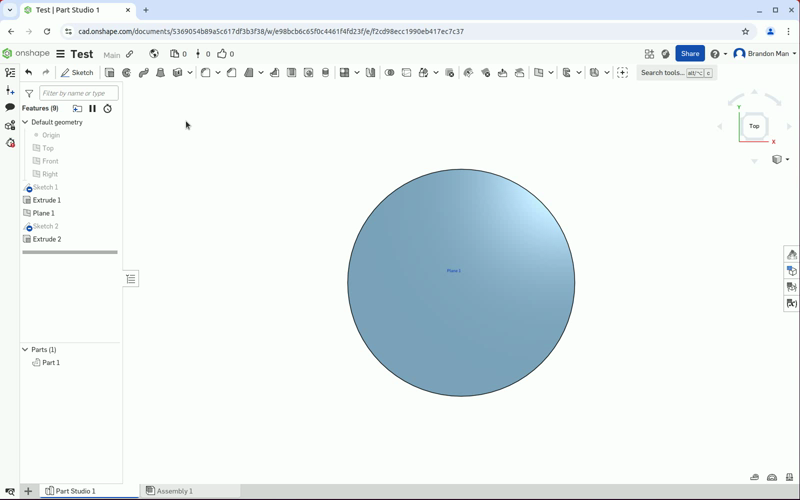
mouse_move(73, 189)
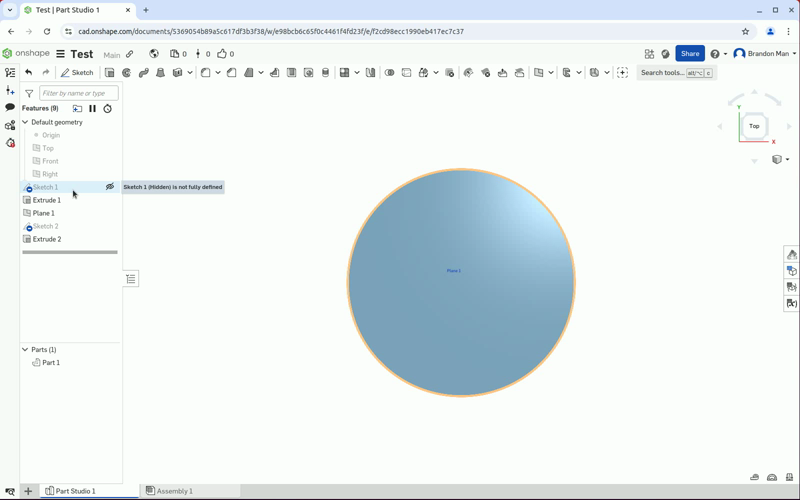
click(73, 189)
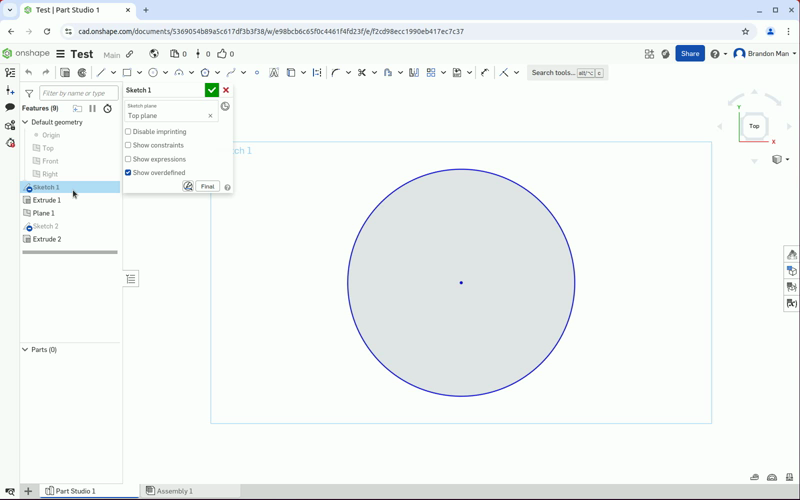
mouse_move(229, 92)
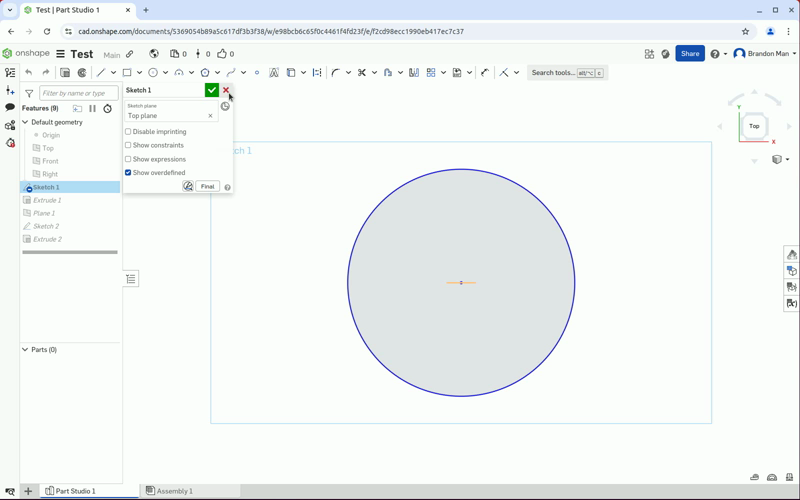
click(229, 92)
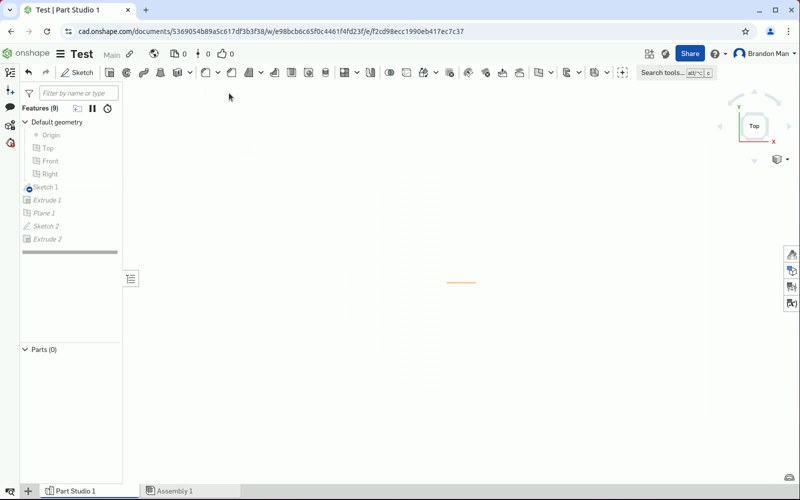
key(shift+s)
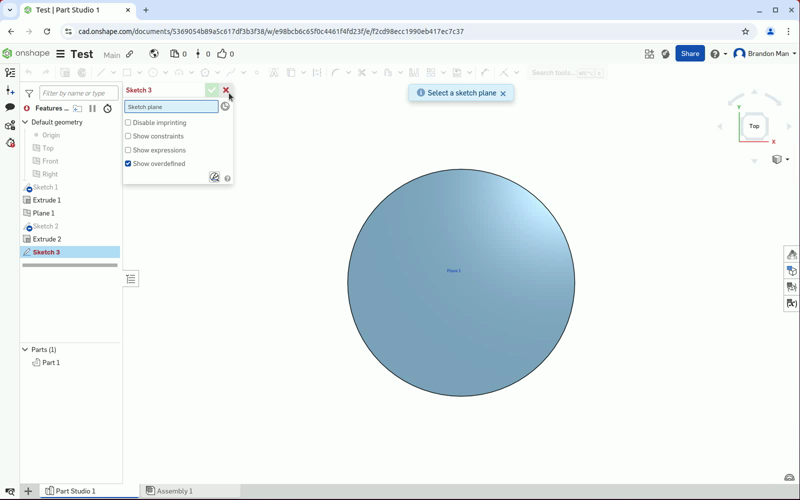
mouse_move(73, 215)
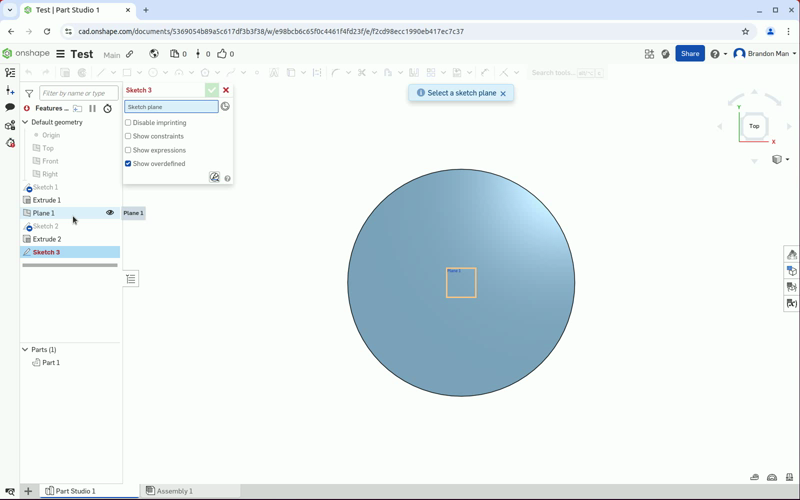
click(73, 215)
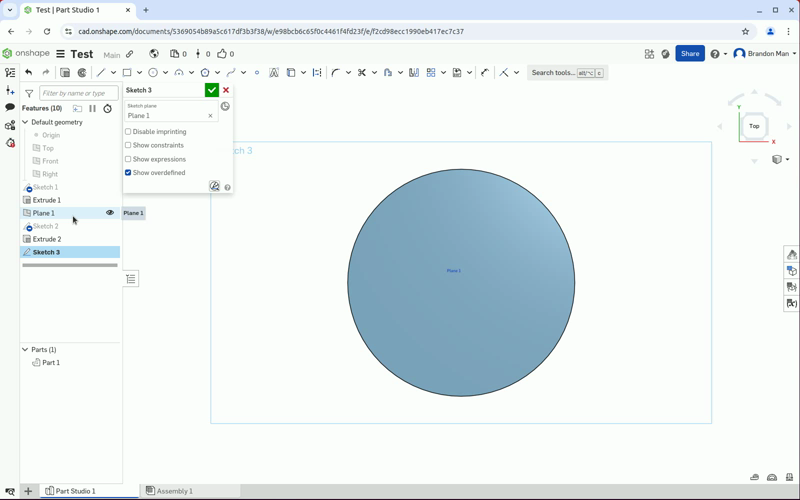
mouse_move(73, 352)
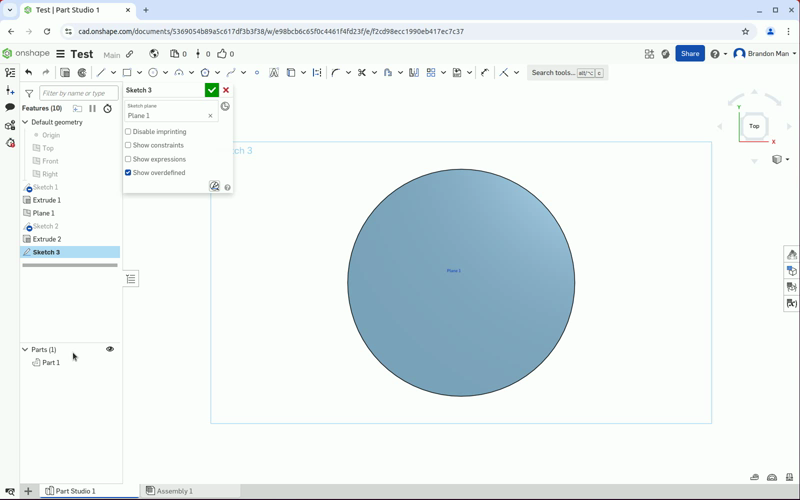
key(y)
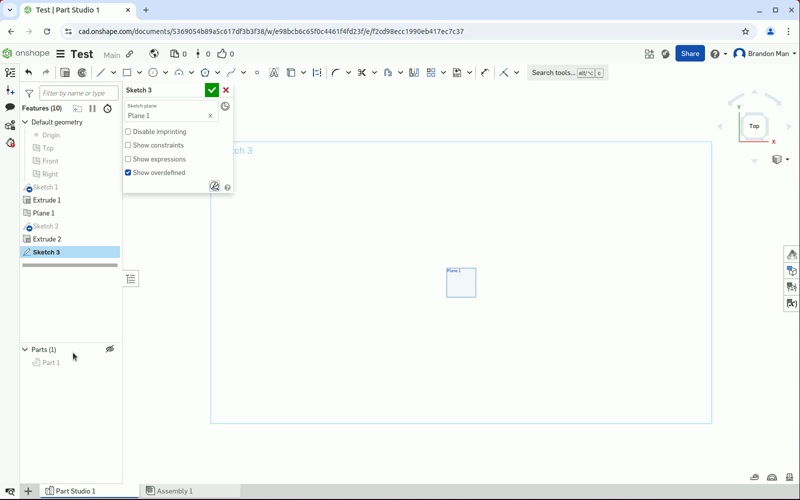
key(c)
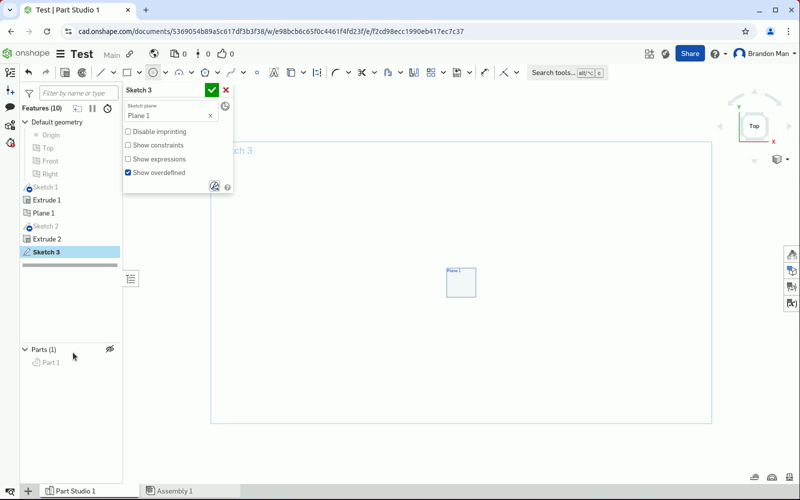
key_down(shift)
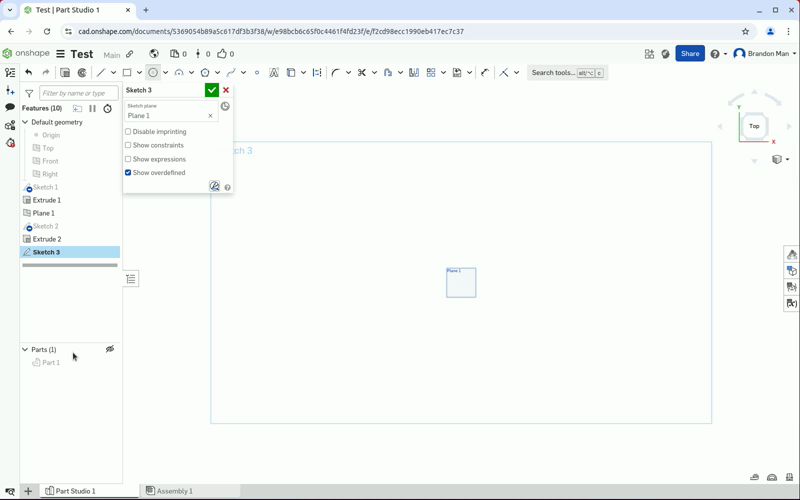
mouse_move(446, 282)
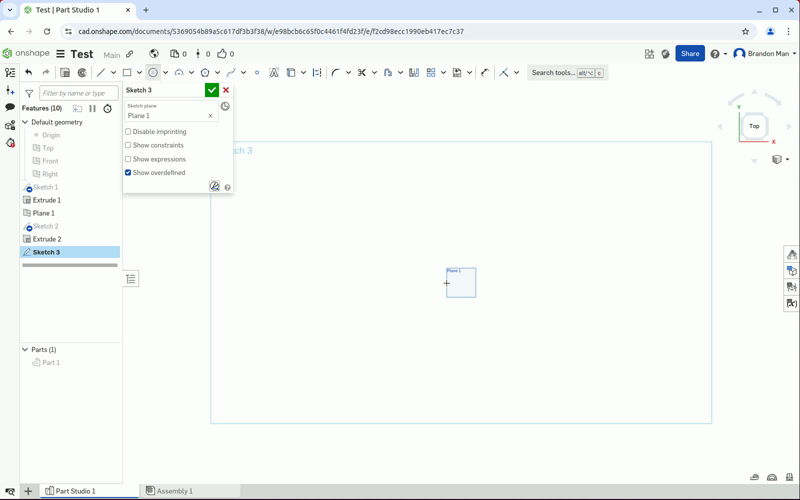
click(446, 282)
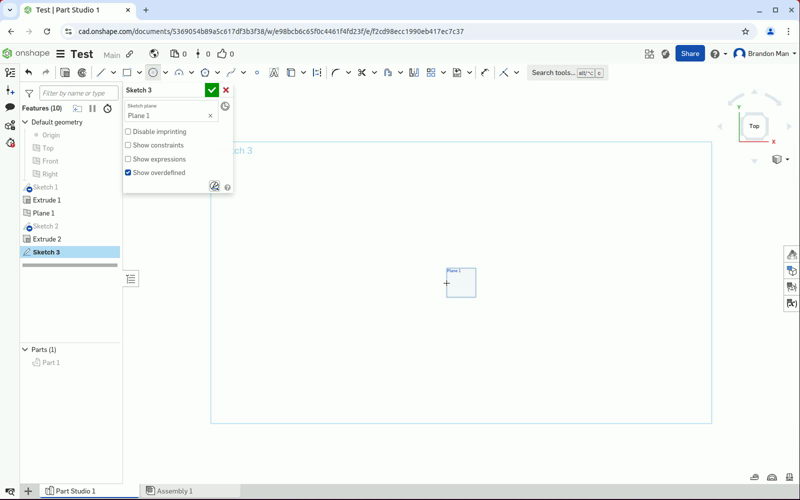
key_up(shift)
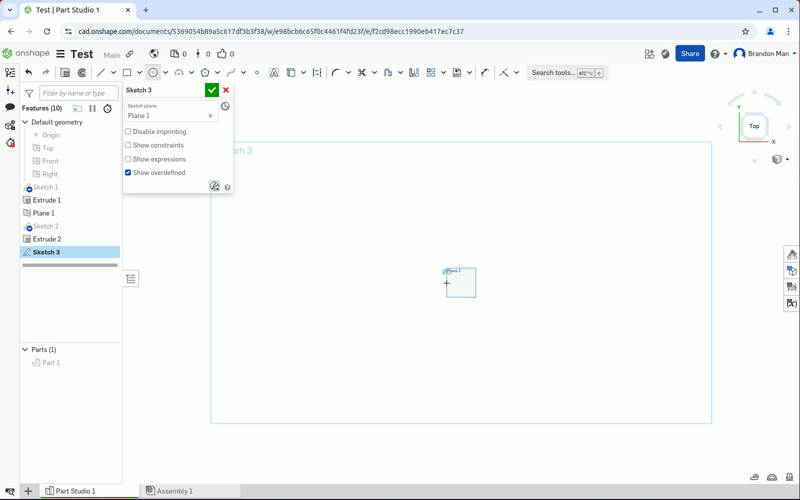
mouse_move(449, 282)
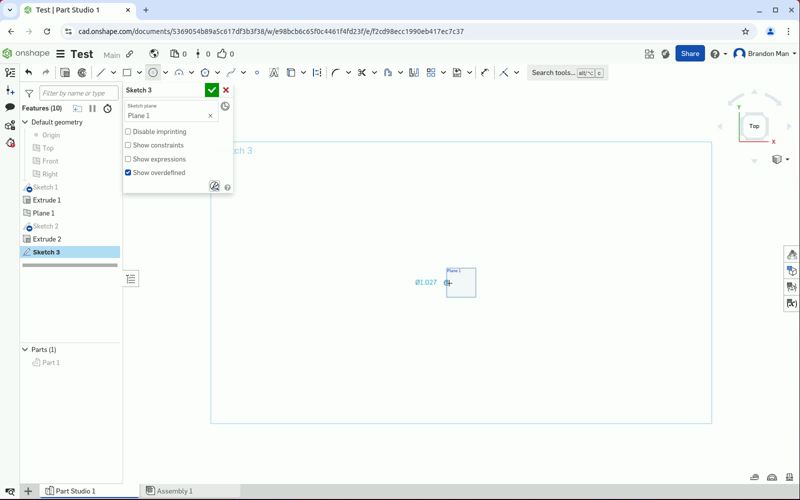
scroll(6)
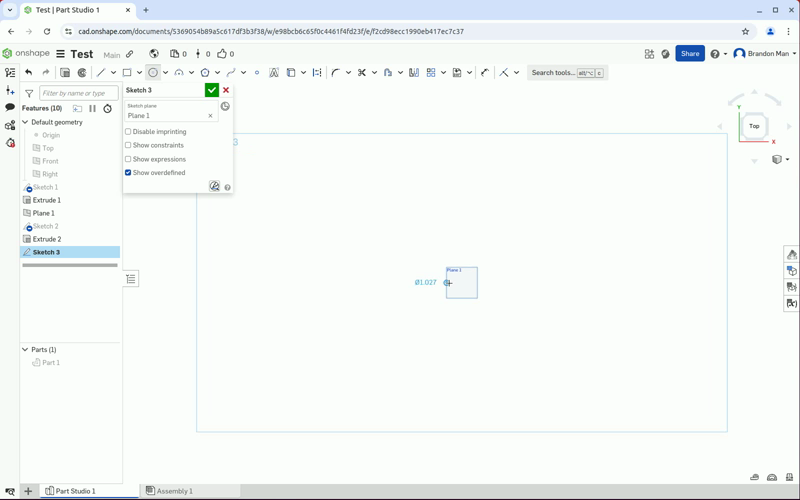
scroll(6)
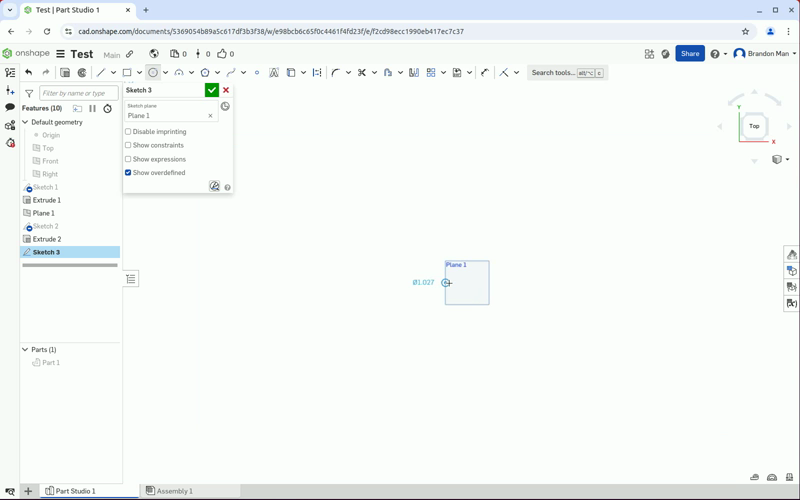
scroll(6)
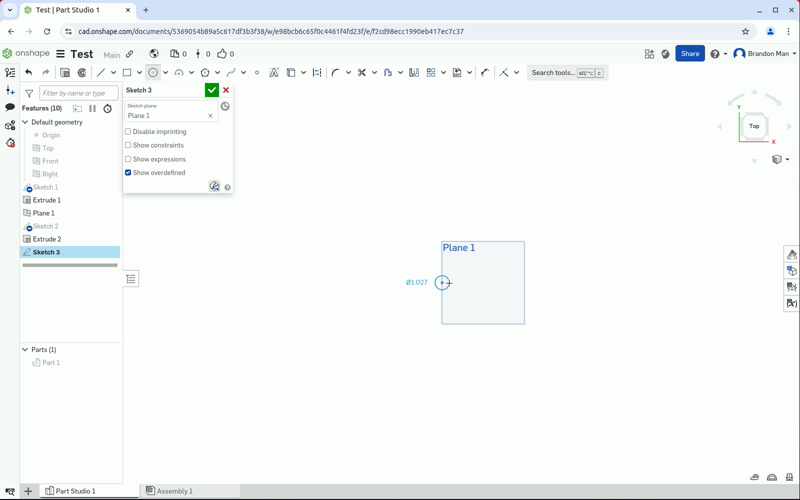
scroll(6)
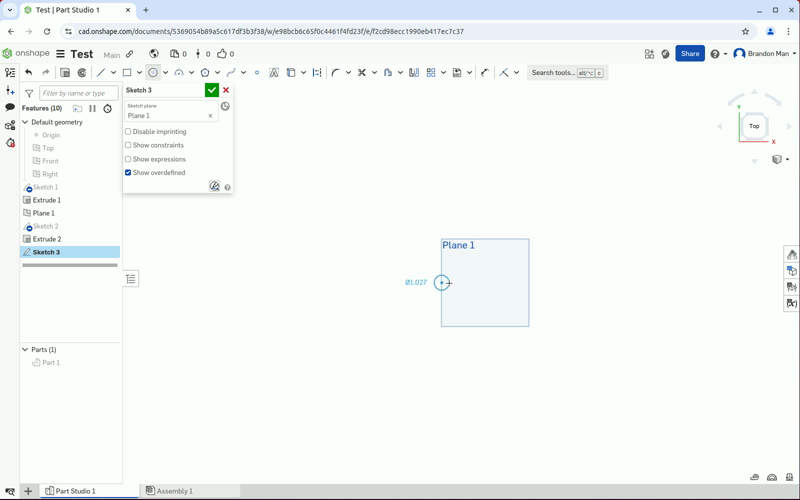
scroll(6)
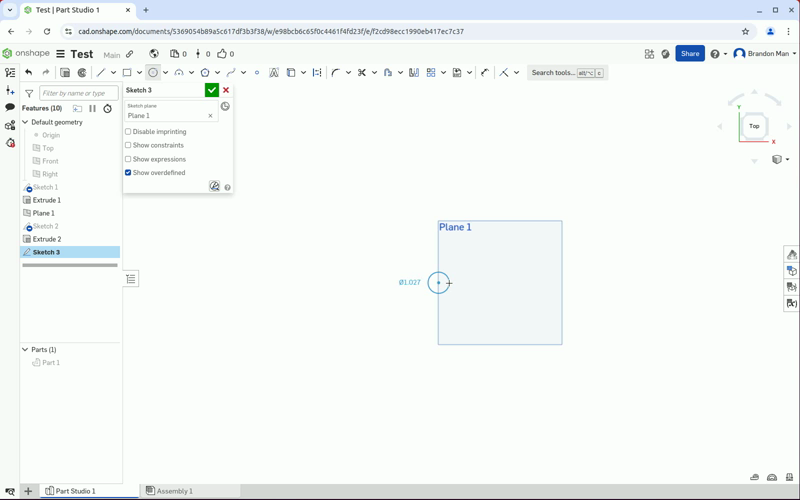
scroll(6)
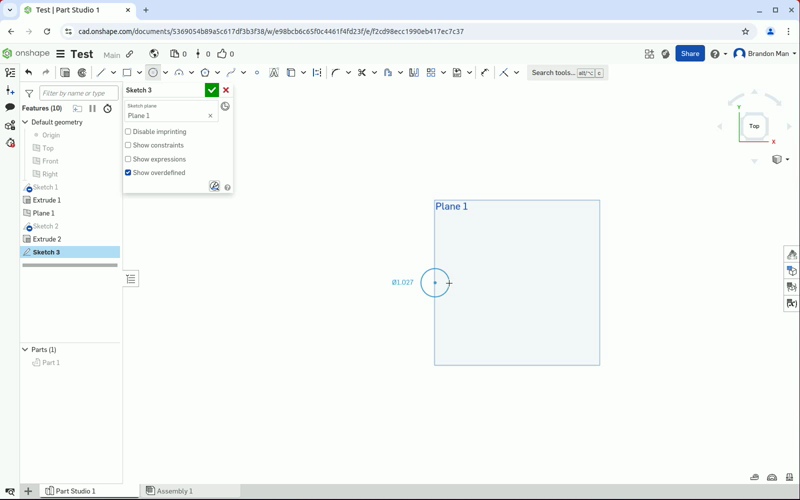
scroll(6)
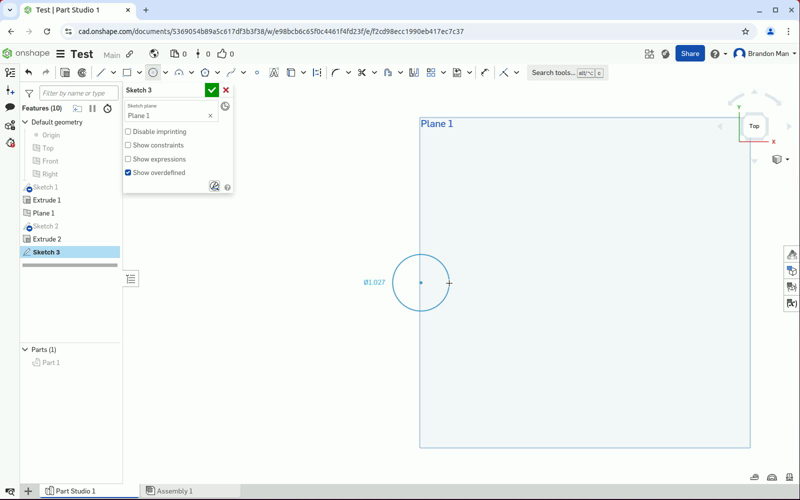
click(449, 282)
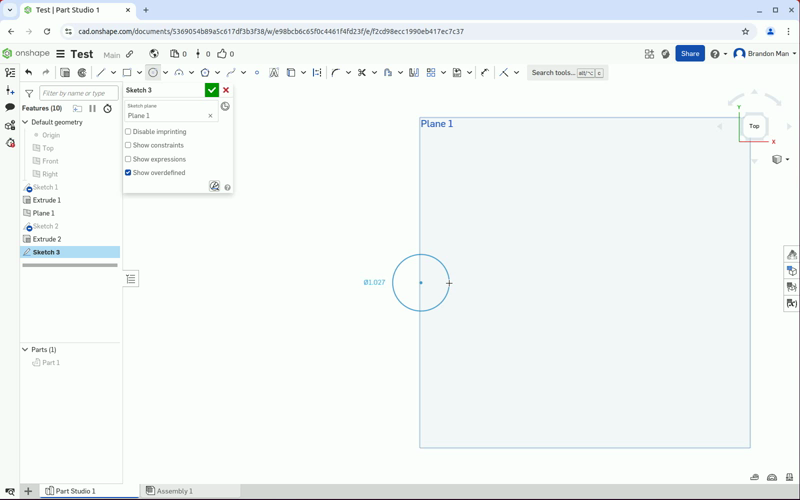
scroll(-6)
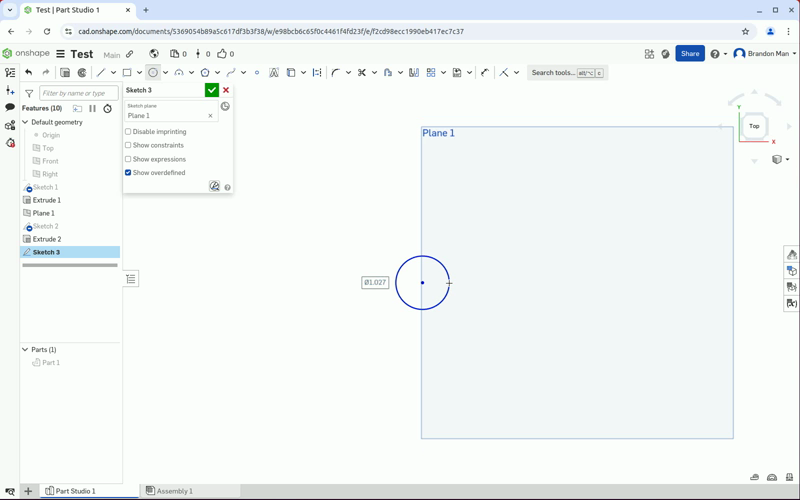
scroll(-6)
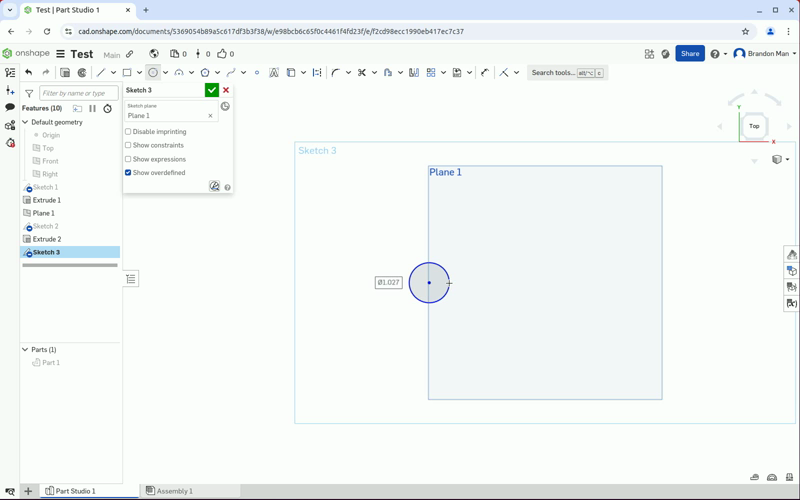
scroll(-6)
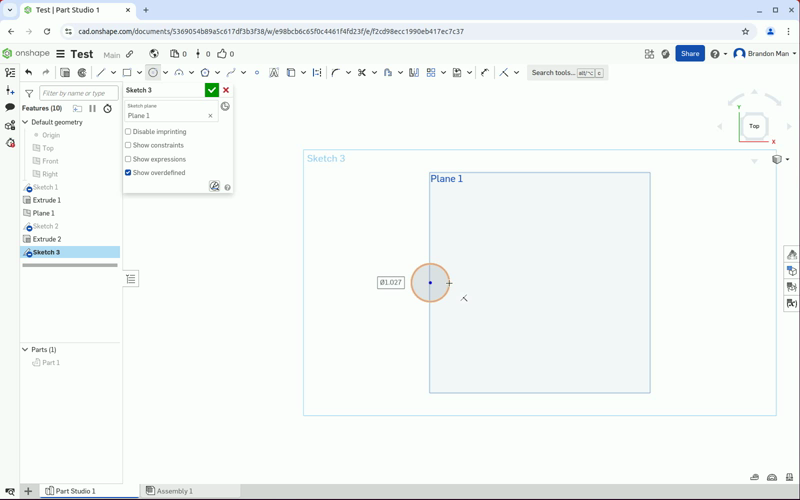
scroll(-6)
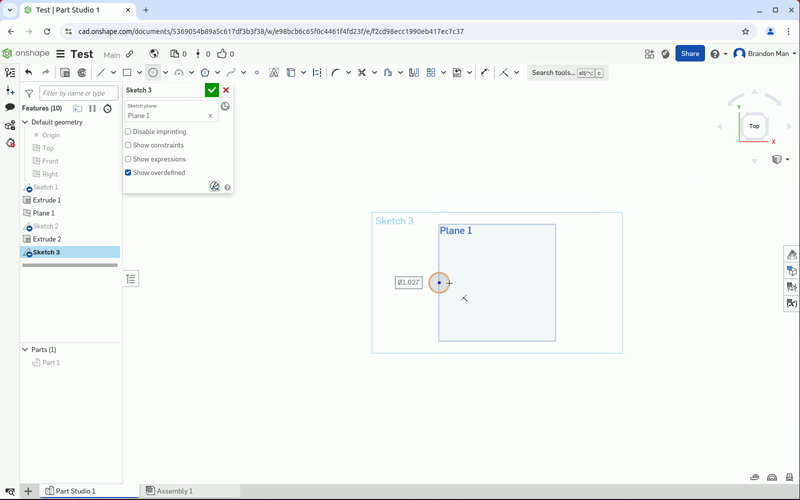
scroll(-6)
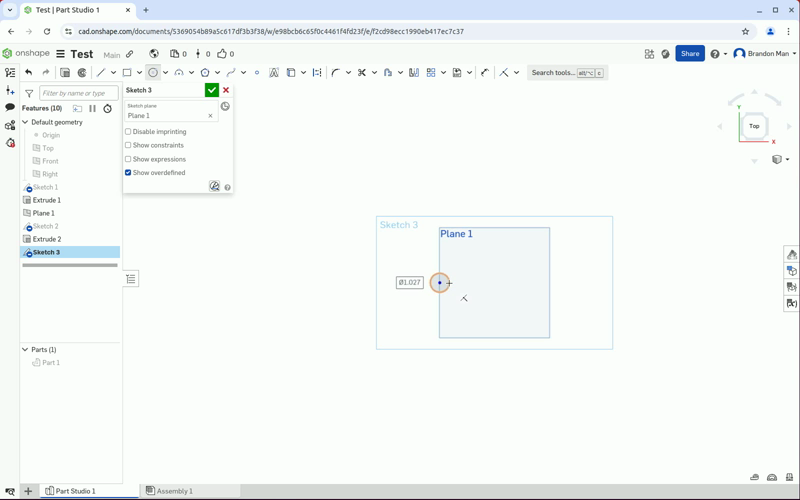
scroll(-6)
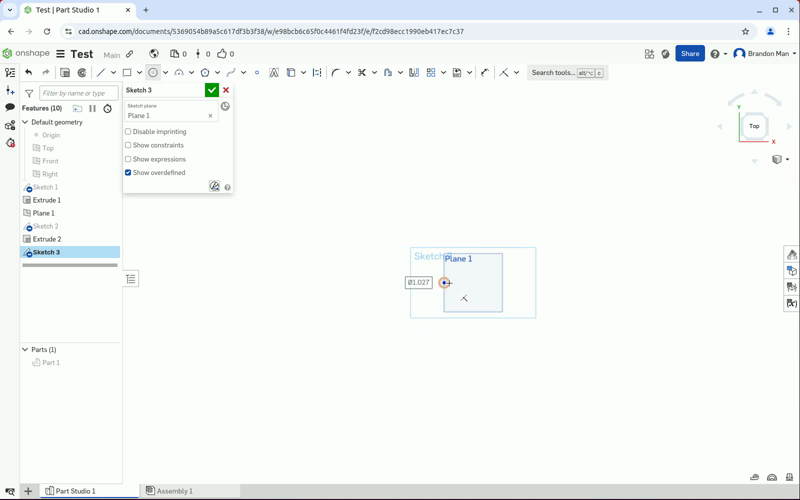
scroll(-6)
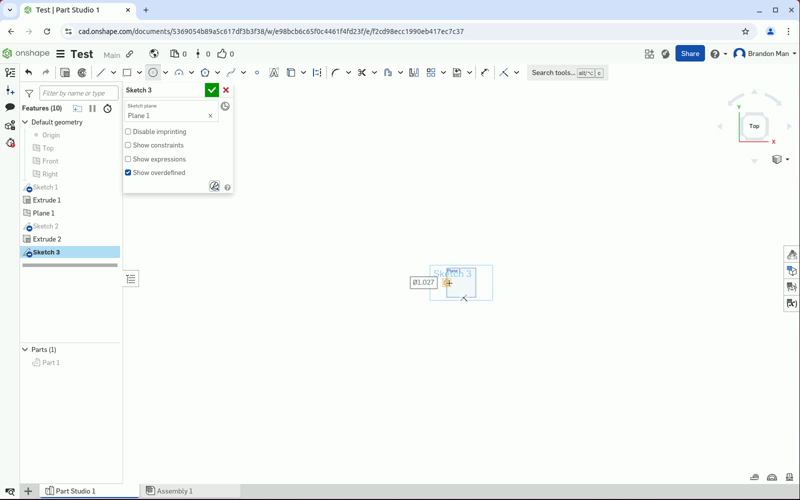
key(esc)
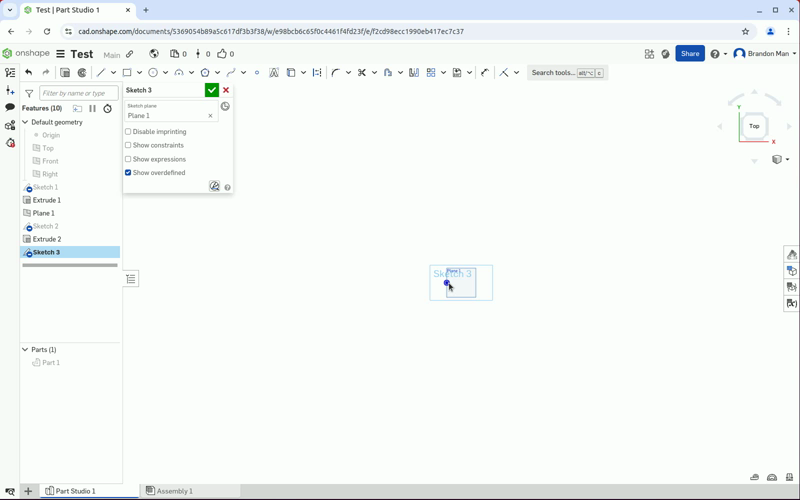
mouse_move(448, 282)
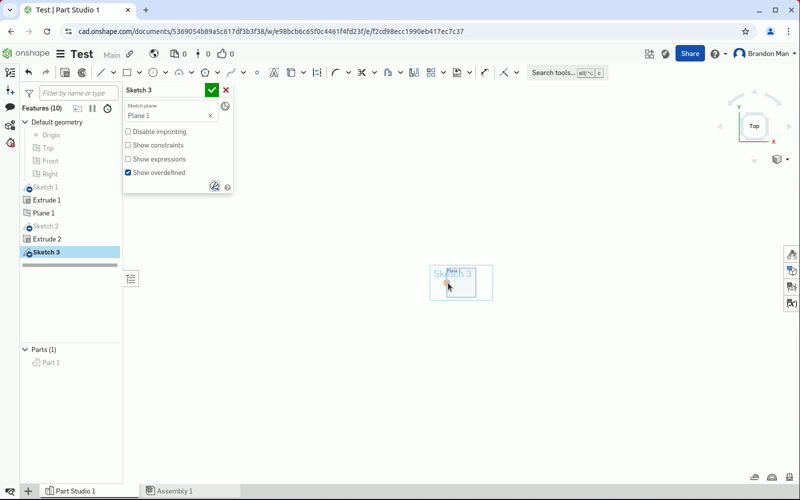
scroll(6)
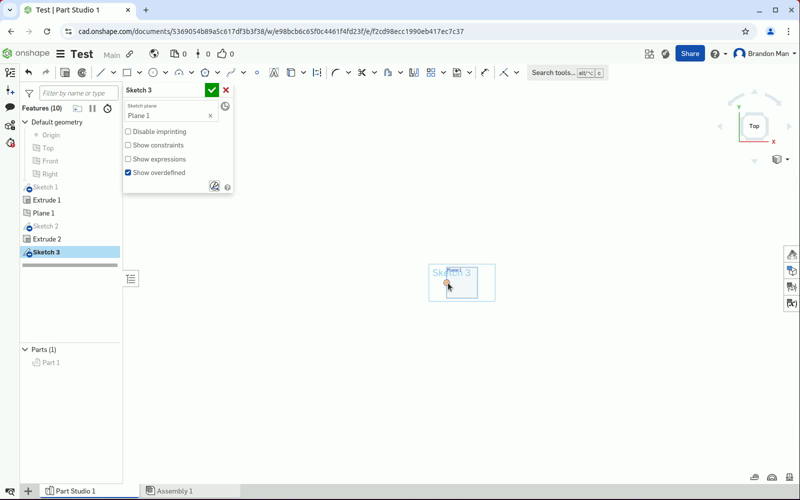
scroll(6)
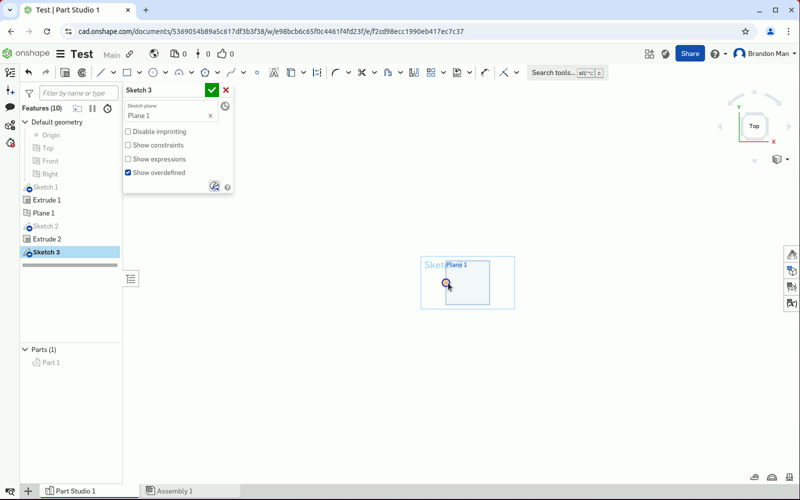
scroll(6)
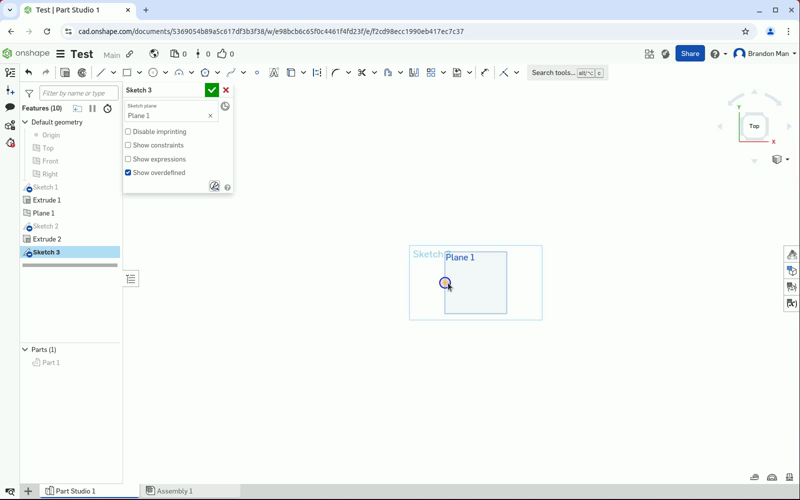
scroll(6)
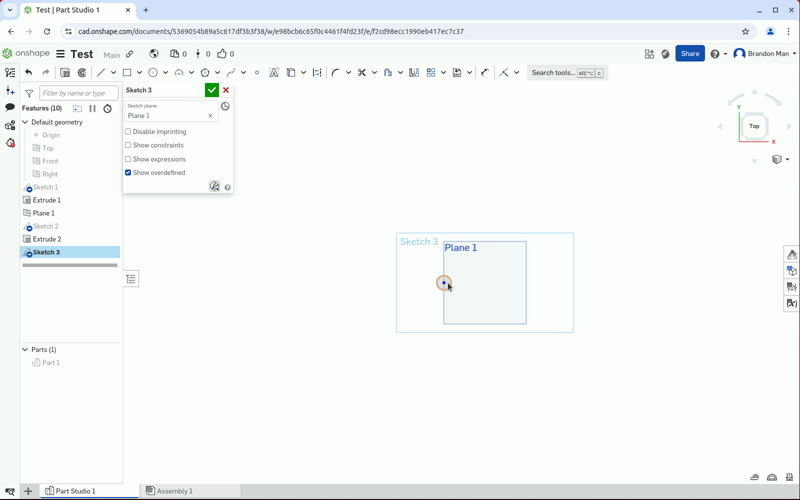
scroll(6)
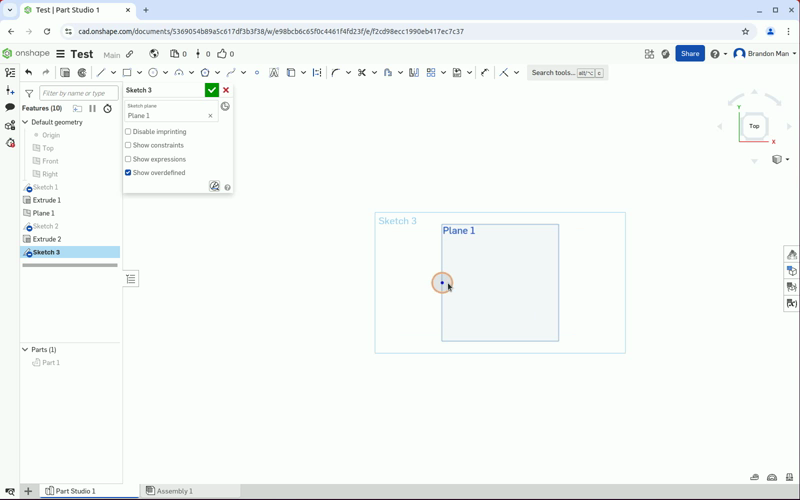
scroll(6)
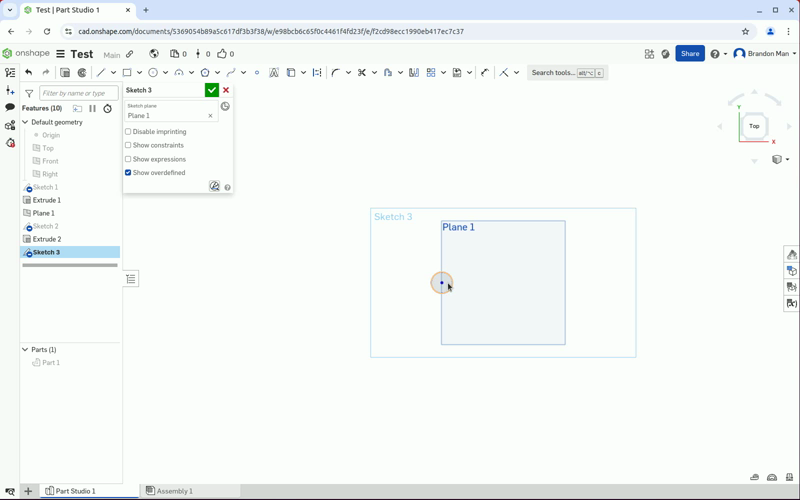
scroll(6)
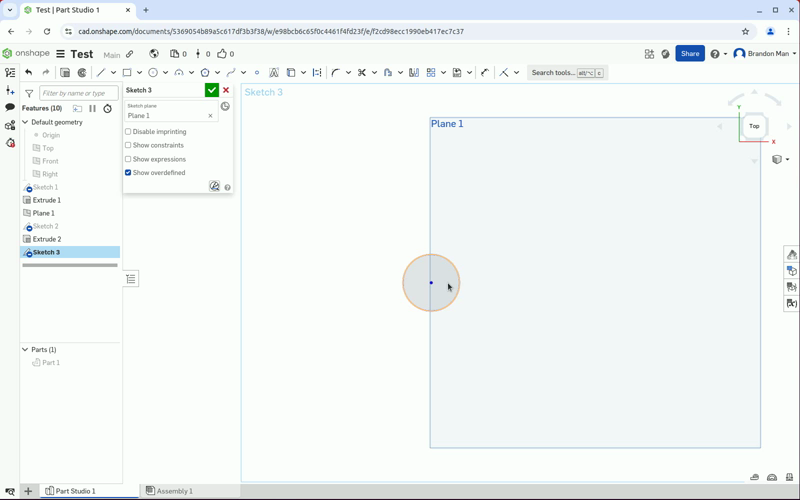
click(448, 282)
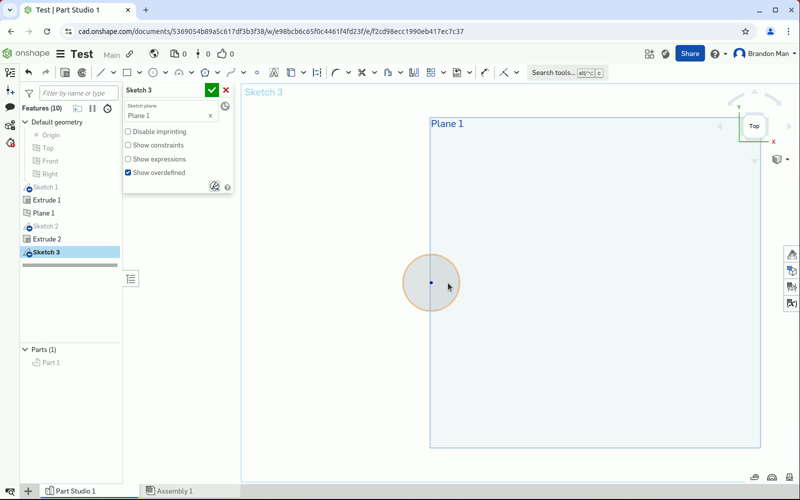
scroll(-6)
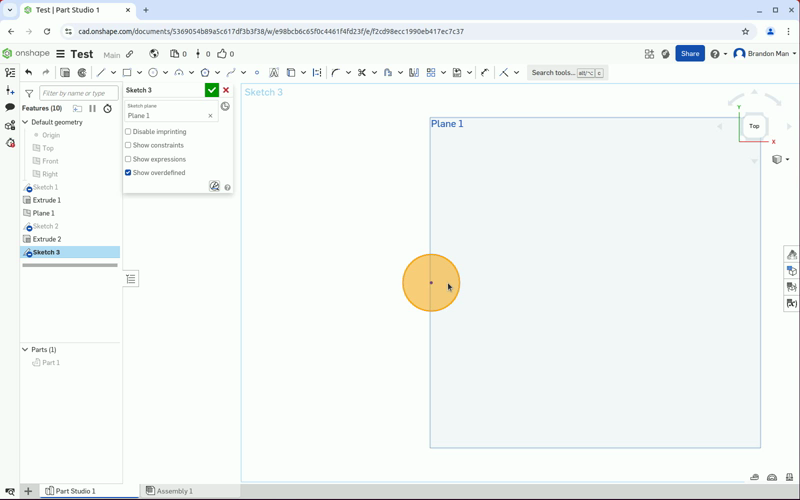
scroll(-6)
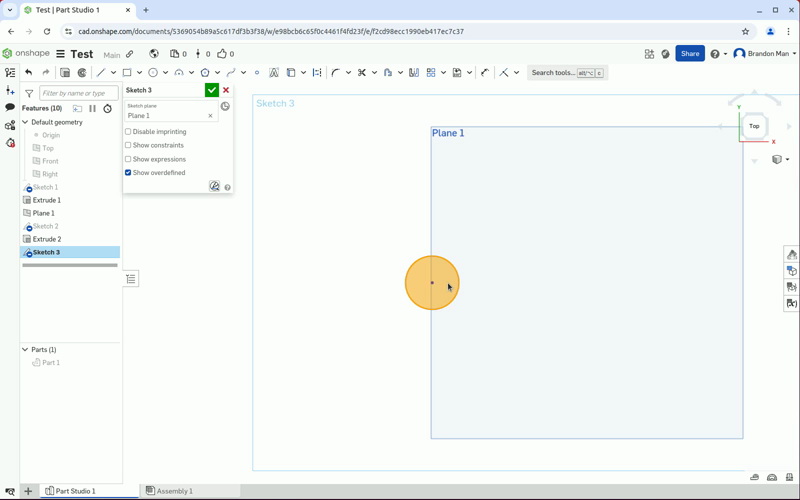
scroll(-6)
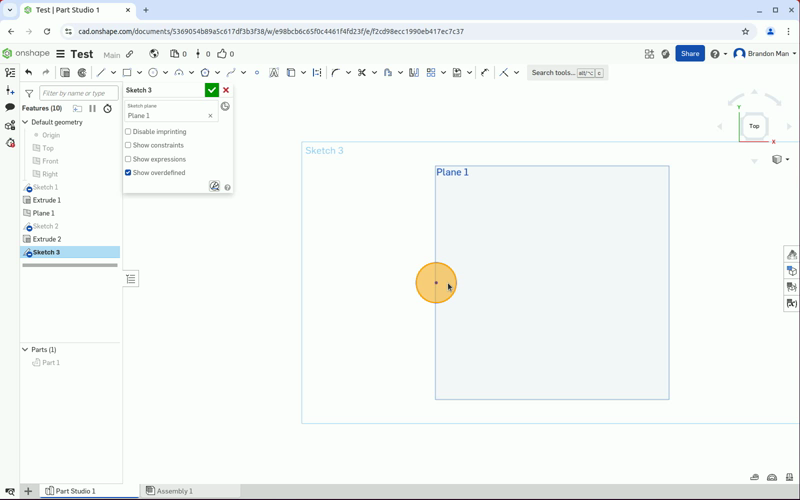
scroll(-6)
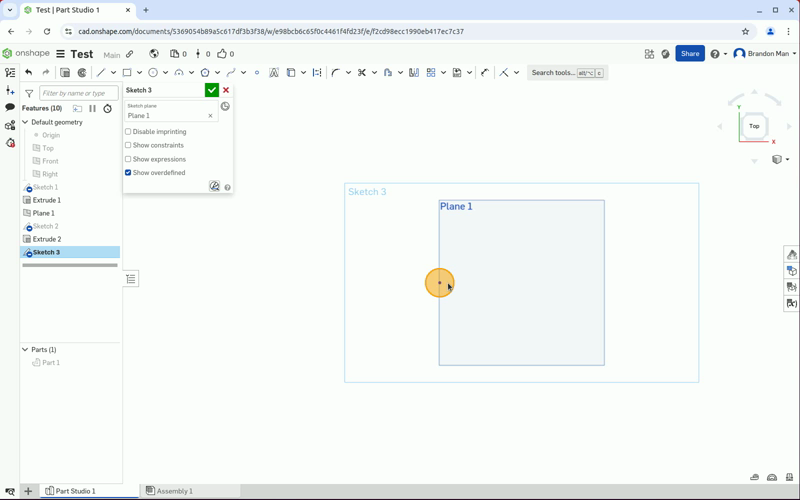
scroll(-6)
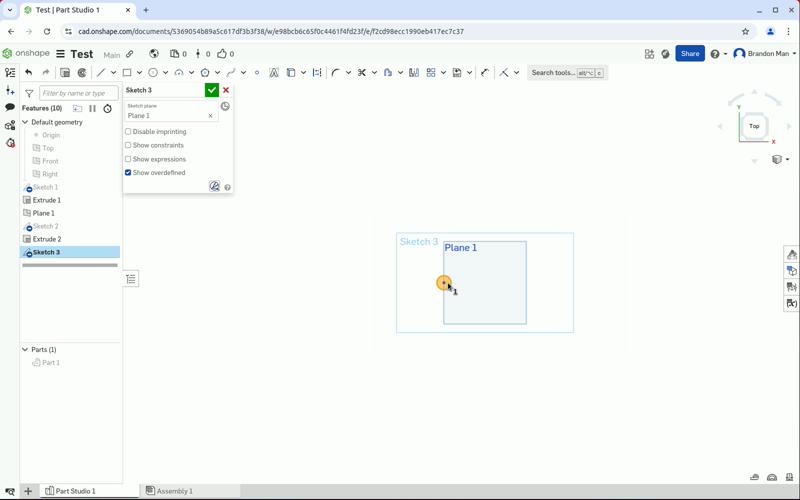
scroll(-6)
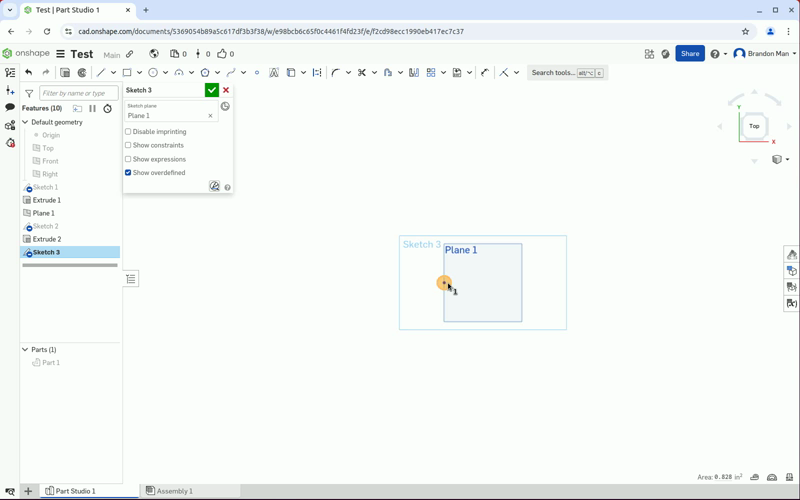
scroll(-6)
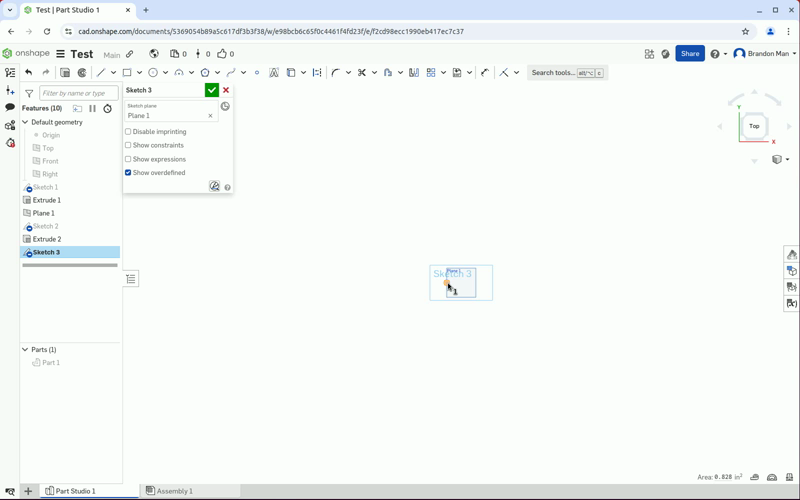
mouse_move(73, 352)
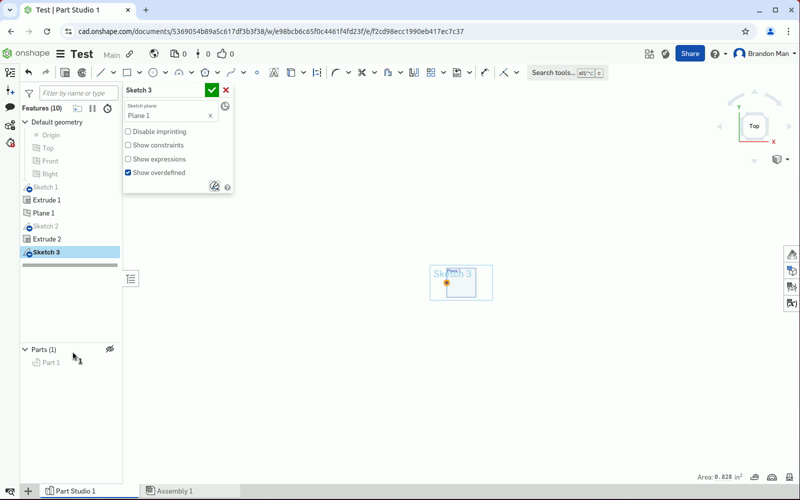
key(shift+y)
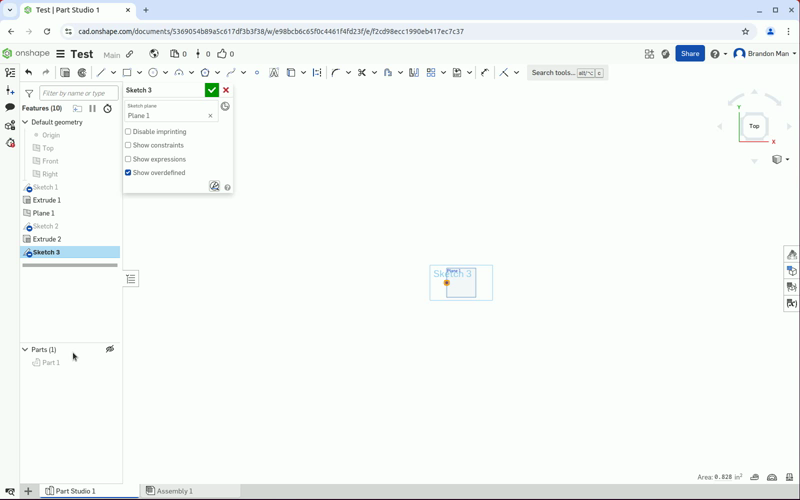
key(shift+e)
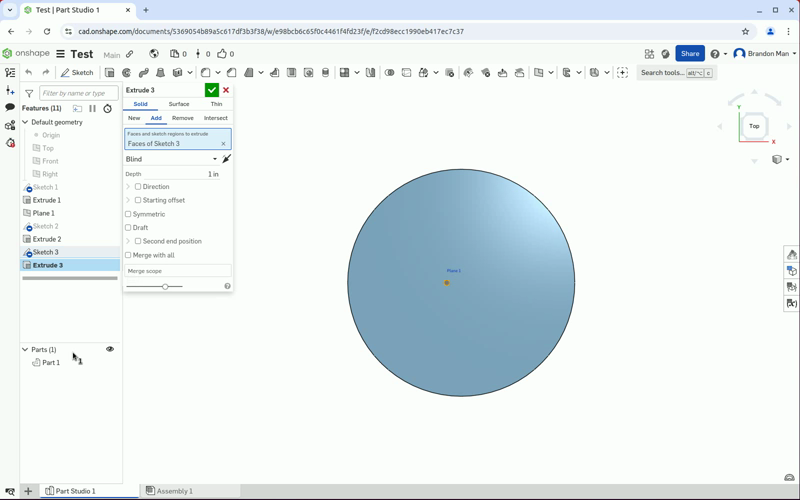
mouse_move(143, 106)
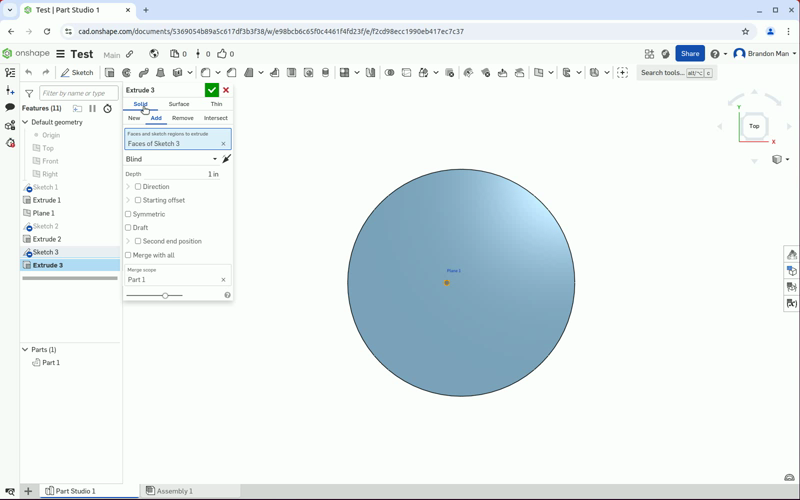
click(143, 106)
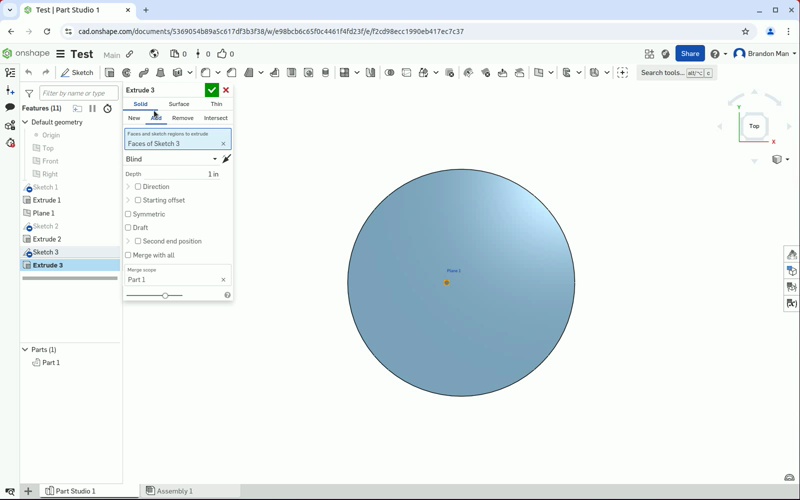
mouse_move(186, 120)
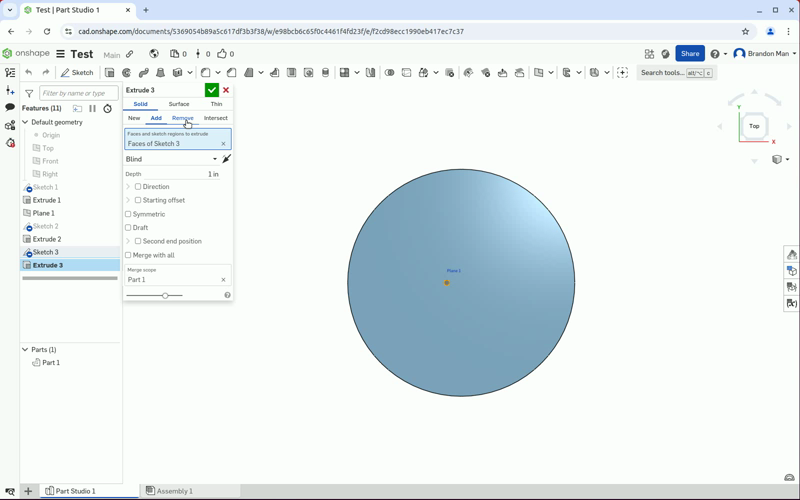
click(186, 120)
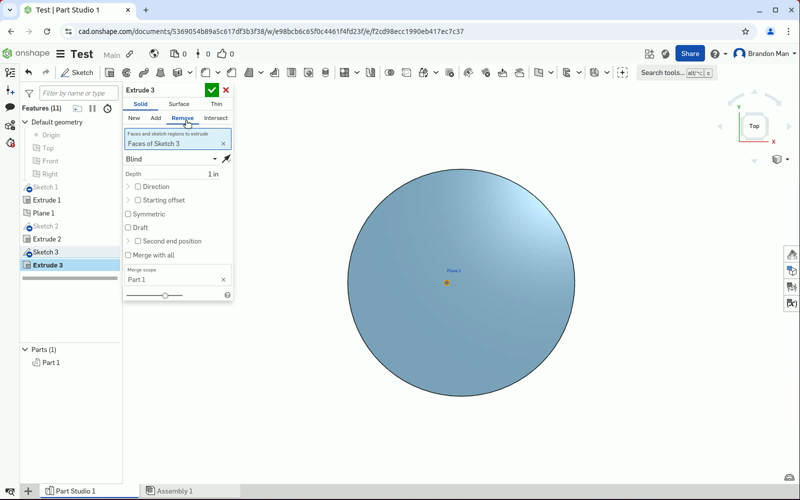
key(tab, 4)
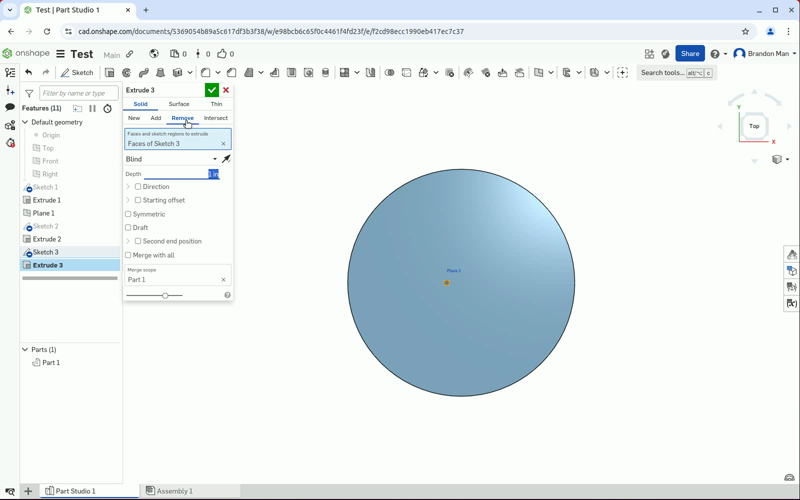
text(2.166)
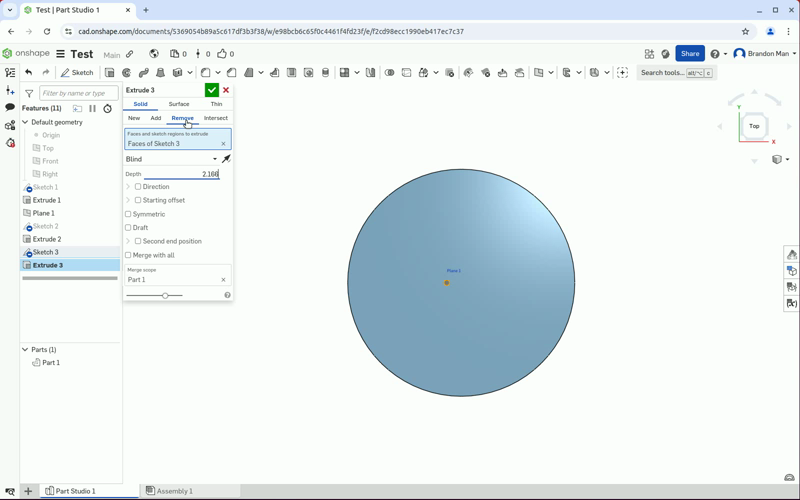
key(tab, 6)
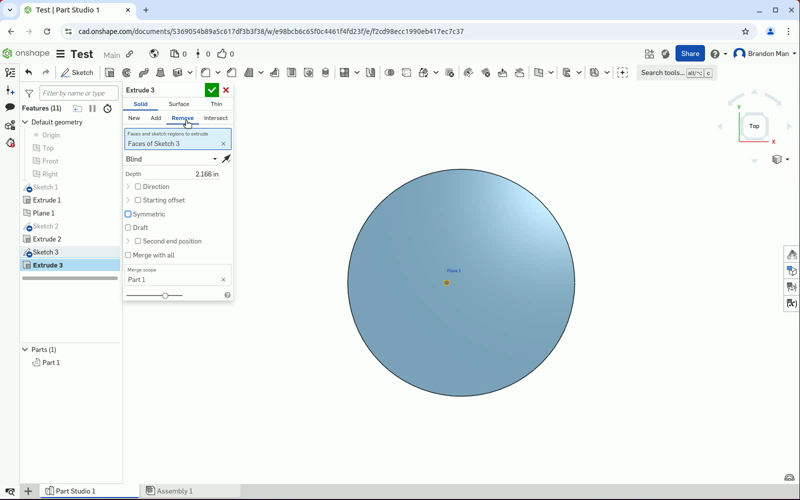
key(space)
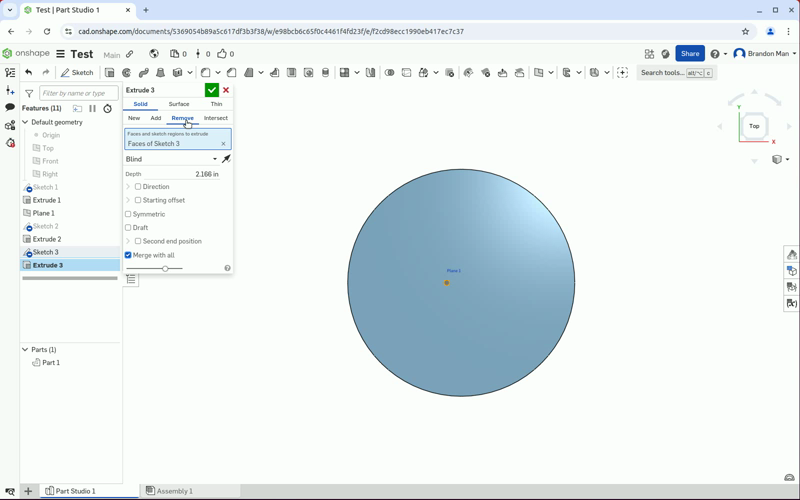
key(enter)
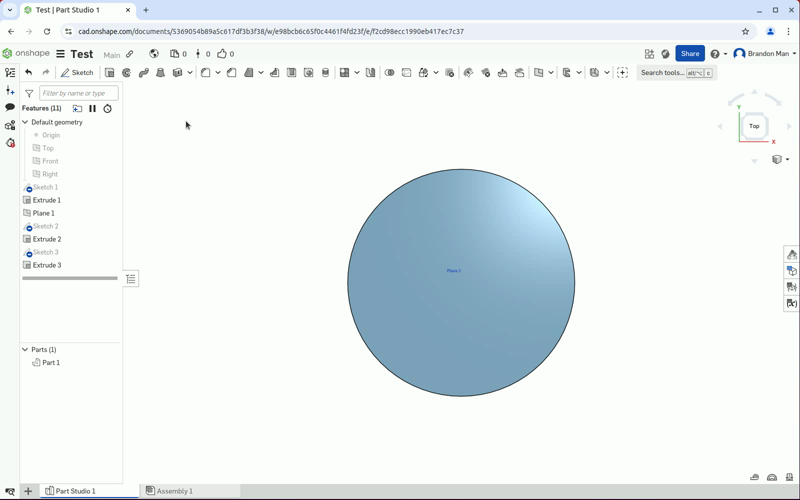
key(shift+h)
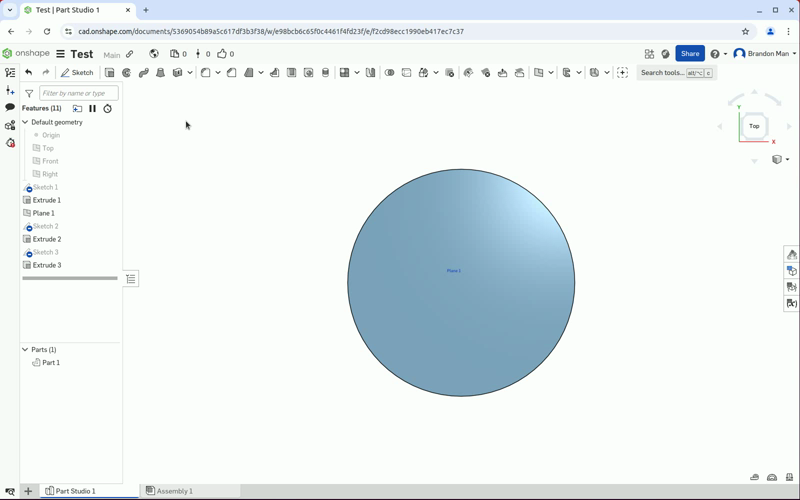
key(shift+h)
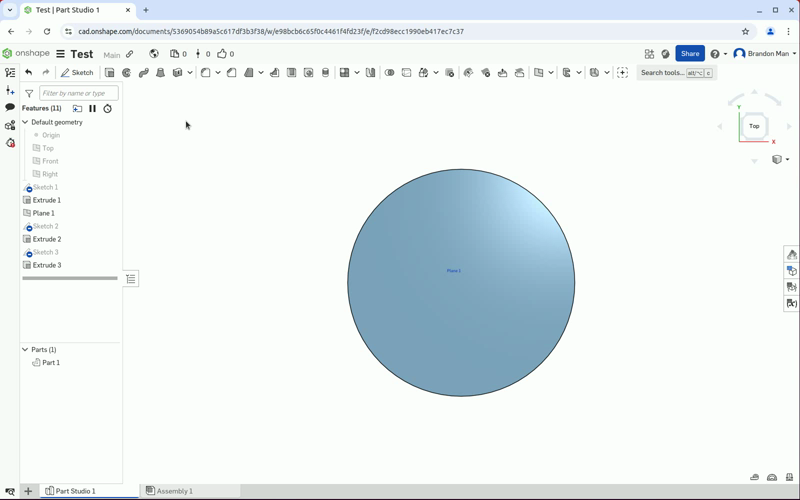
mouse_move(73, 189)
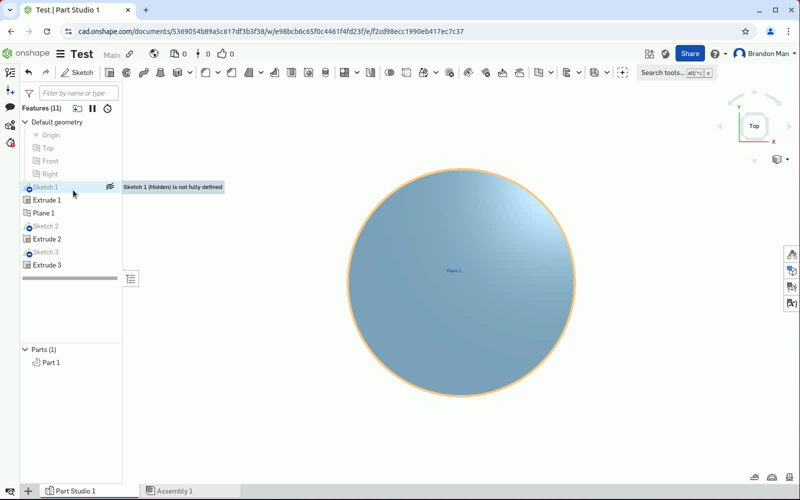
click(73, 189)
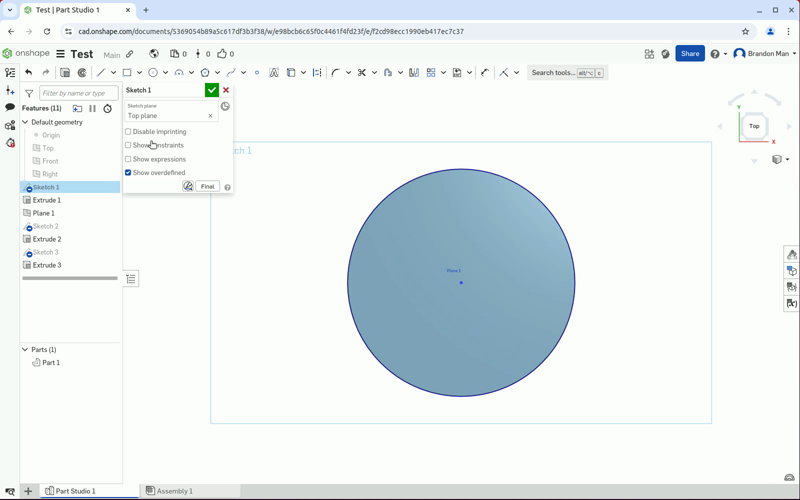
mouse_move(229, 92)
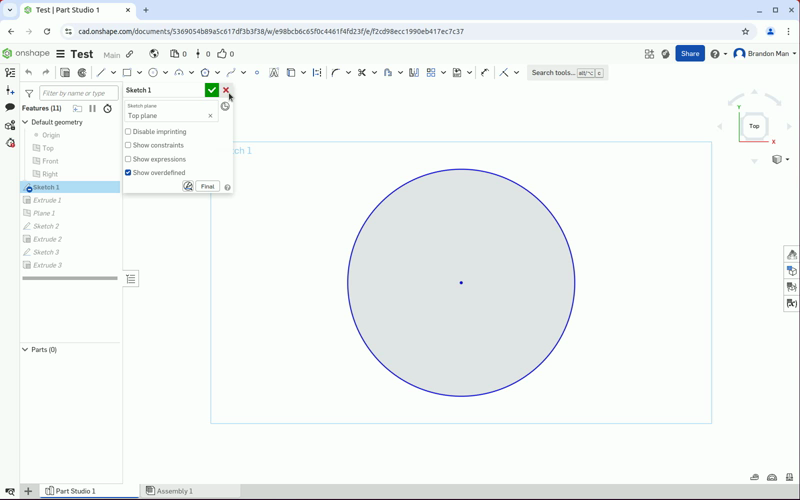
click(229, 92)
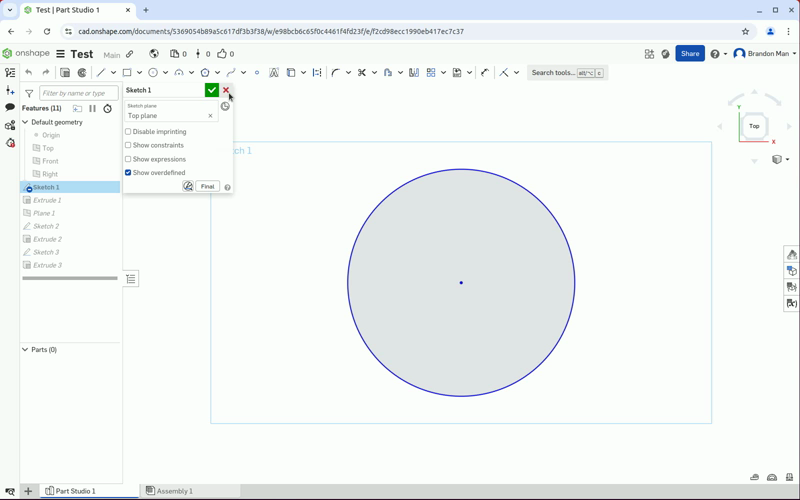
key(shift+s)
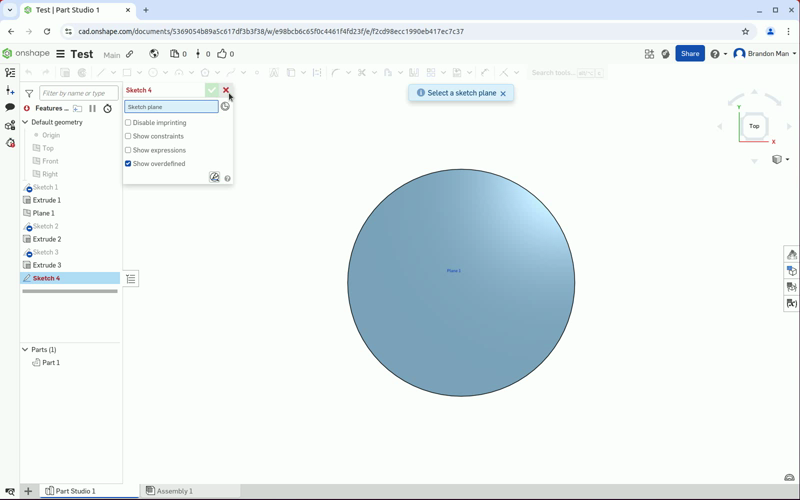
mouse_move(73, 215)
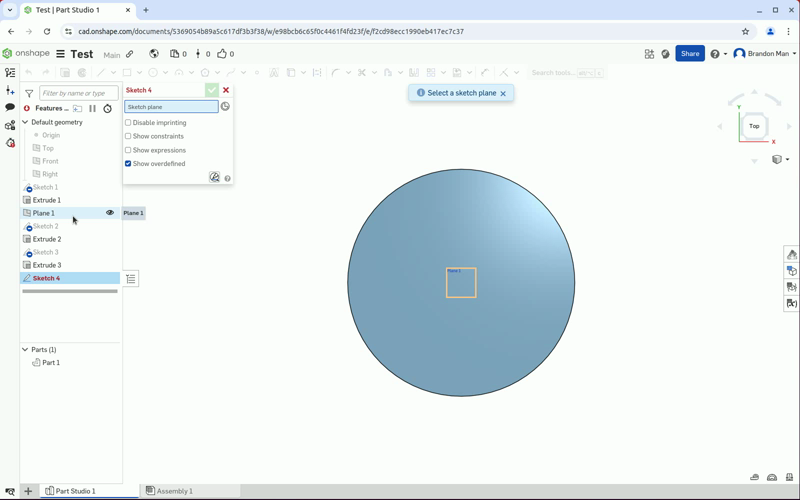
click(73, 215)
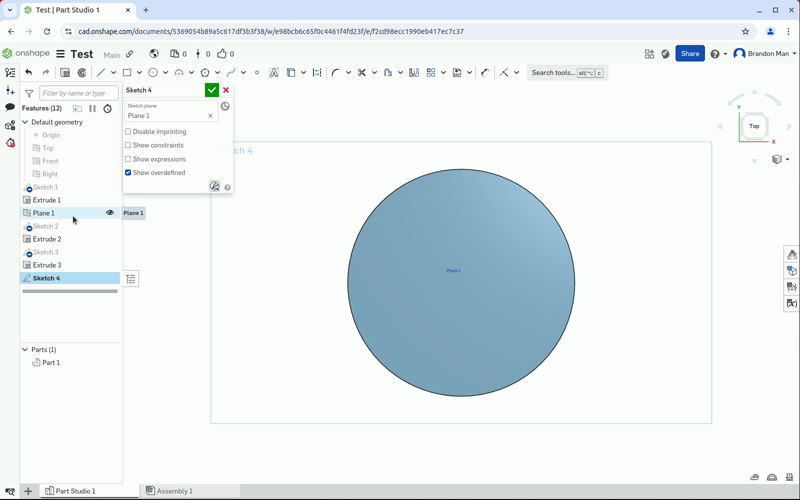
mouse_move(73, 352)
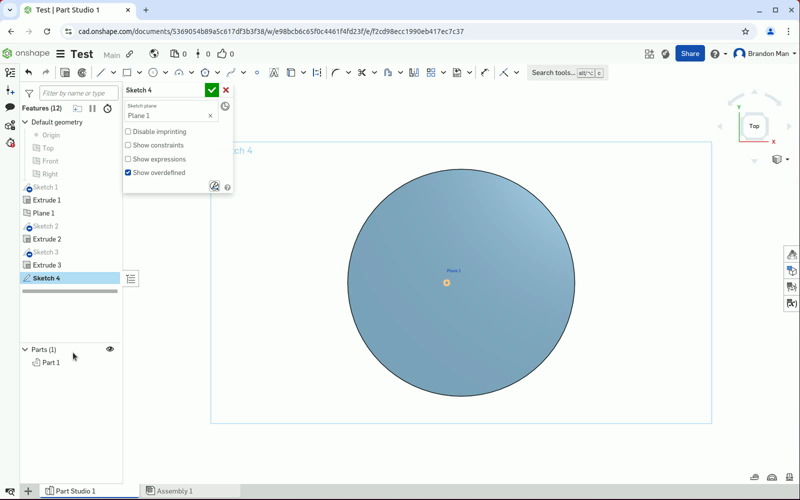
key(y)
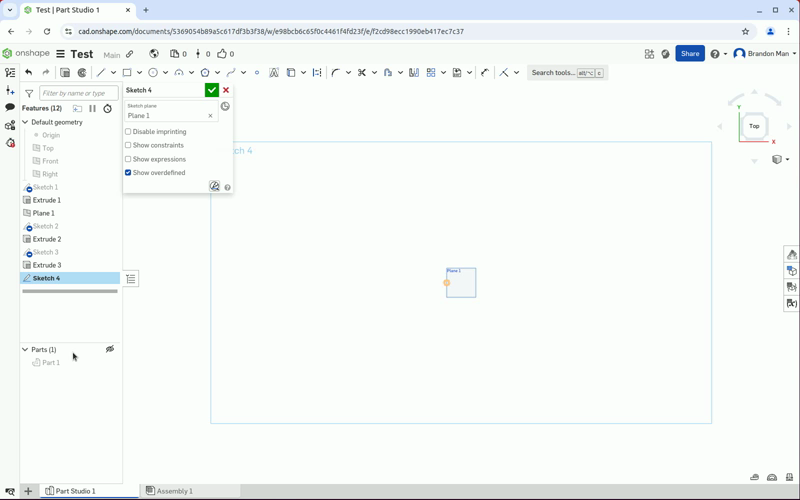
key(c)
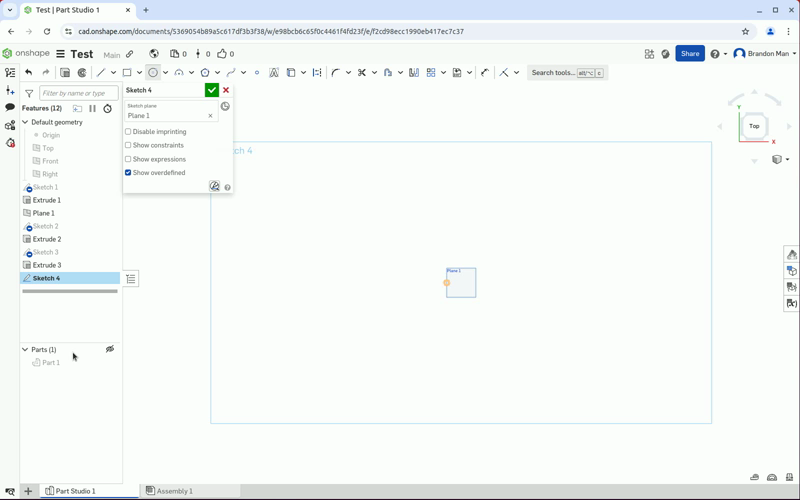
key_down(shift)
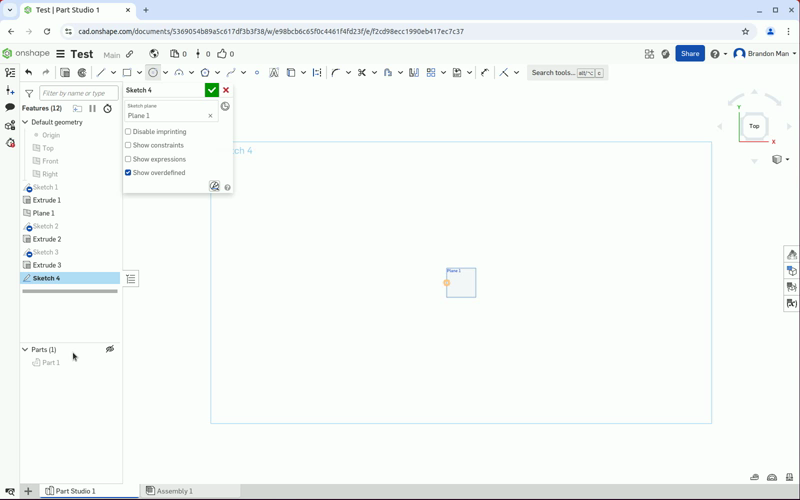
mouse_move(460, 267)
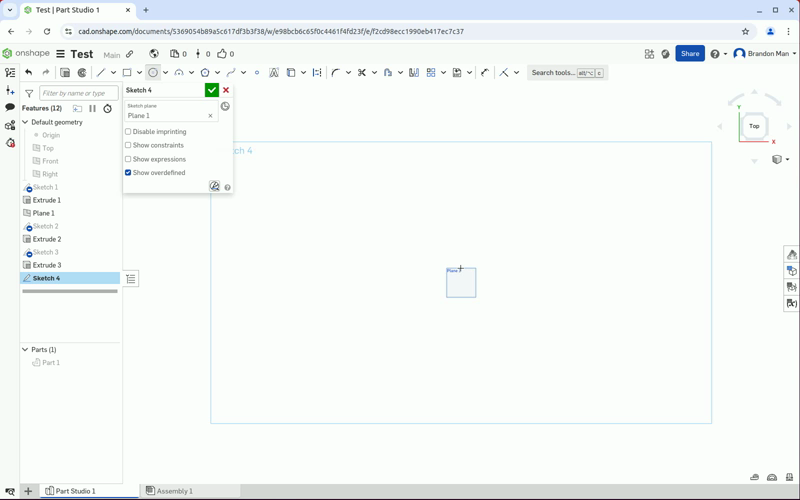
click(460, 267)
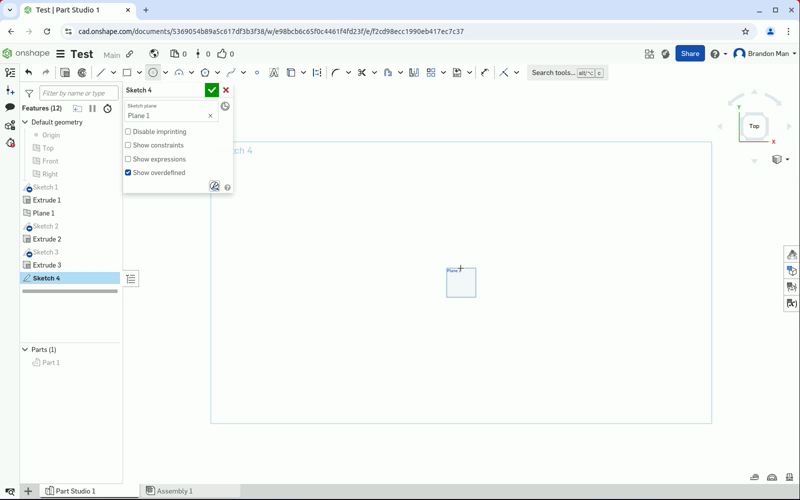
key_up(shift)
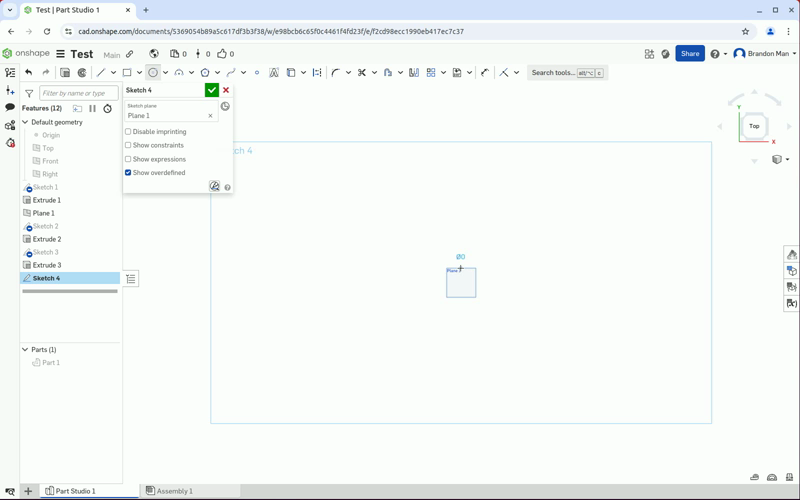
mouse_move(463, 267)
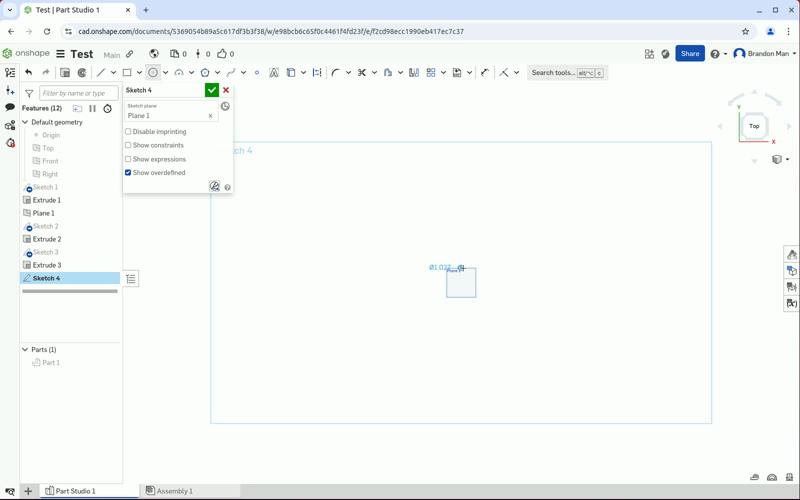
scroll(6)
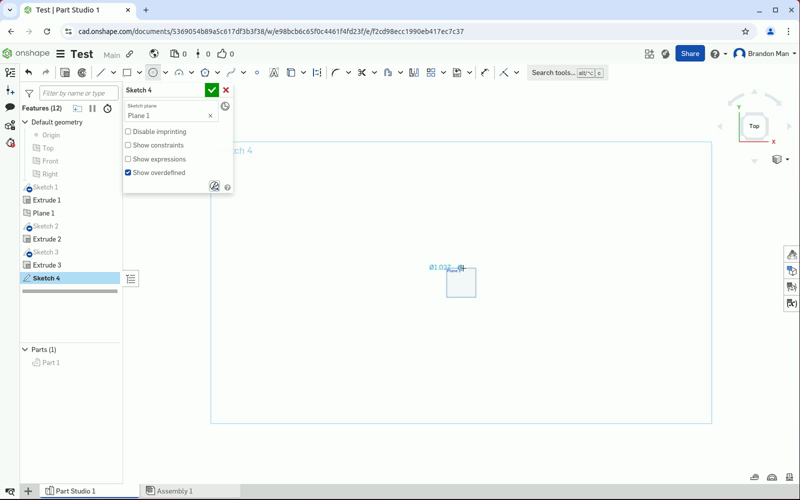
scroll(6)
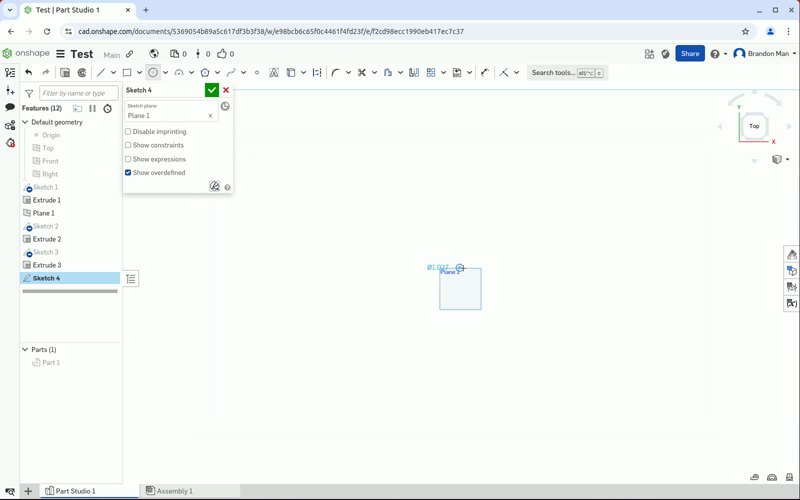
scroll(6)
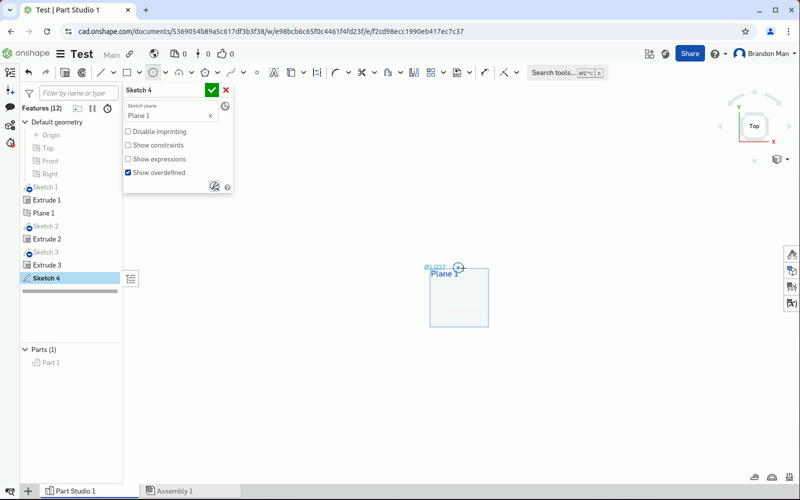
scroll(6)
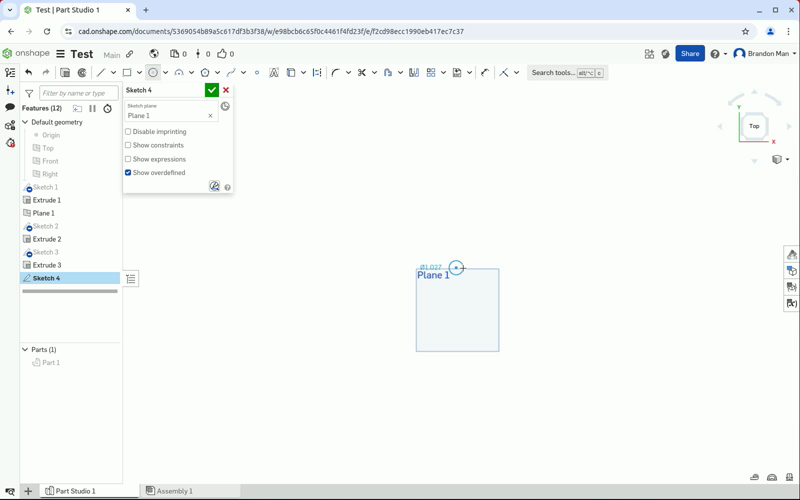
scroll(6)
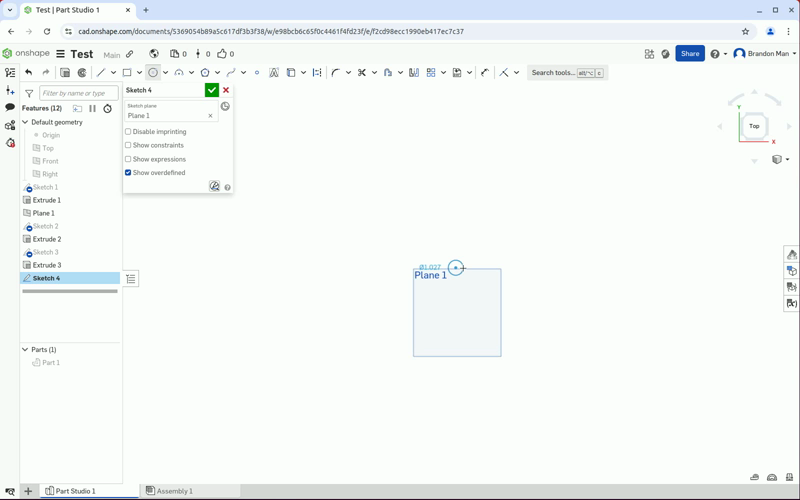
scroll(6)
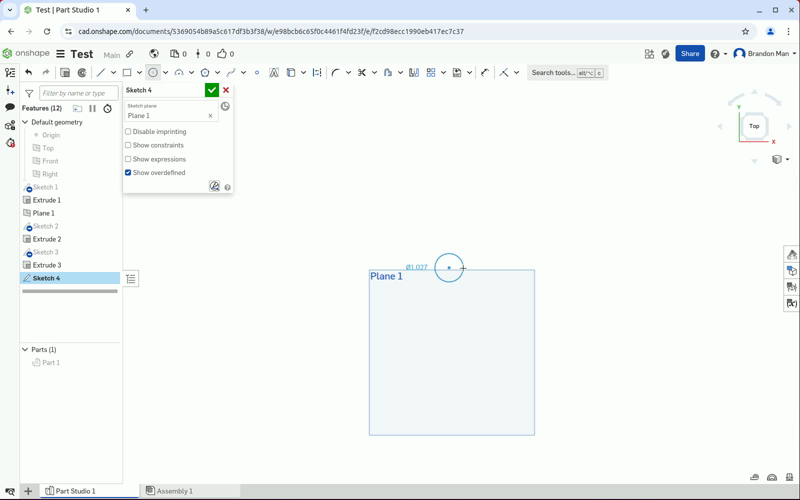
scroll(6)
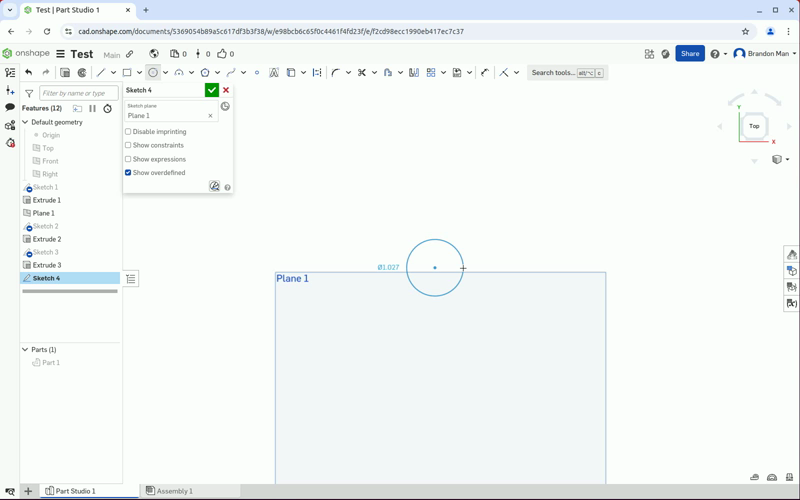
click(463, 267)
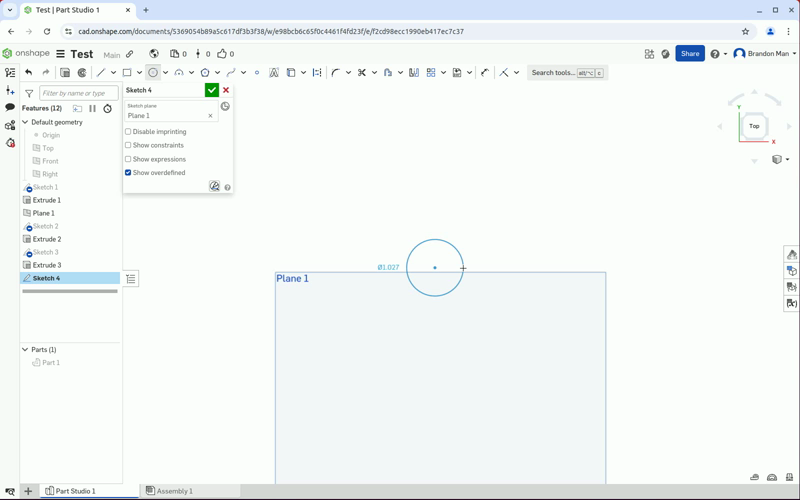
scroll(-6)
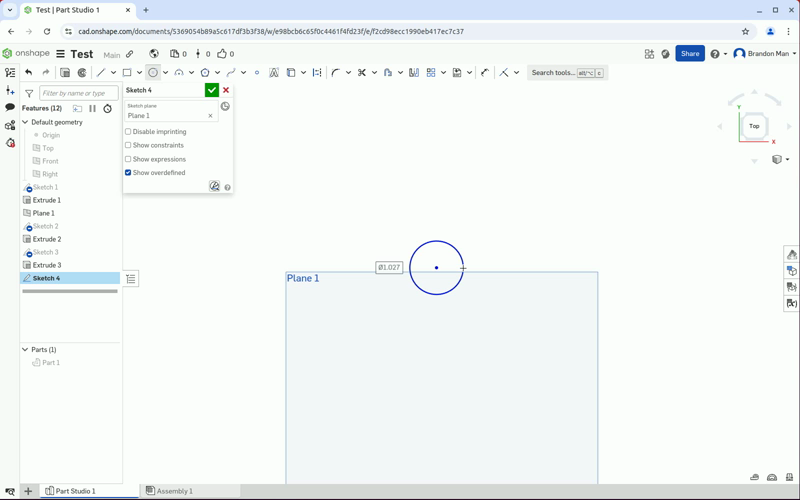
scroll(-6)
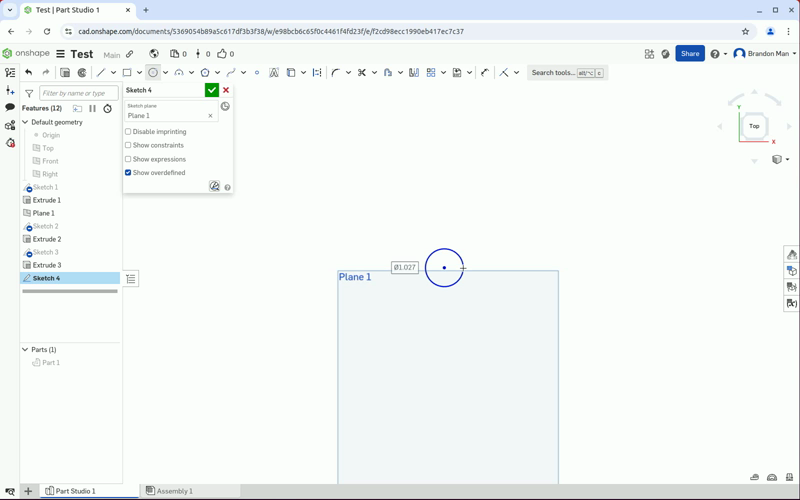
scroll(-6)
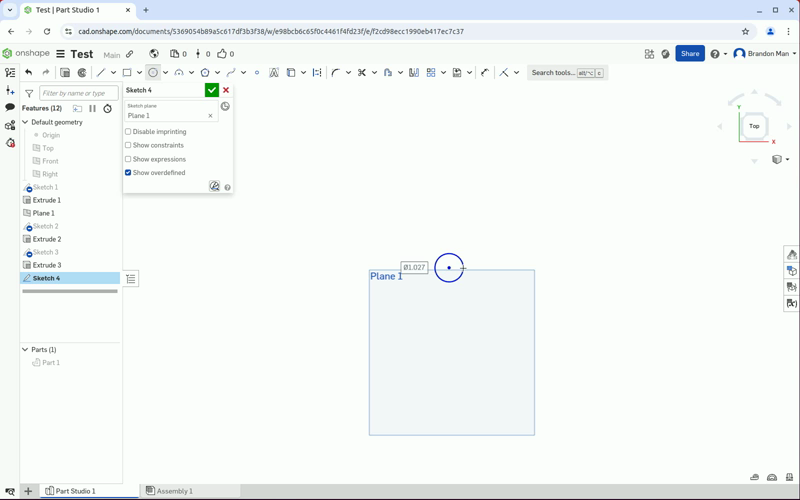
scroll(-6)
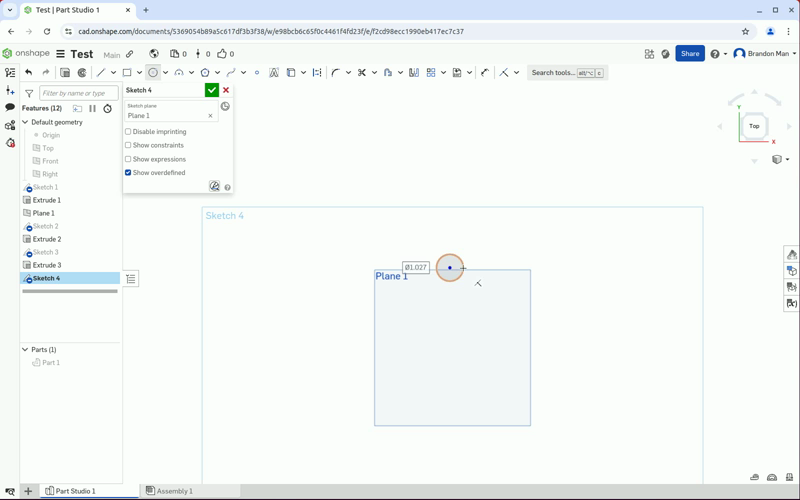
scroll(-6)
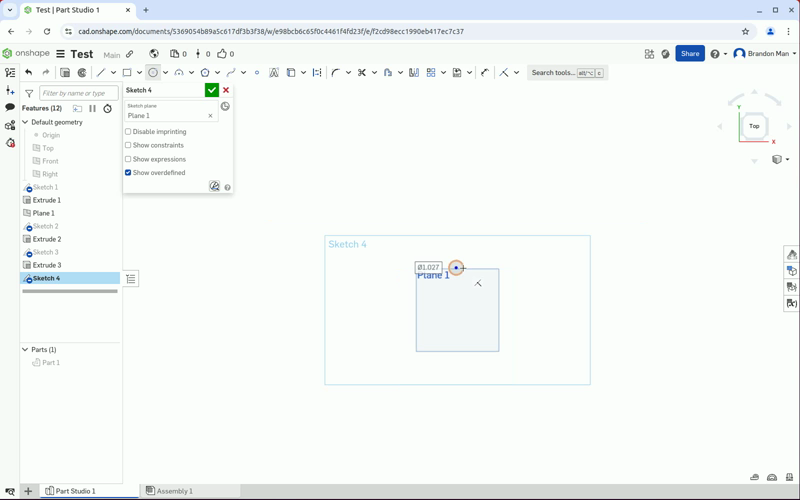
scroll(-6)
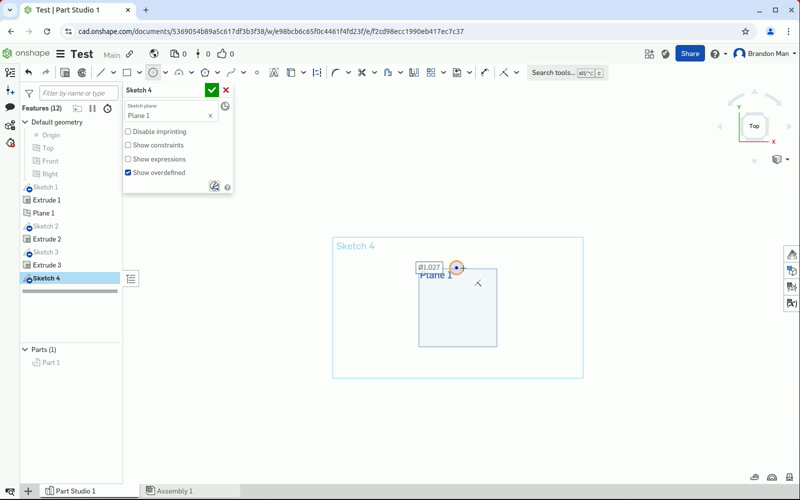
scroll(-6)
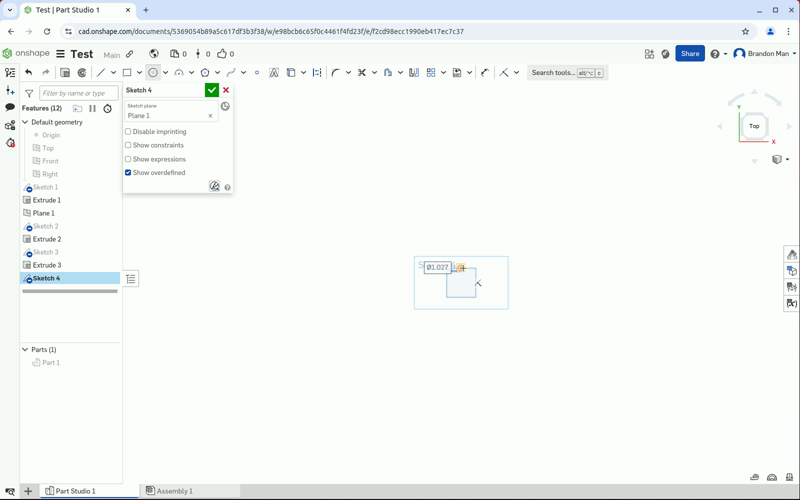
key(esc)
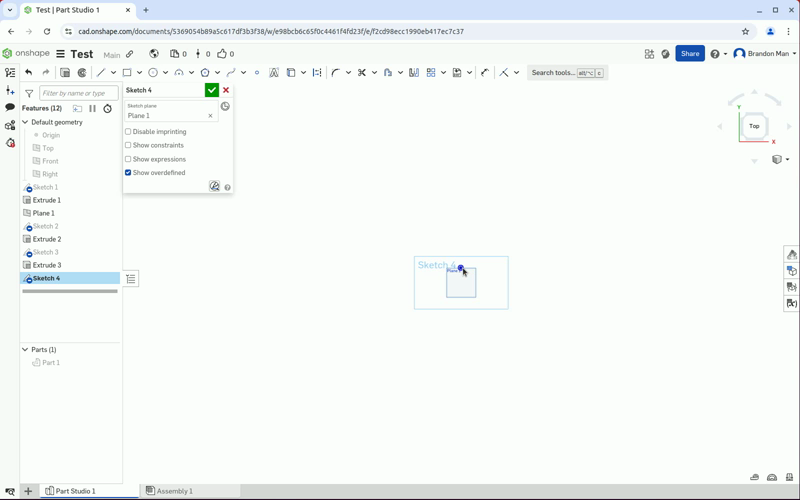
mouse_move(461, 269)
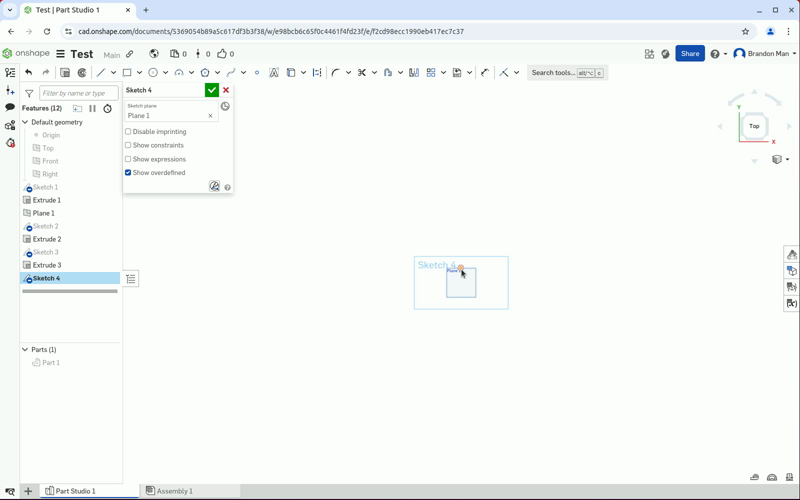
scroll(6)
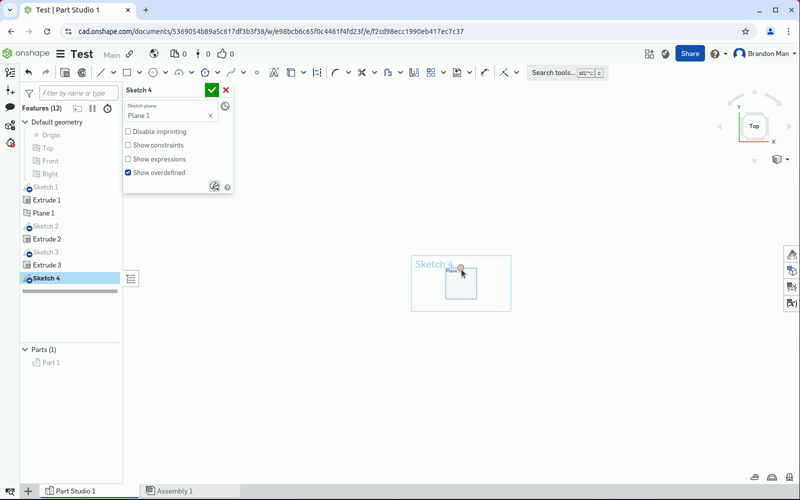
scroll(6)
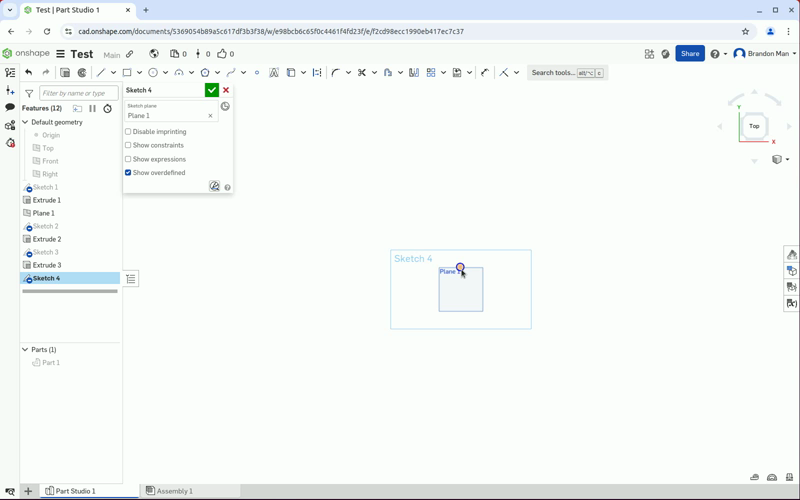
scroll(6)
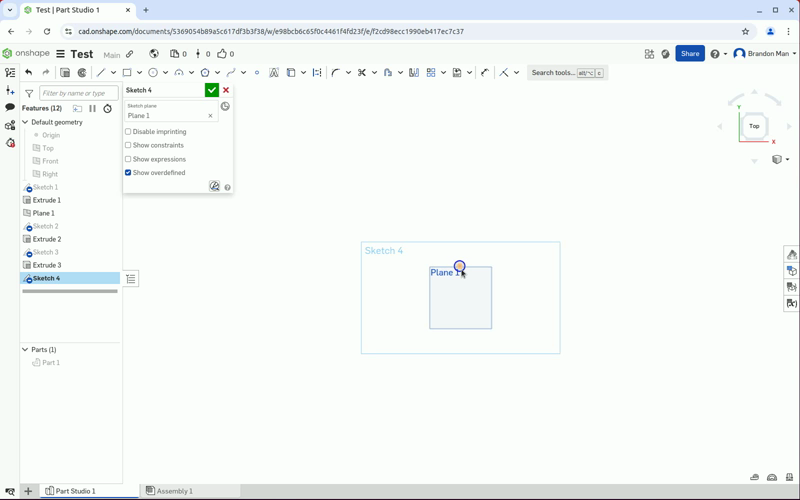
scroll(6)
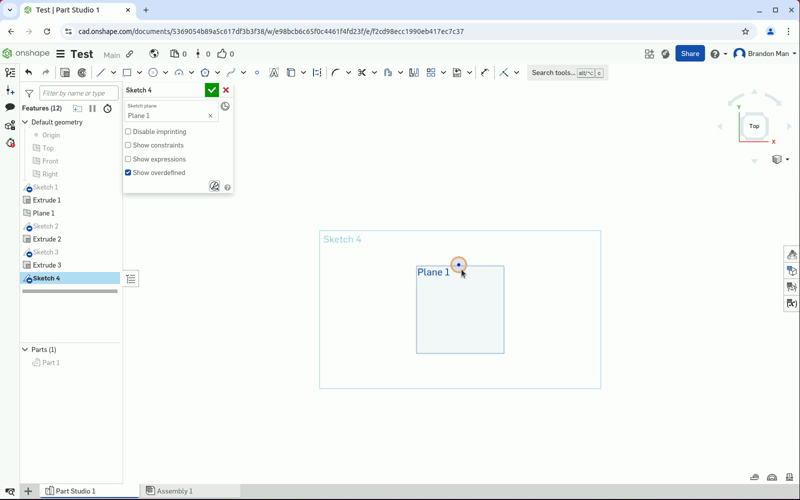
scroll(6)
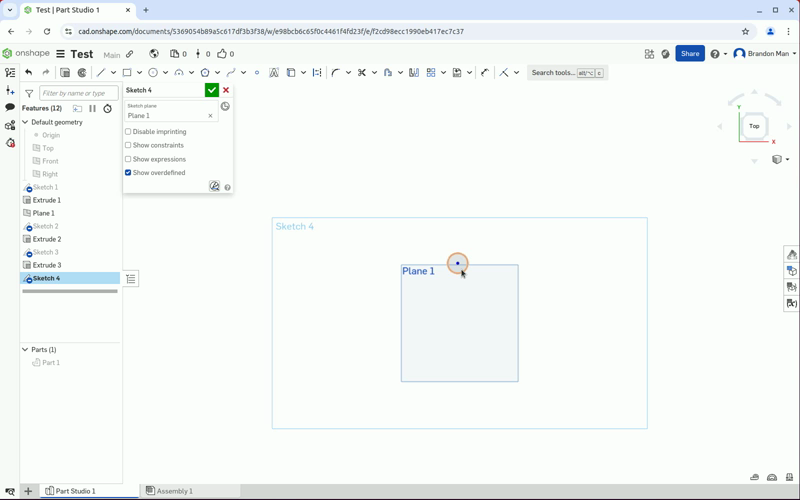
scroll(6)
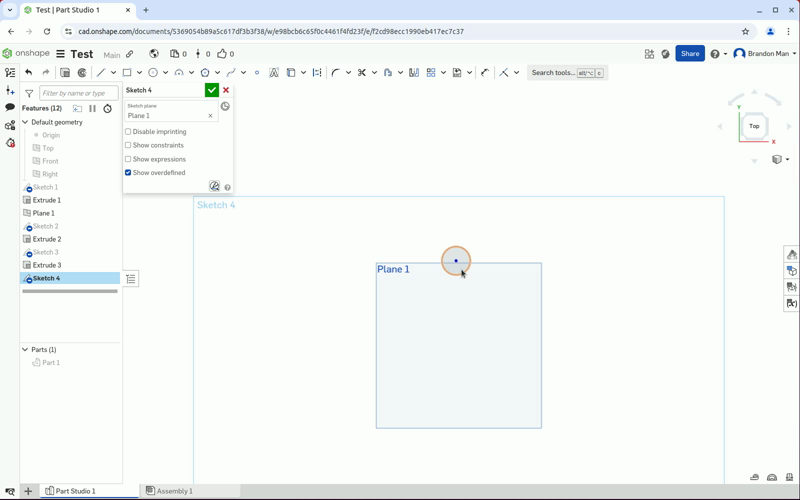
scroll(6)
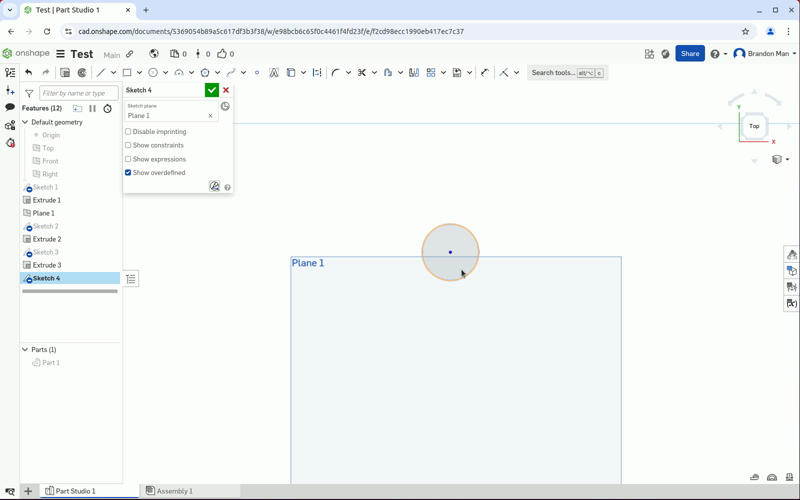
click(461, 269)
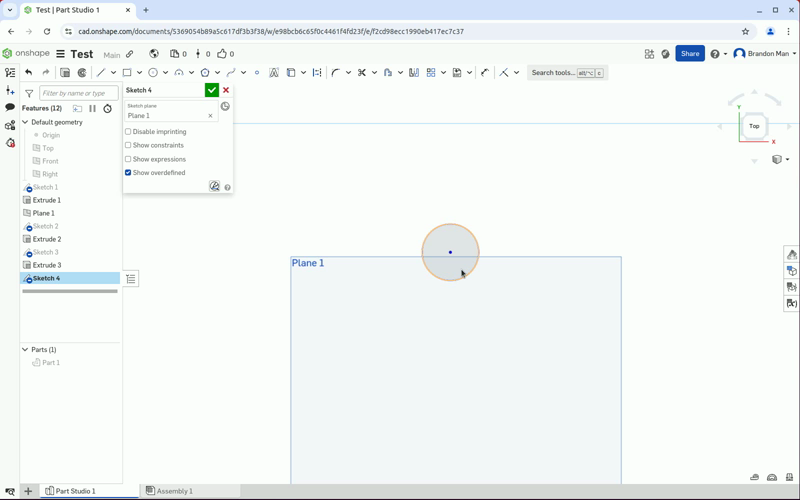
scroll(-6)
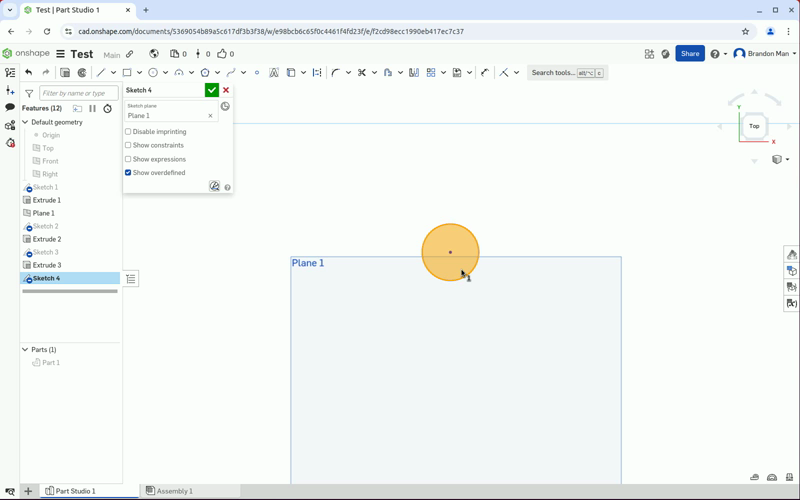
scroll(-6)
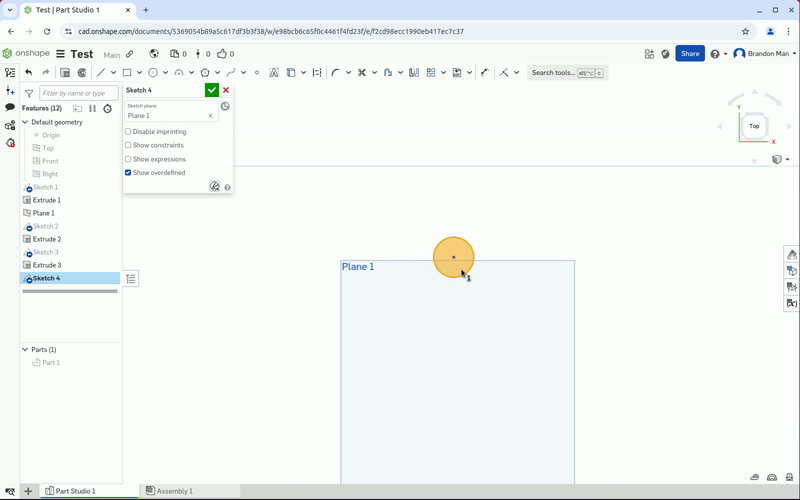
scroll(-6)
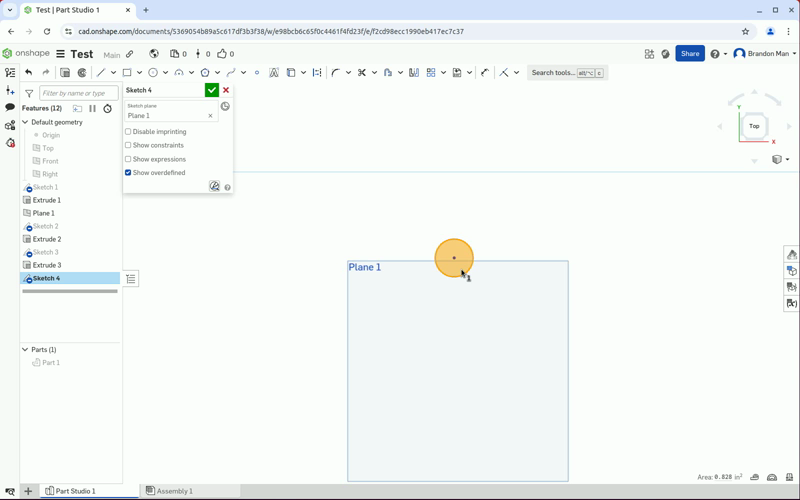
scroll(-6)
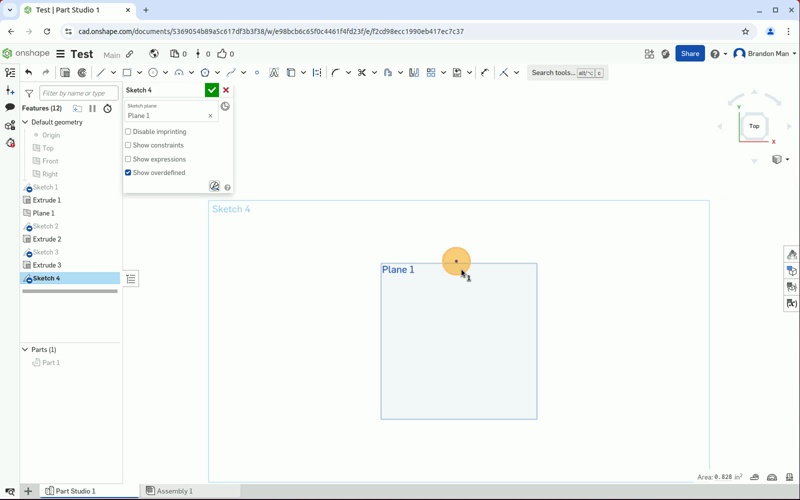
scroll(-6)
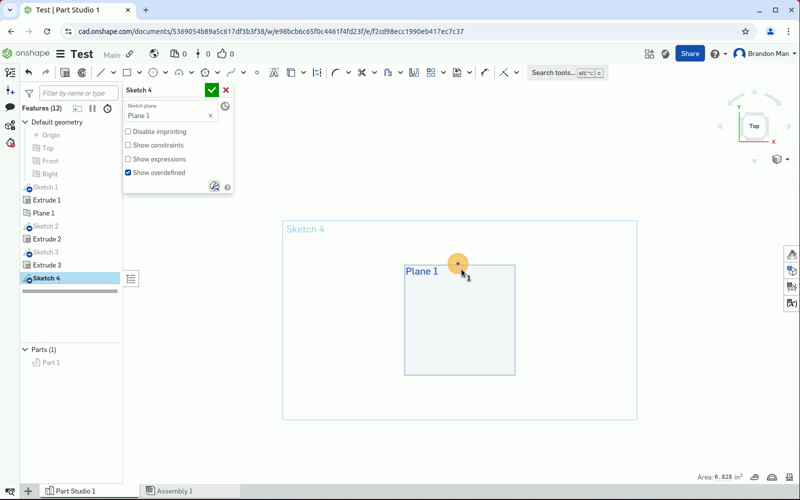
scroll(-6)
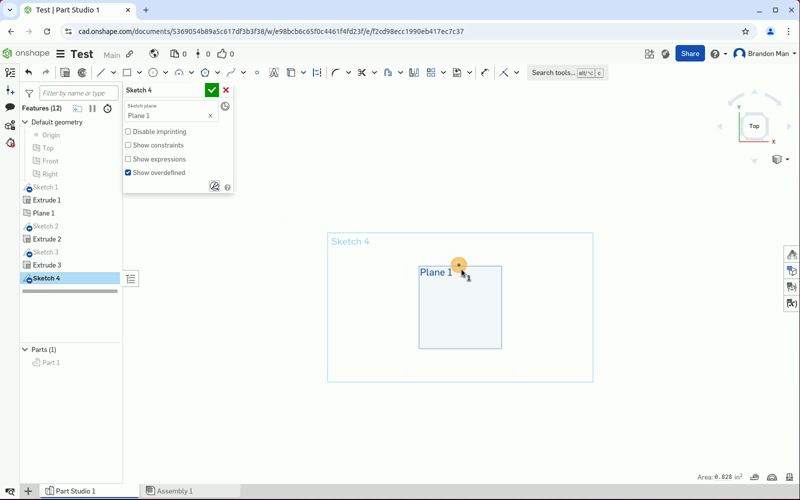
scroll(-6)
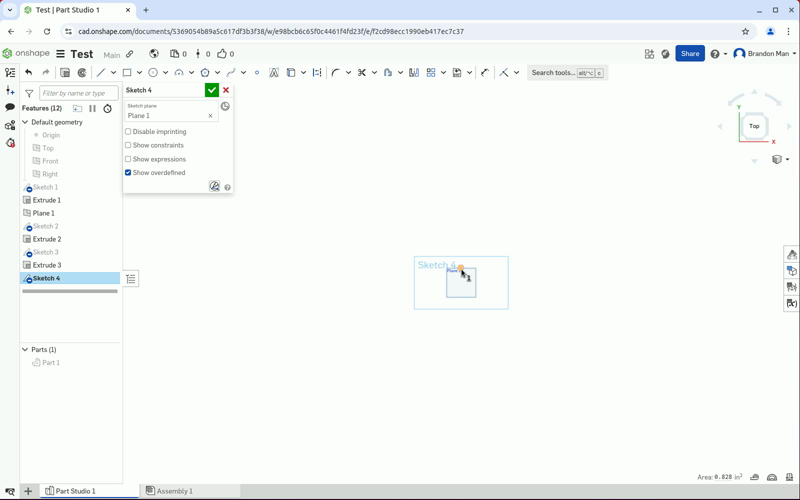
mouse_move(73, 352)
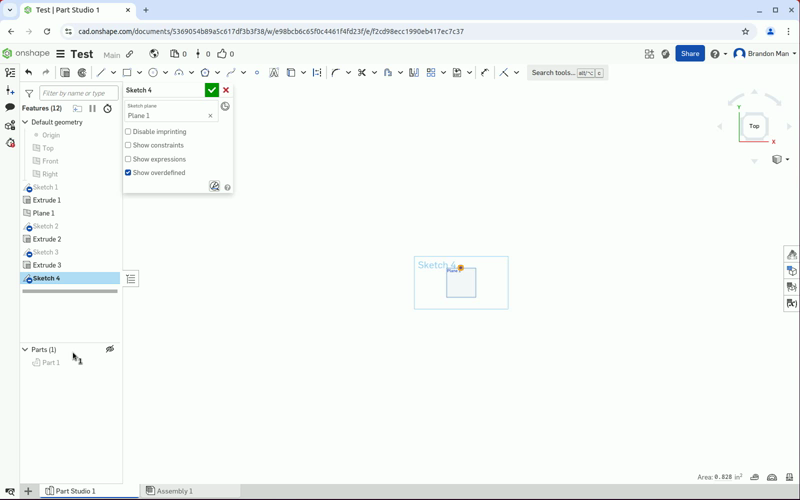
key(shift+y)
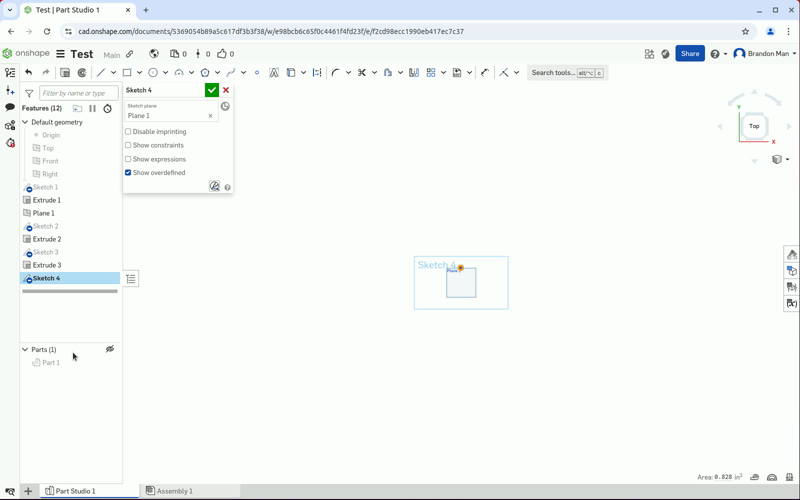
key(shift+e)
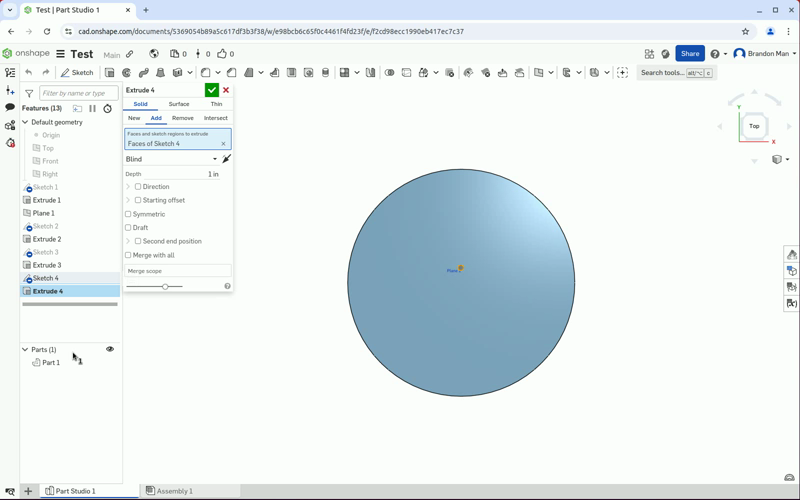
mouse_move(143, 106)
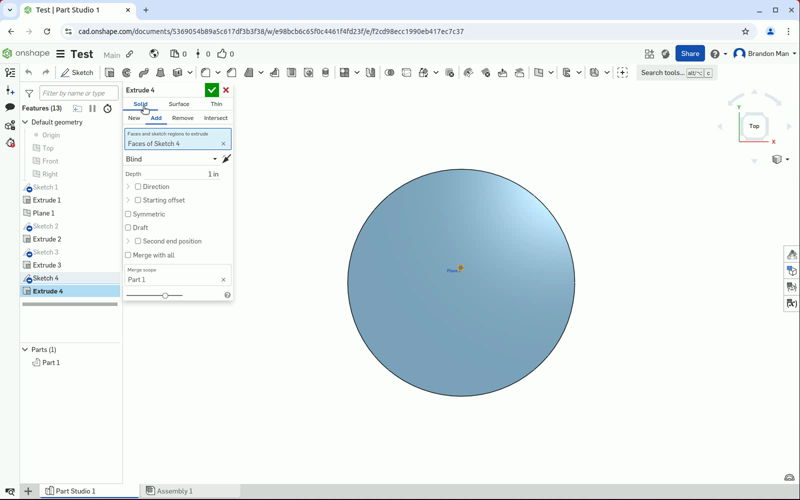
click(143, 106)
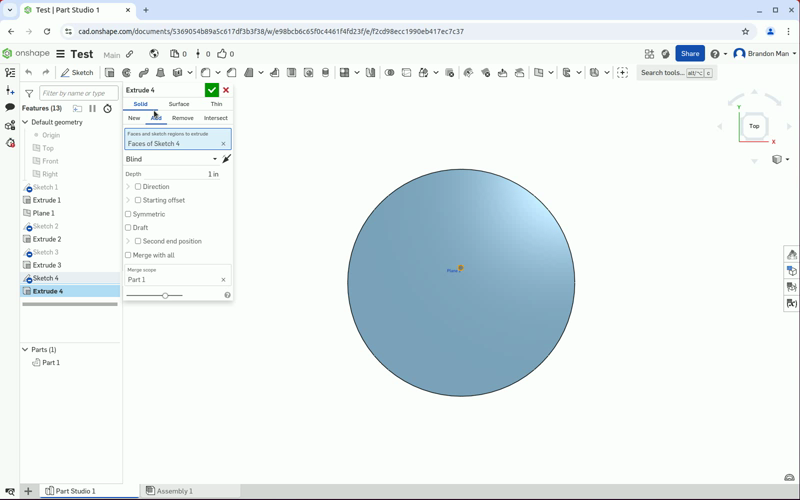
mouse_move(186, 120)
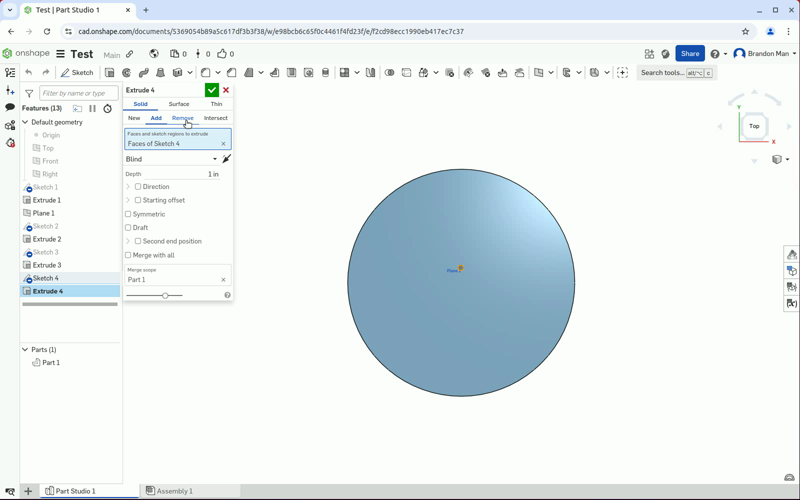
click(186, 120)
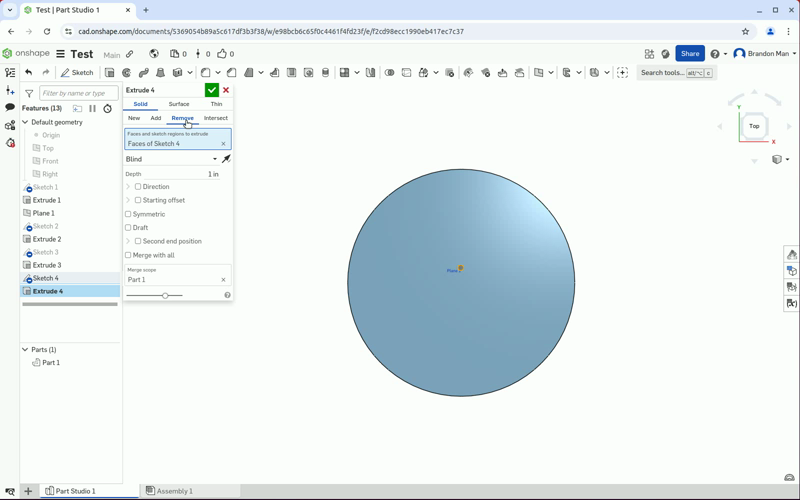
key(tab, 4)
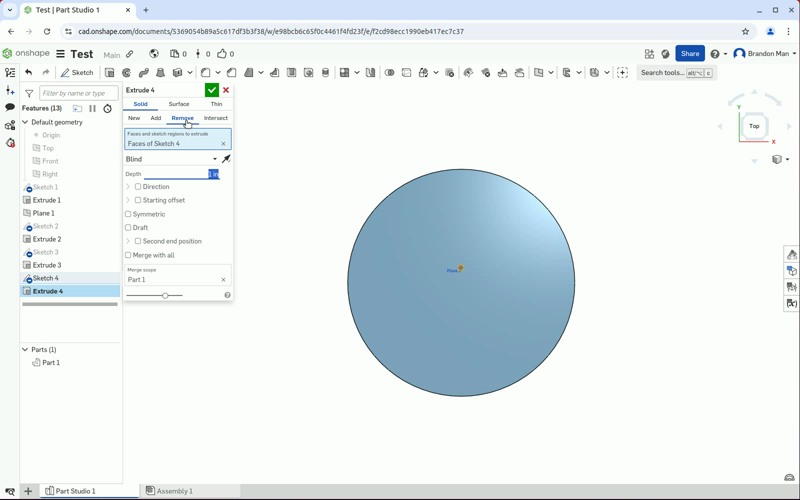
text(2.166)
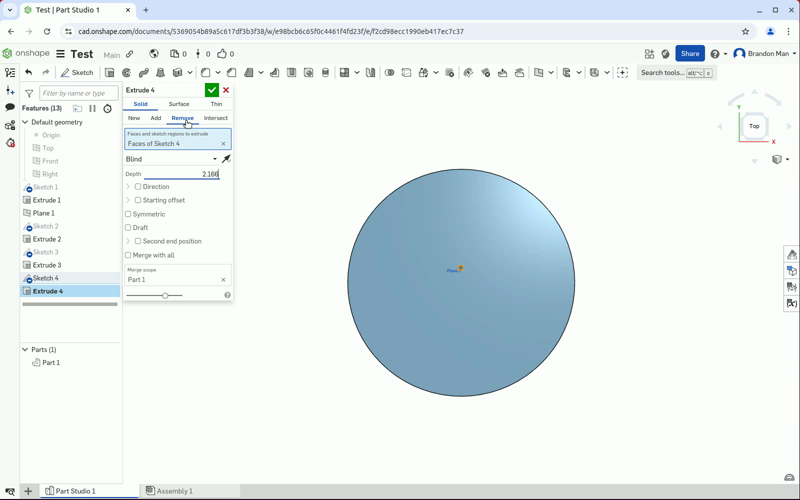
key(tab, 6)
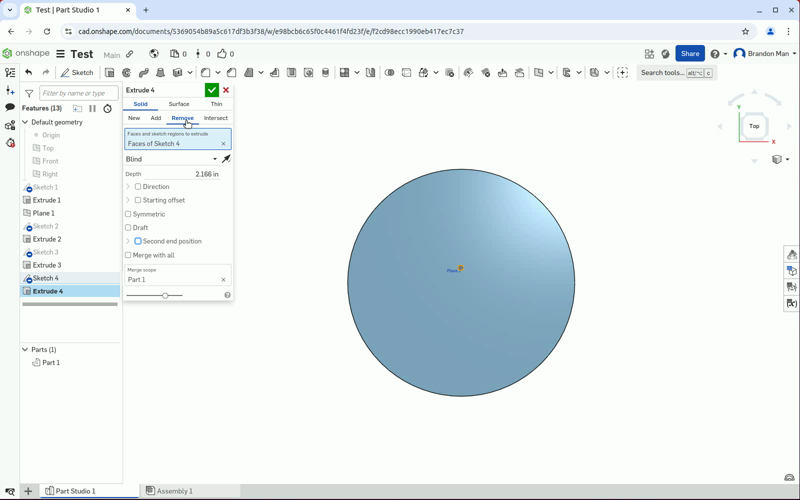
key(space)
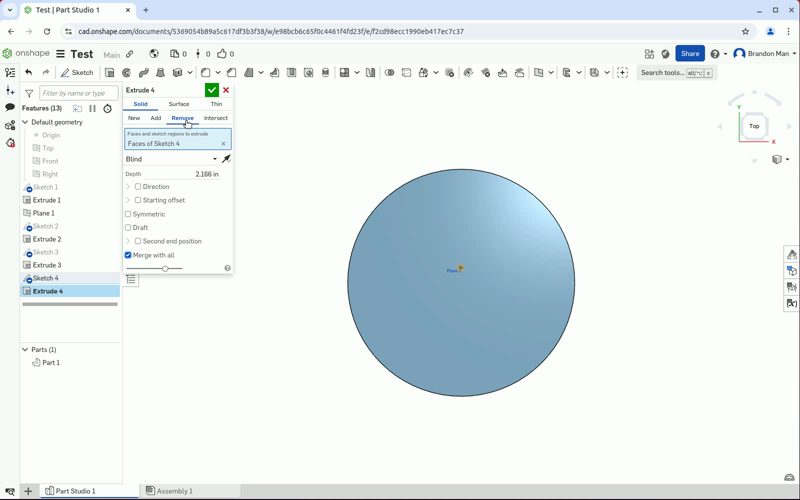
key(enter)
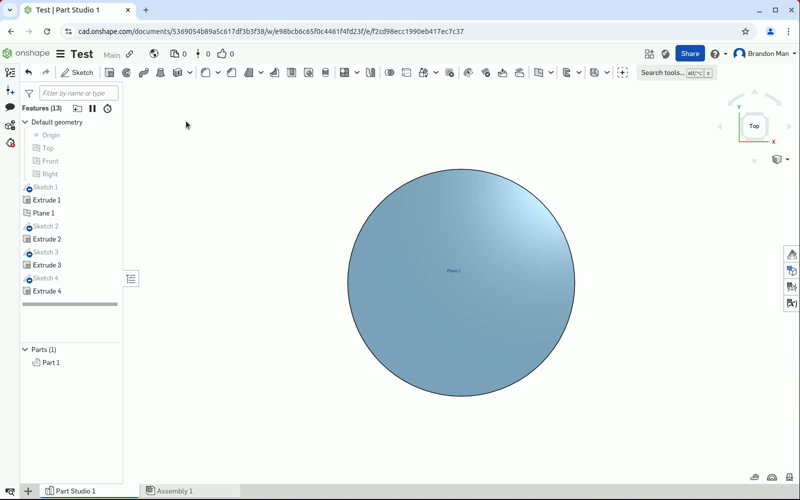
key(shift+h)
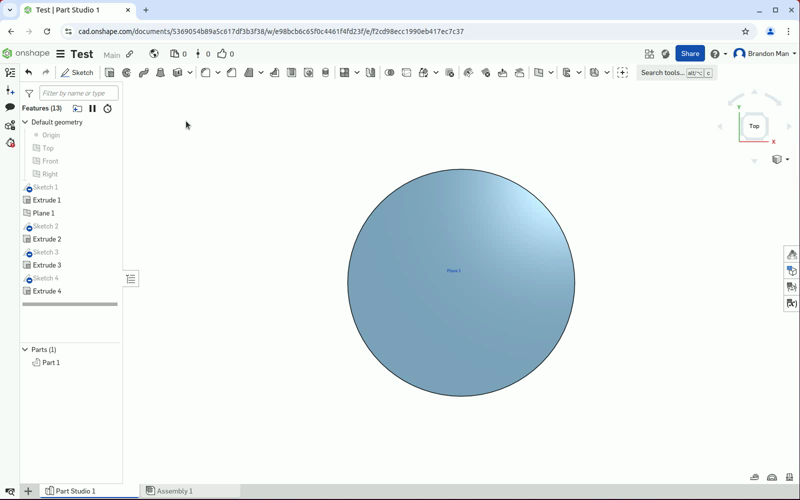
key(shift+h)
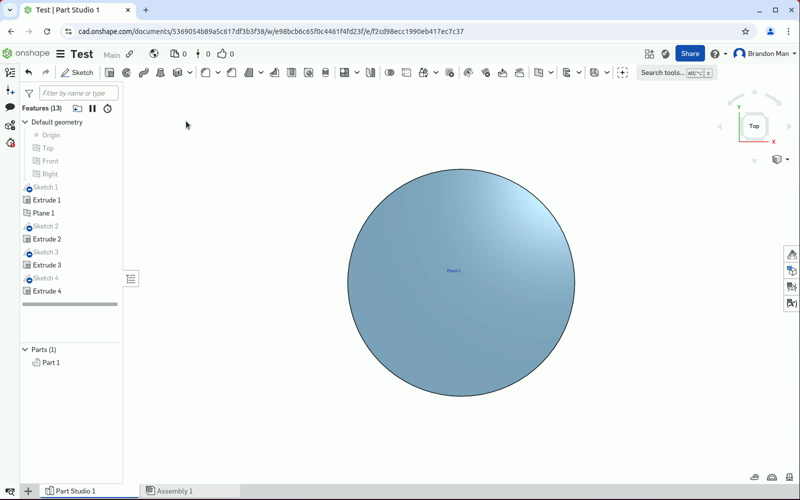
mouse_move(73, 189)
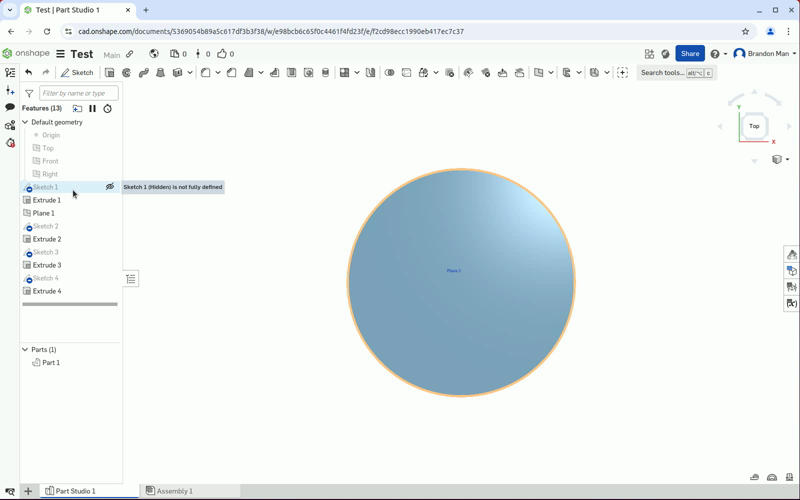
click(73, 189)
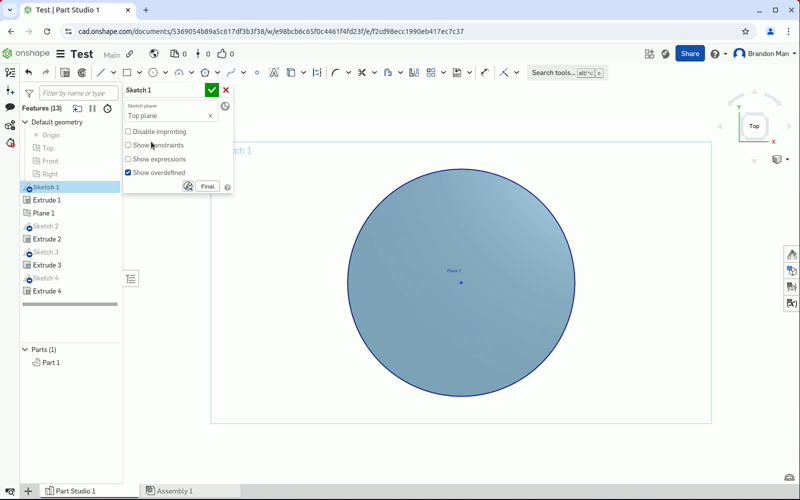
mouse_move(229, 92)
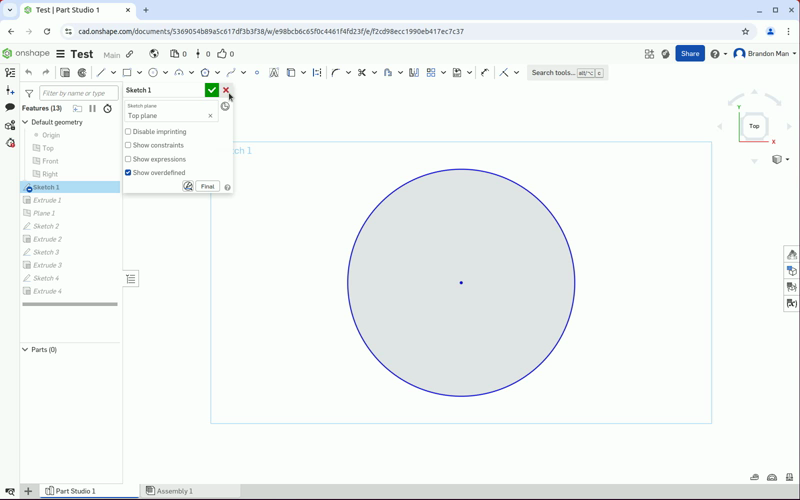
click(229, 92)
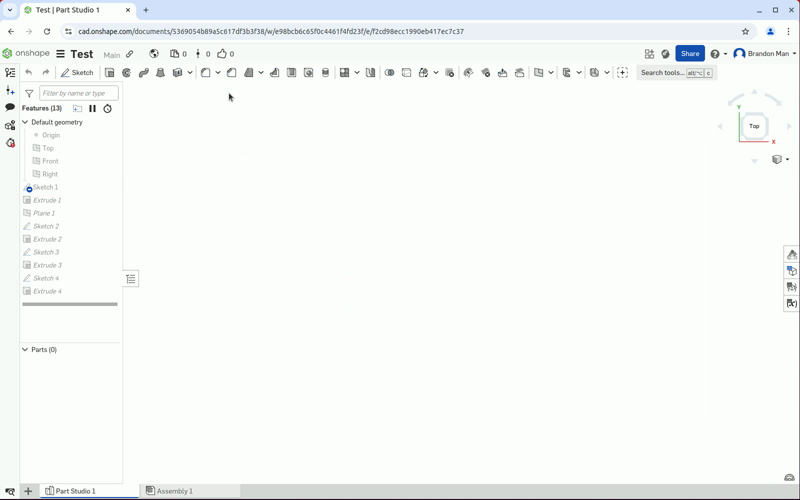
key(shift+s)
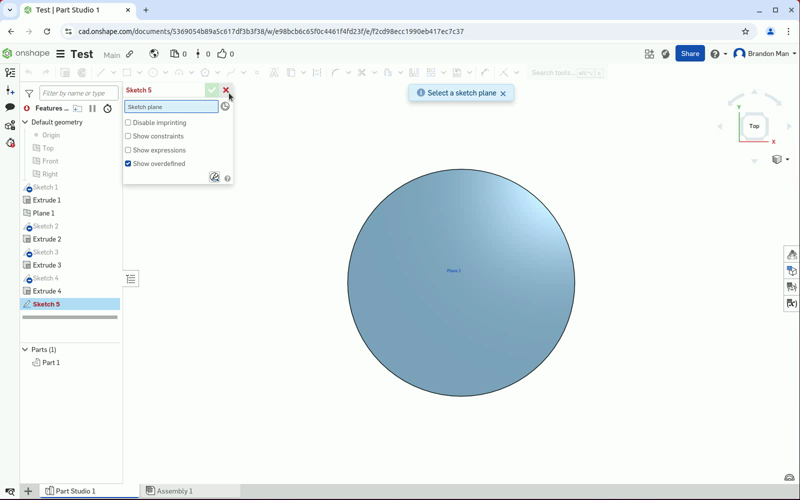
mouse_move(73, 215)
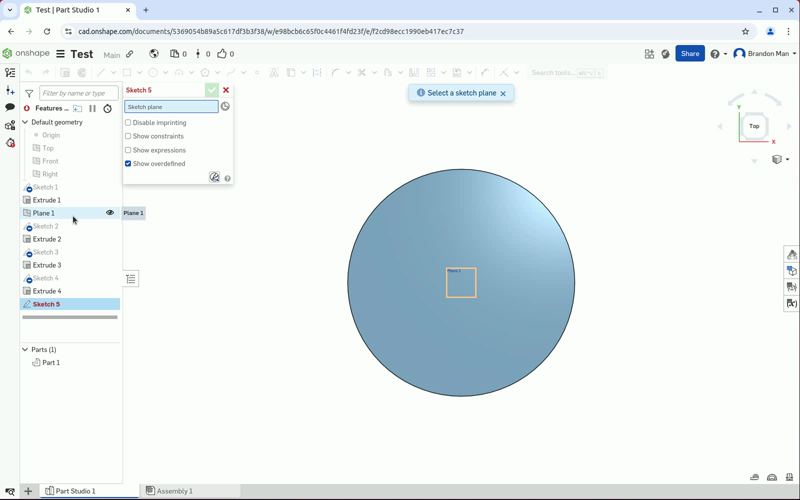
click(73, 215)
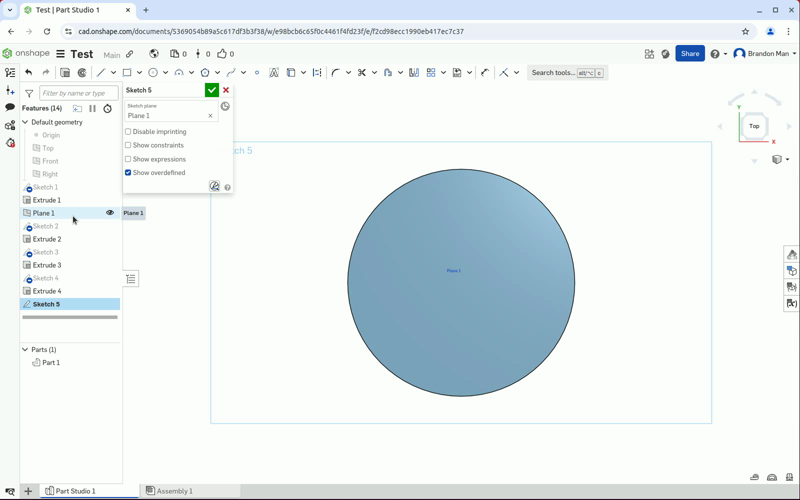
mouse_move(73, 352)
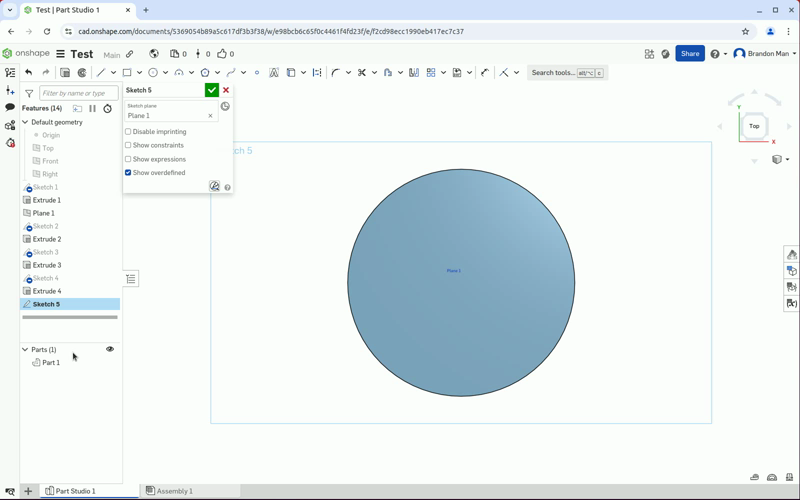
key(y)
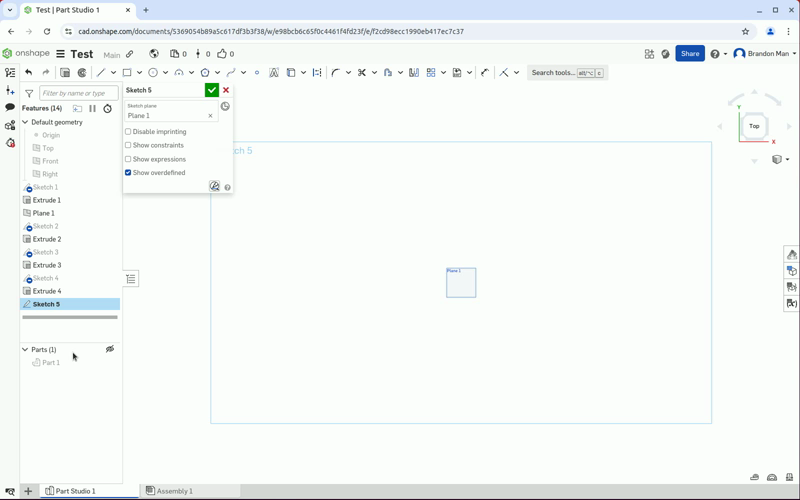
key(c)
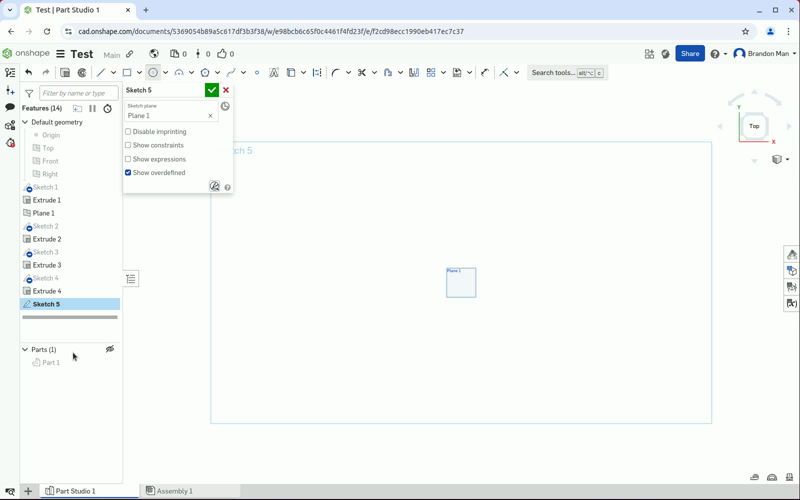
key_down(shift)
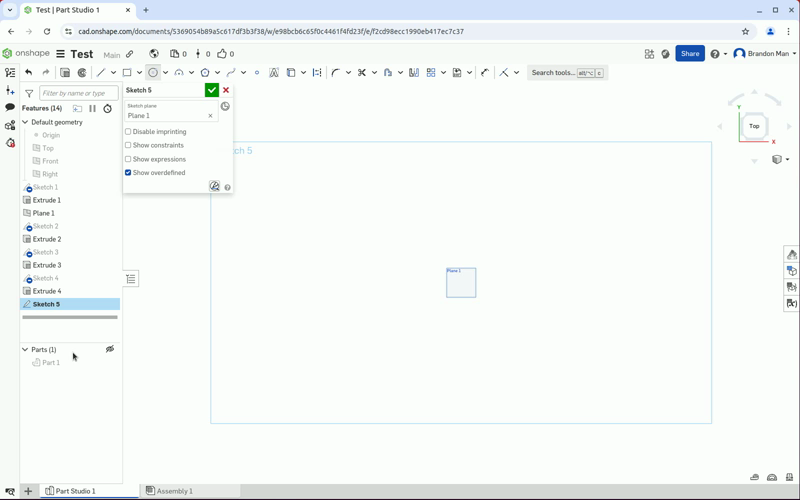
mouse_move(476, 282)
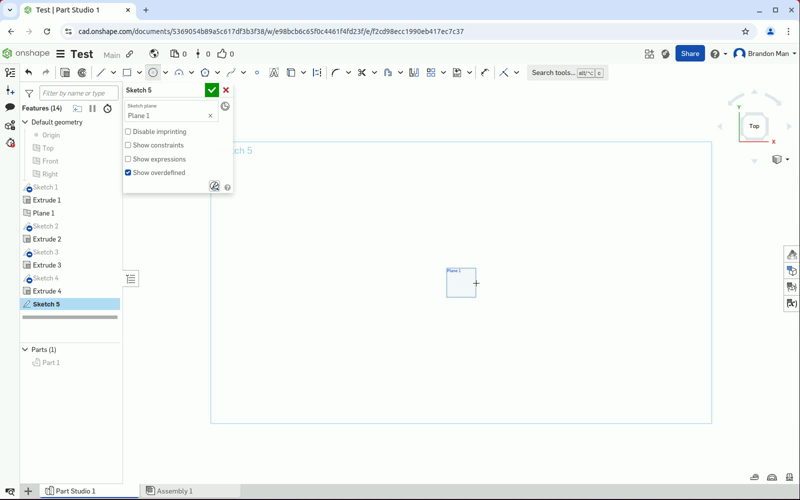
click(476, 282)
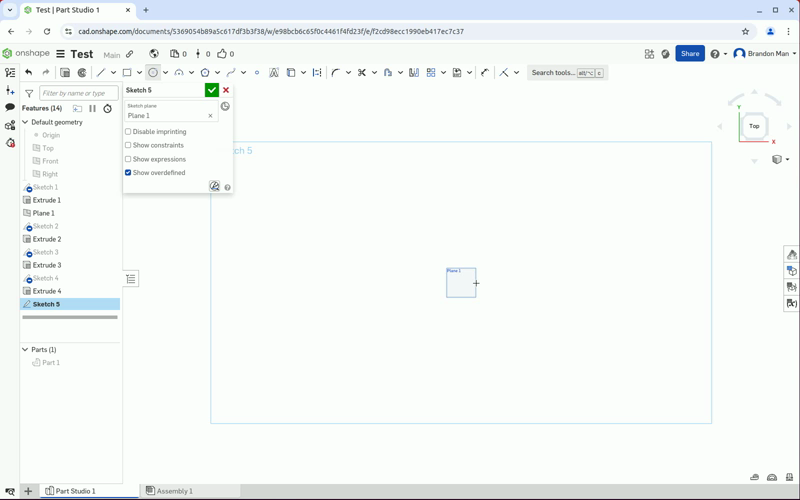
key_up(shift)
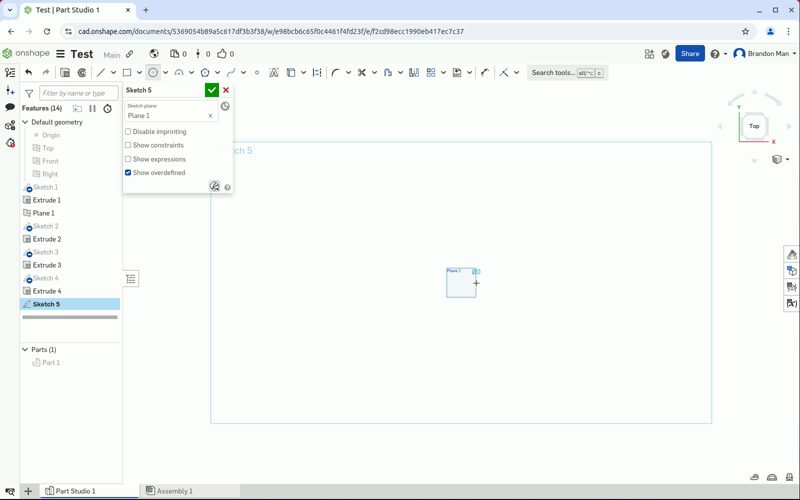
mouse_move(478, 282)
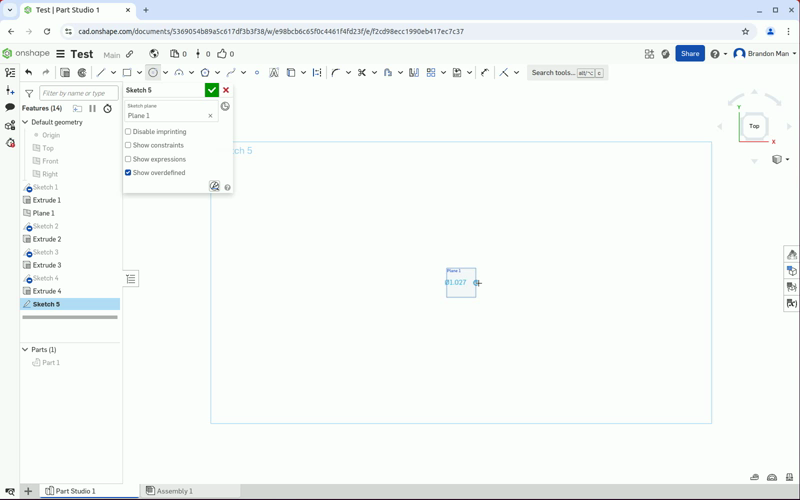
scroll(6)
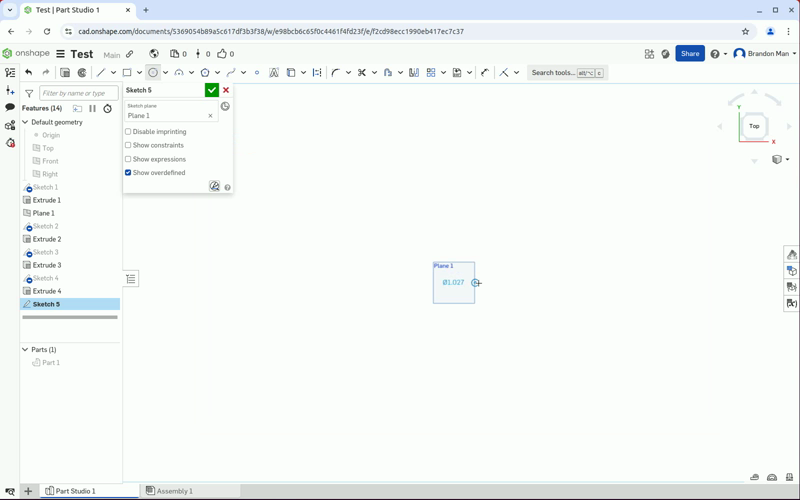
scroll(6)
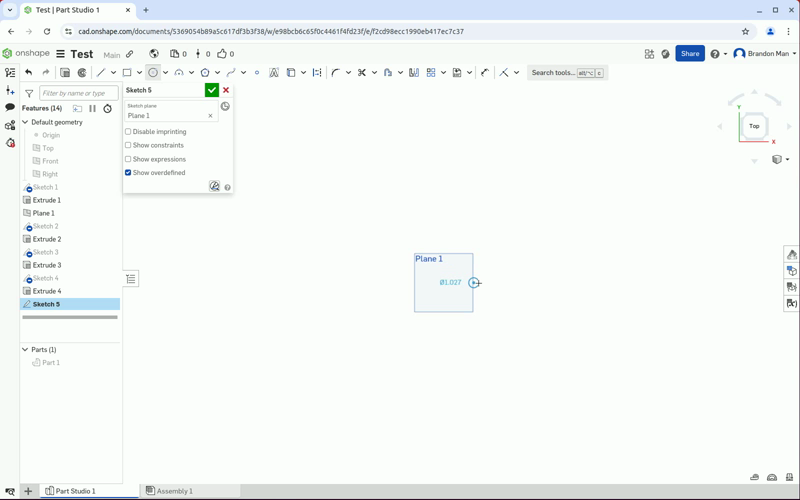
scroll(6)
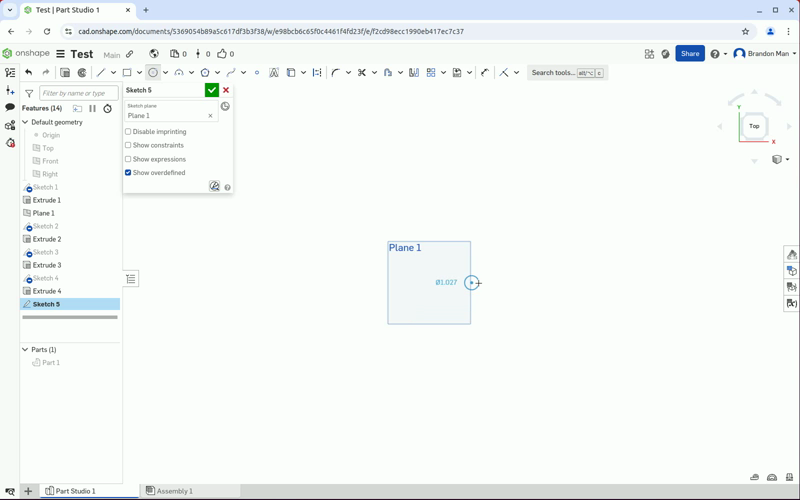
scroll(6)
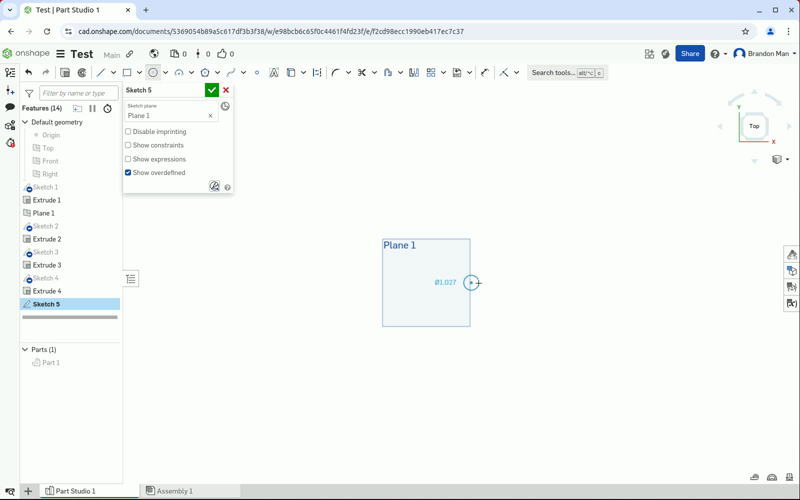
scroll(6)
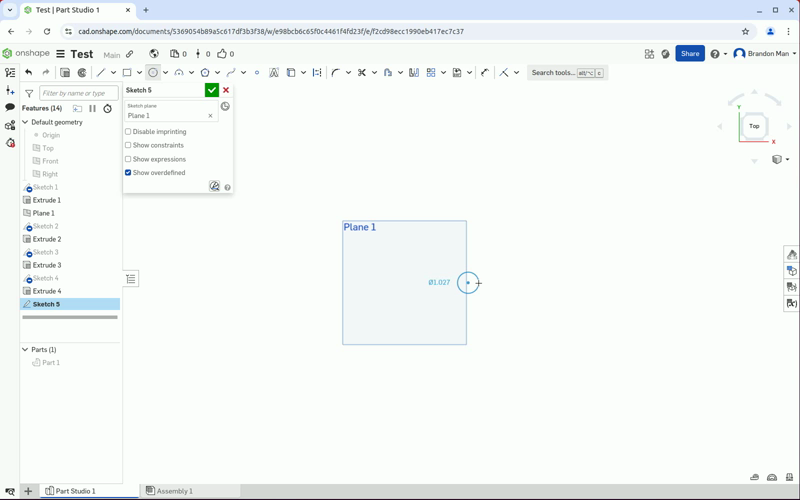
scroll(6)
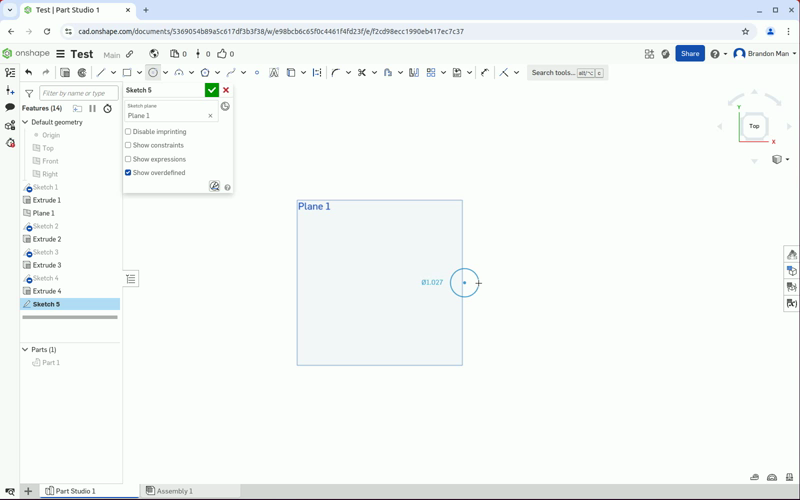
scroll(6)
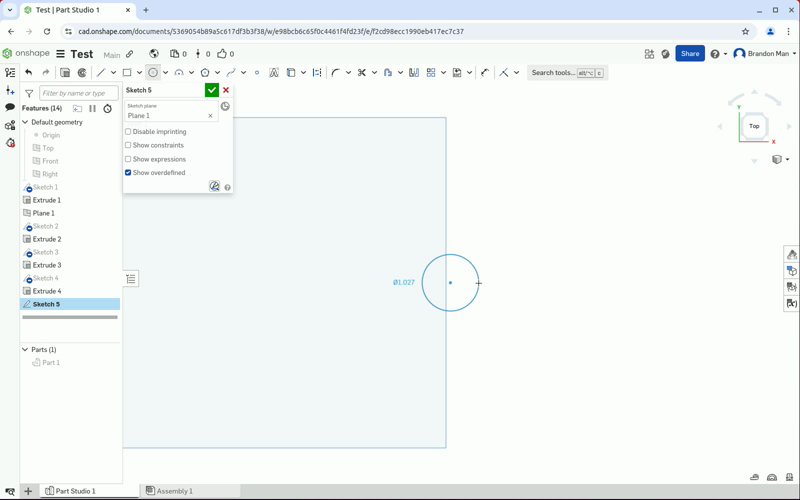
click(478, 282)
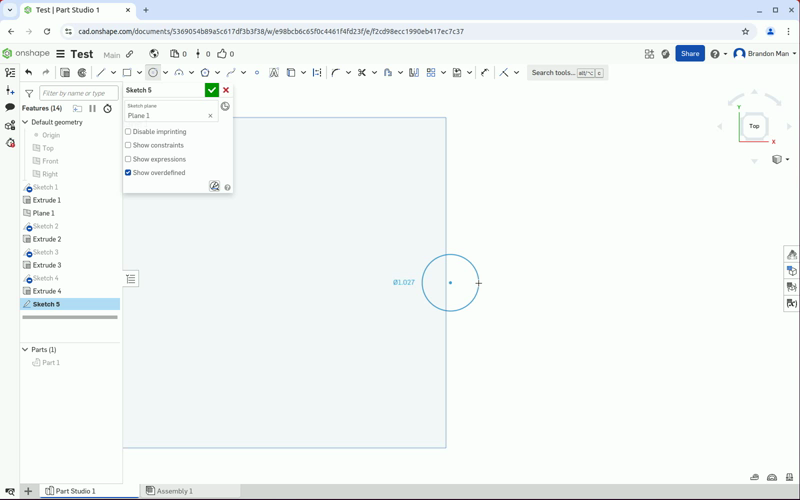
scroll(-6)
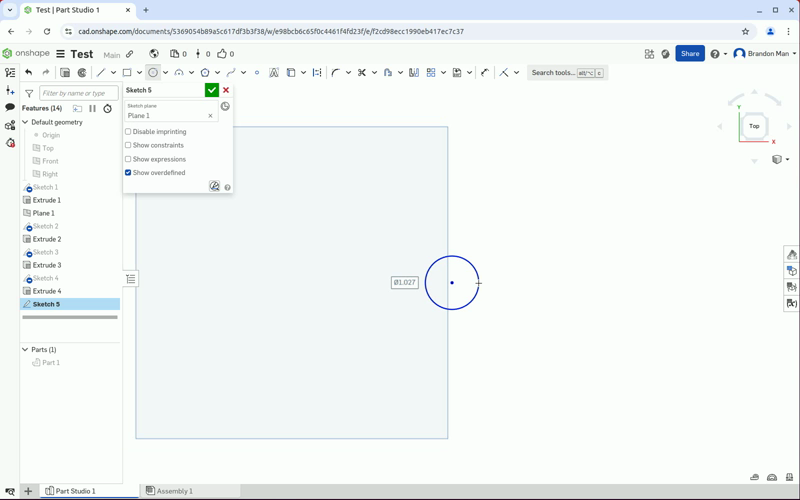
scroll(-6)
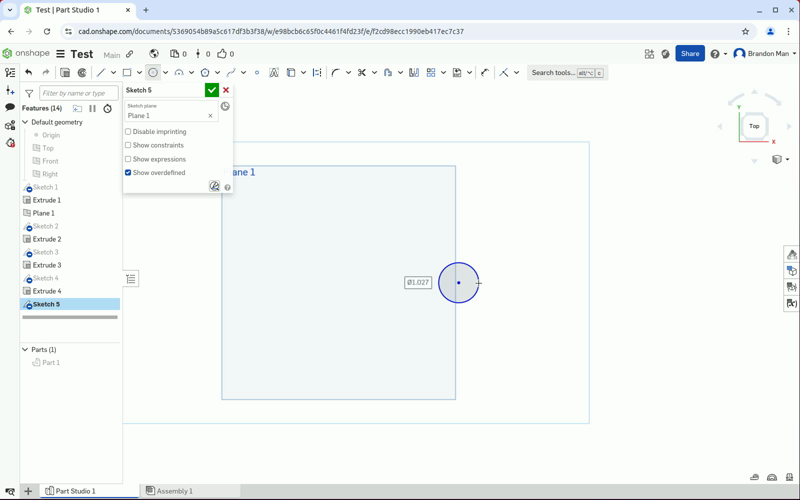
scroll(-6)
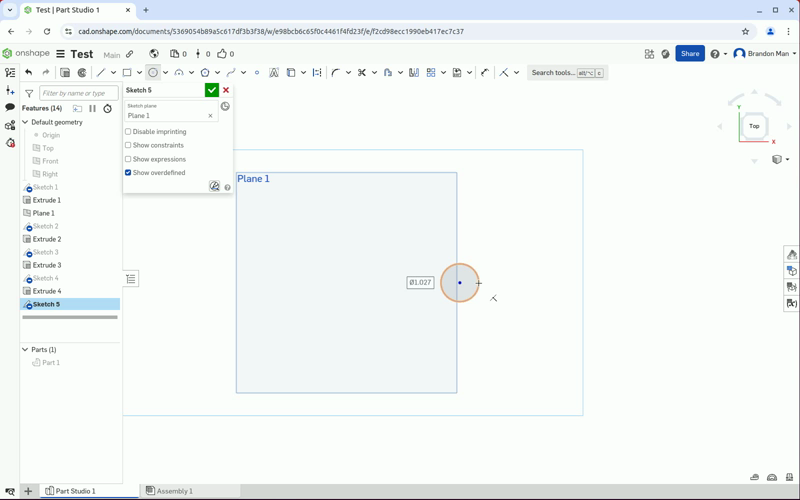
scroll(-6)
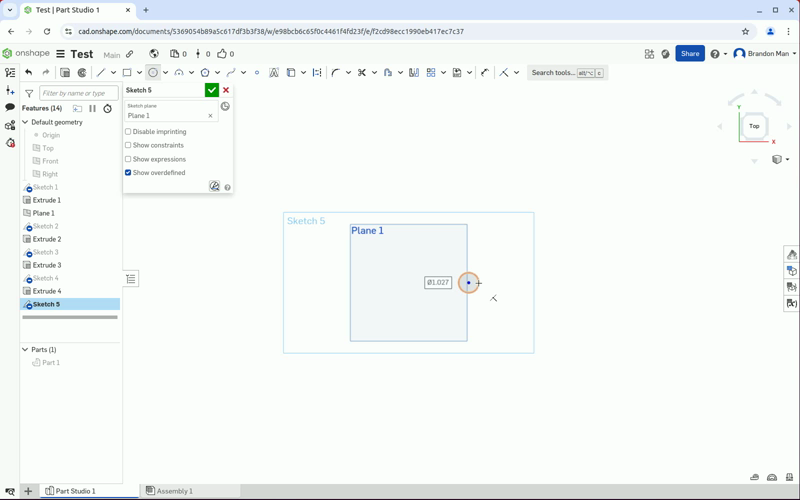
scroll(-6)
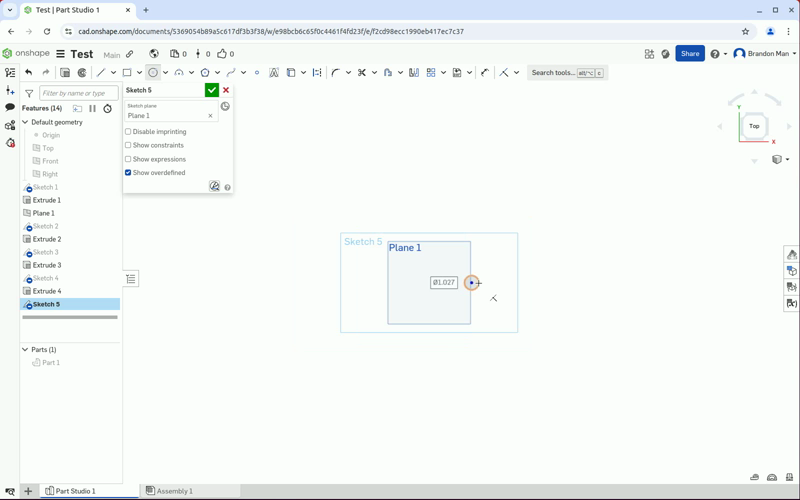
scroll(-6)
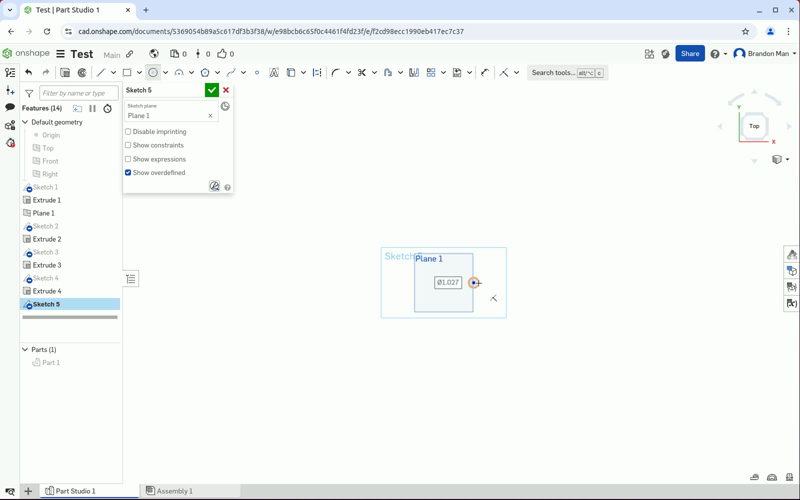
scroll(-6)
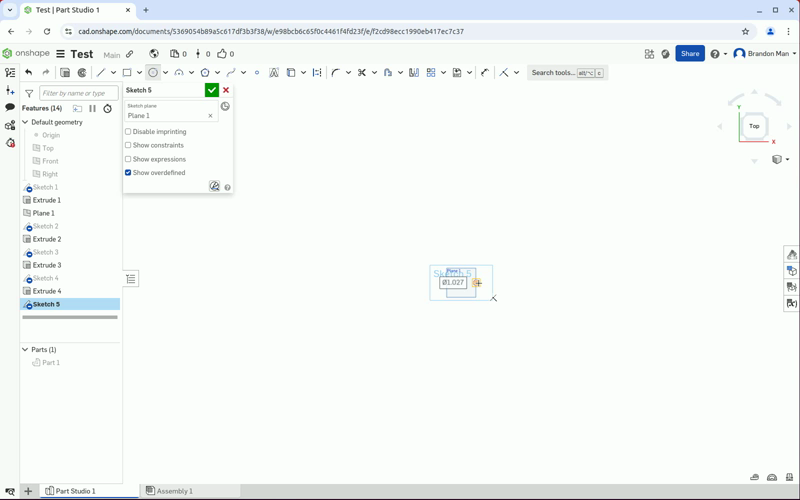
key(esc)
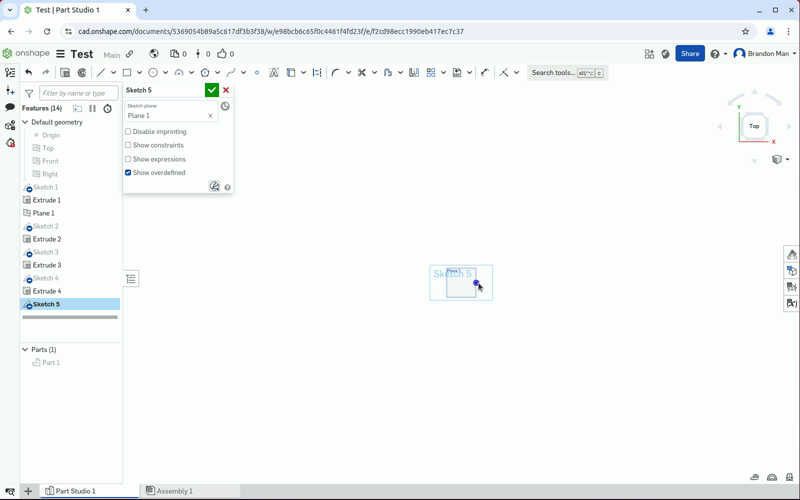
mouse_move(474, 283)
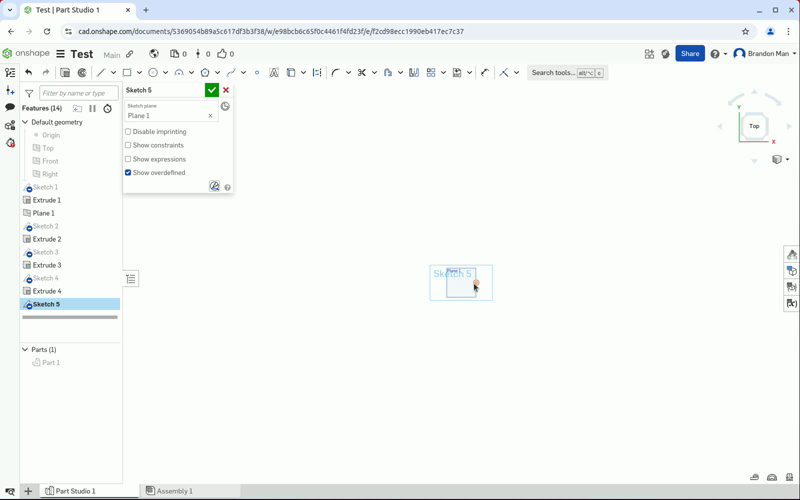
scroll(6)
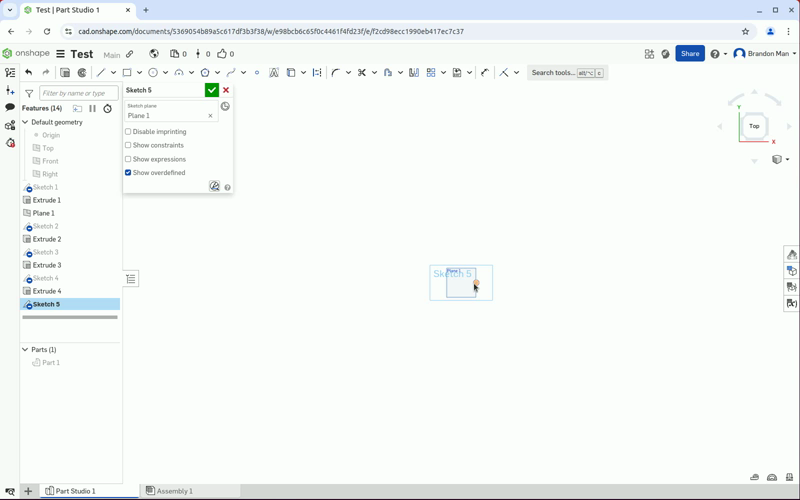
scroll(6)
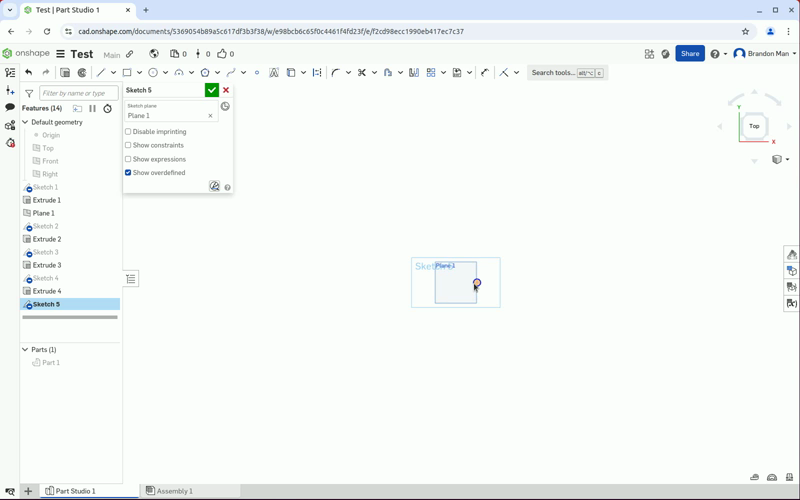
scroll(6)
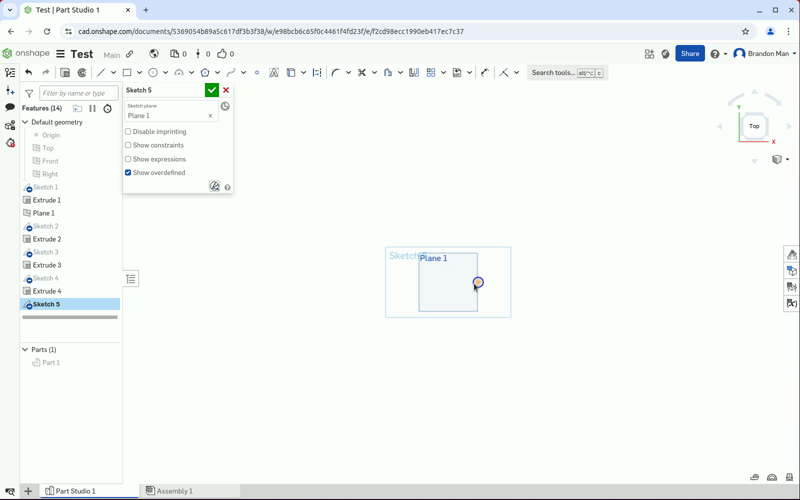
scroll(6)
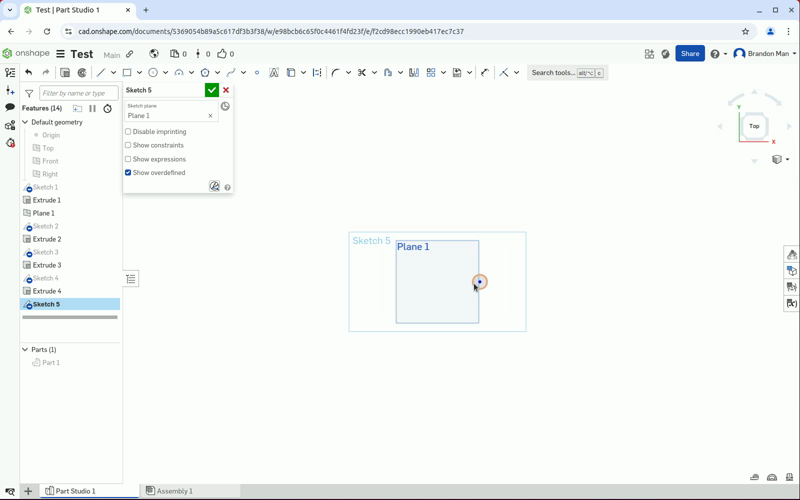
scroll(6)
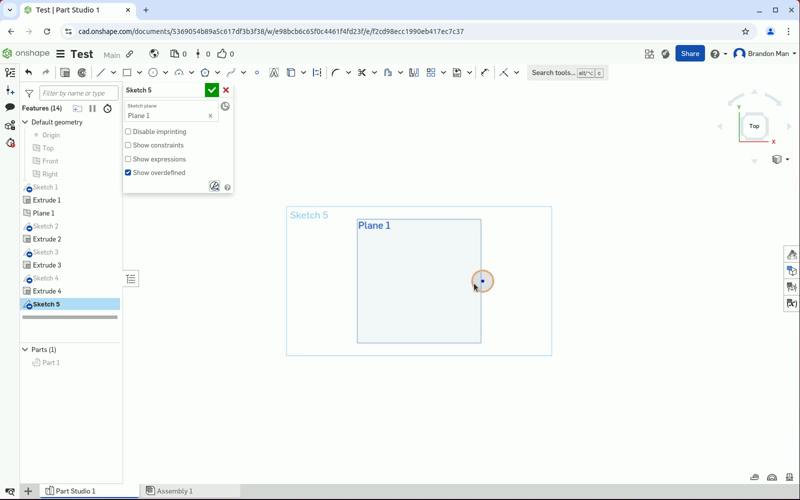
scroll(6)
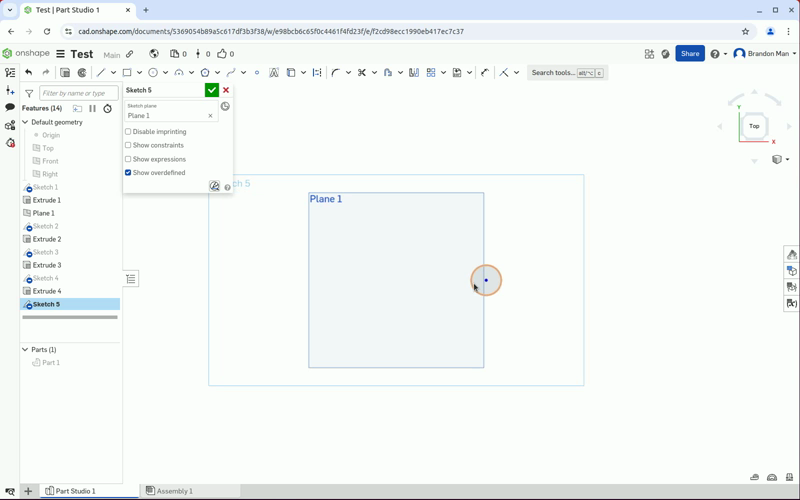
scroll(6)
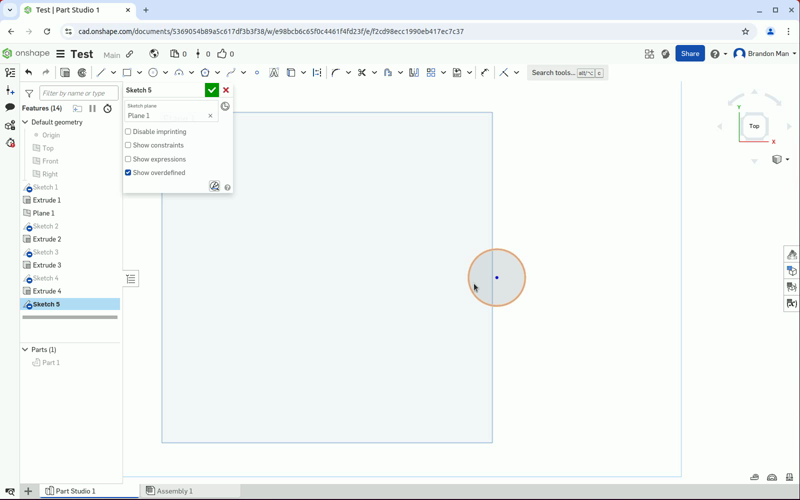
click(474, 283)
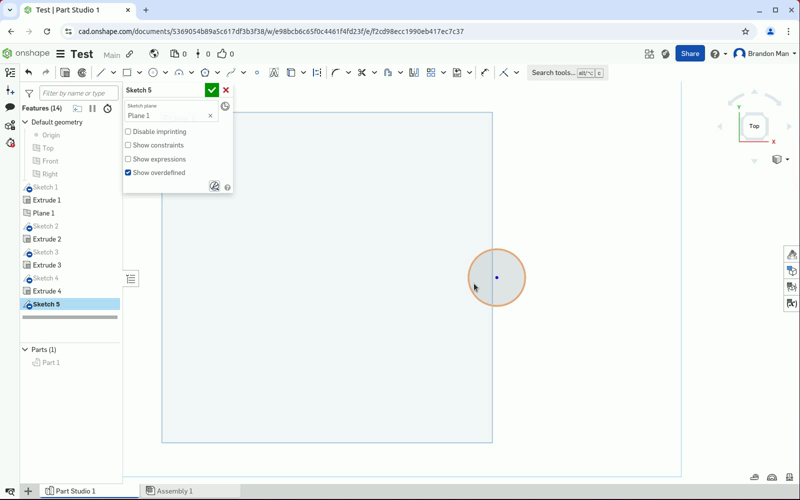
scroll(-6)
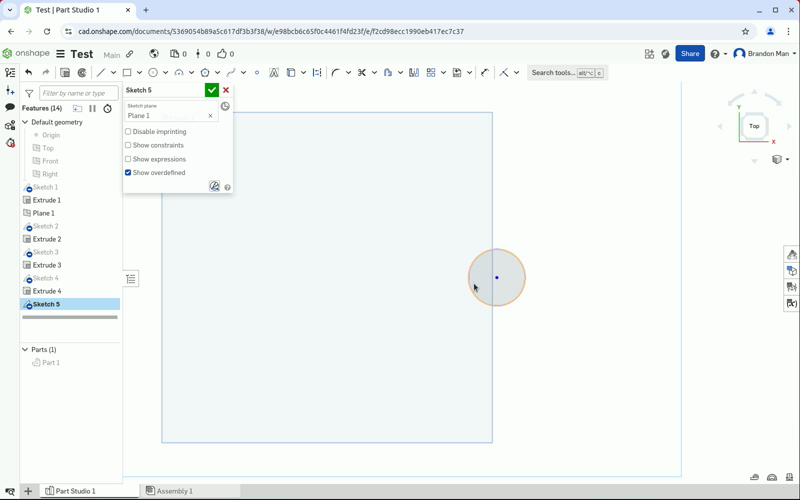
scroll(-6)
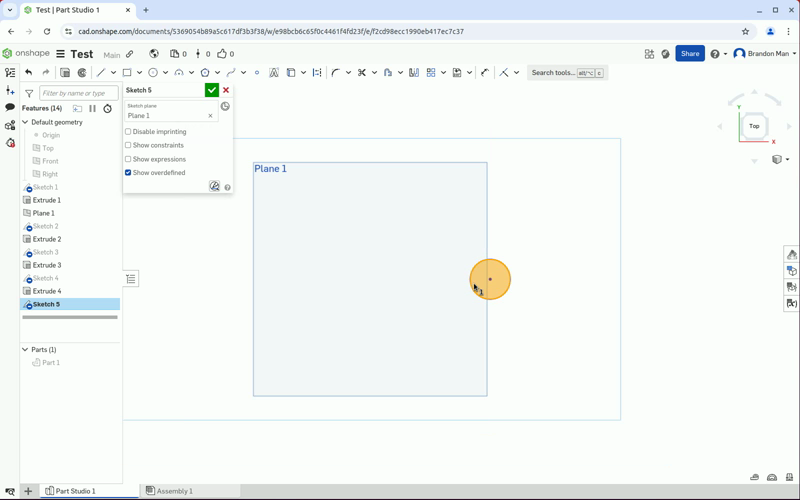
scroll(-6)
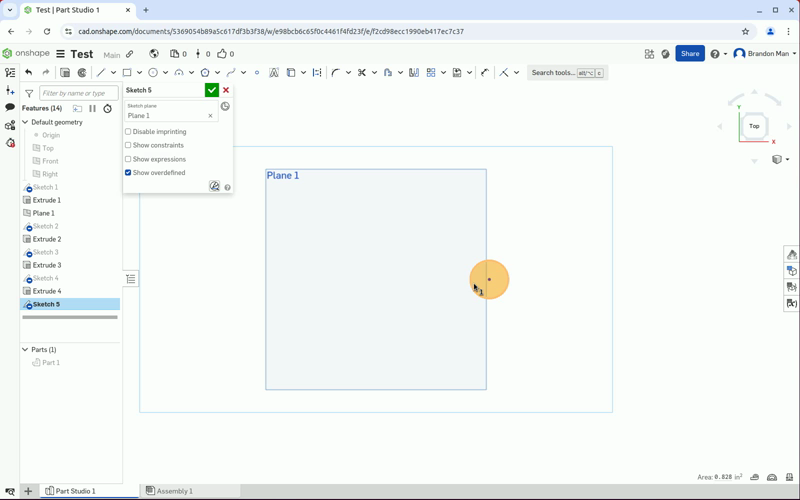
scroll(-6)
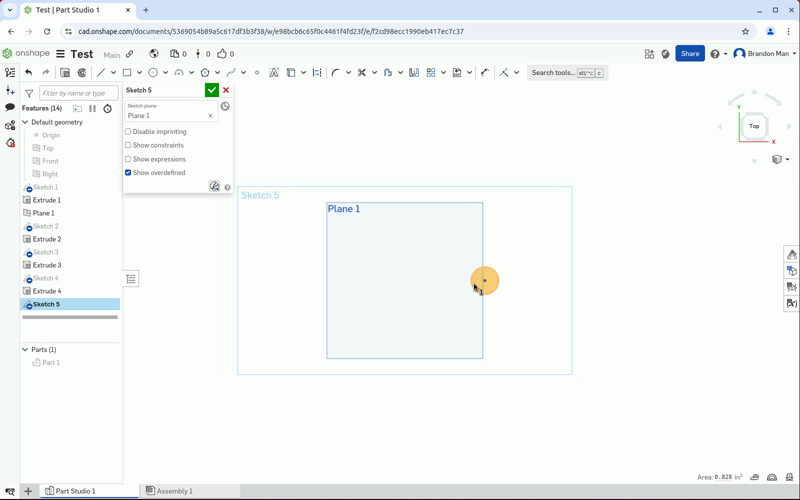
scroll(-6)
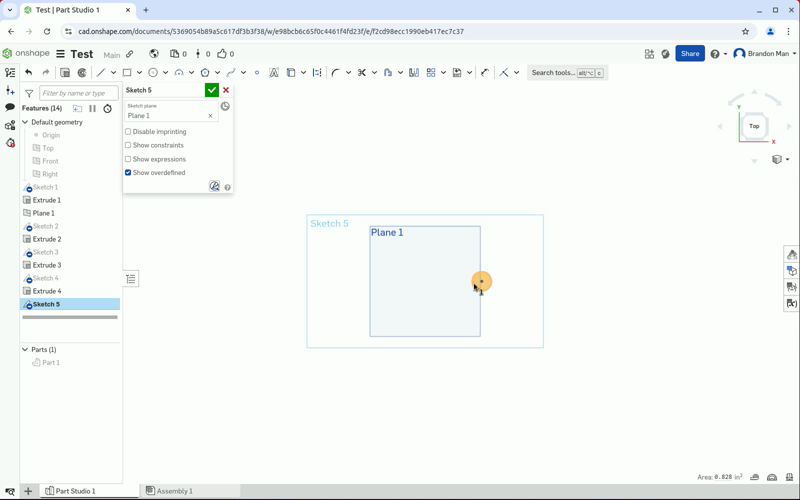
scroll(-6)
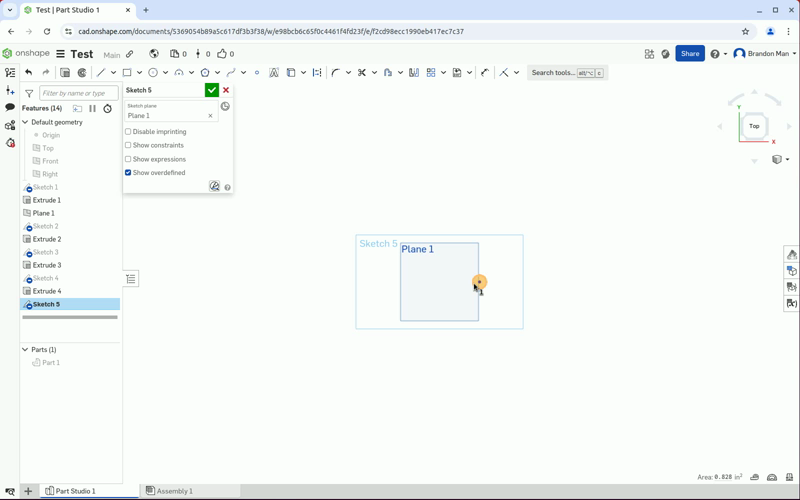
scroll(-6)
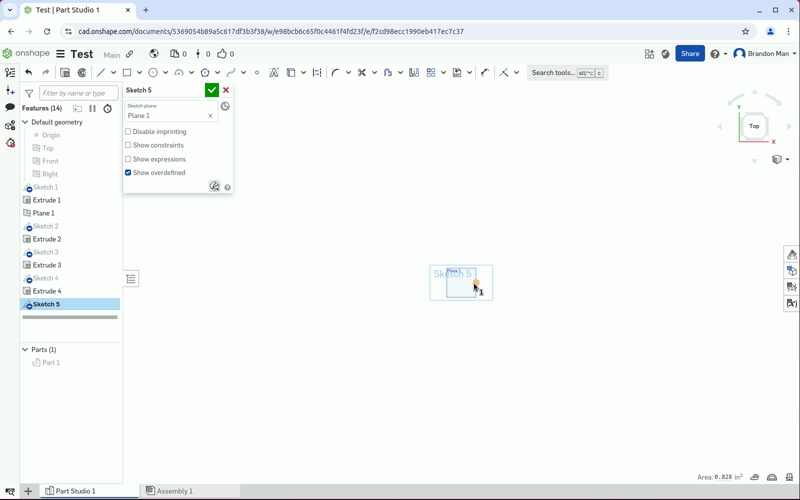
mouse_move(73, 352)
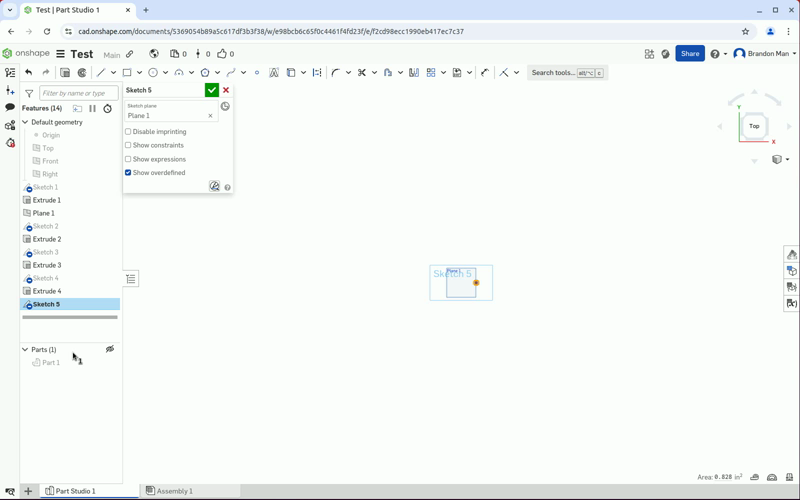
key(shift+y)
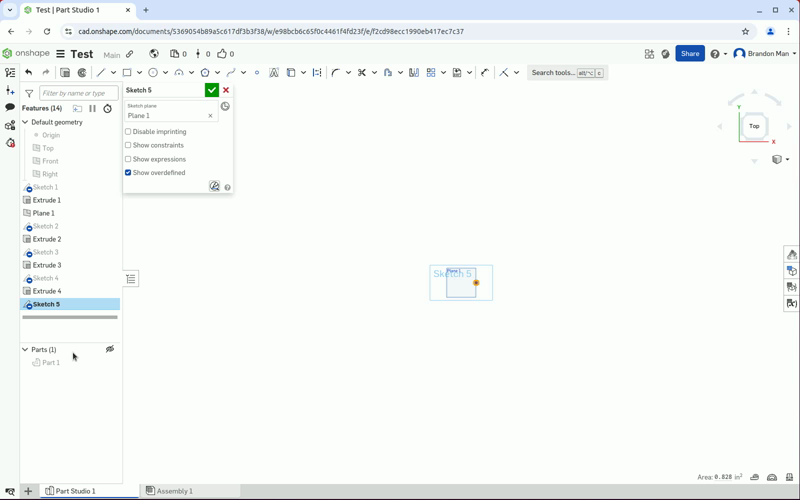
key(shift+e)
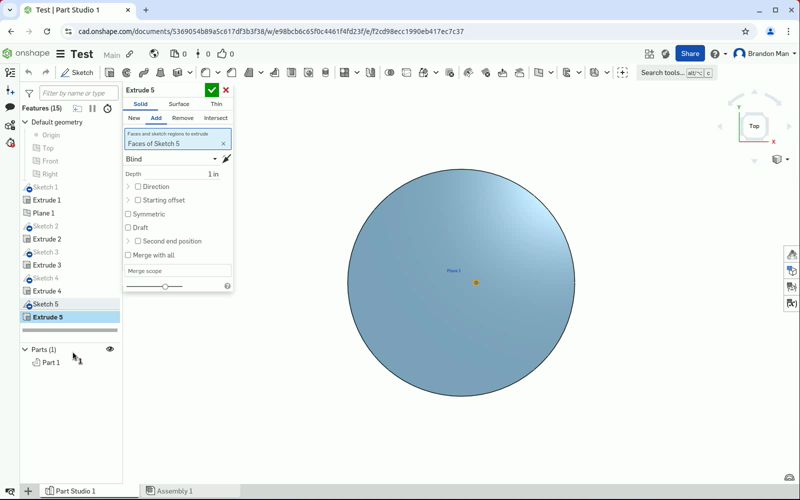
mouse_move(143, 106)
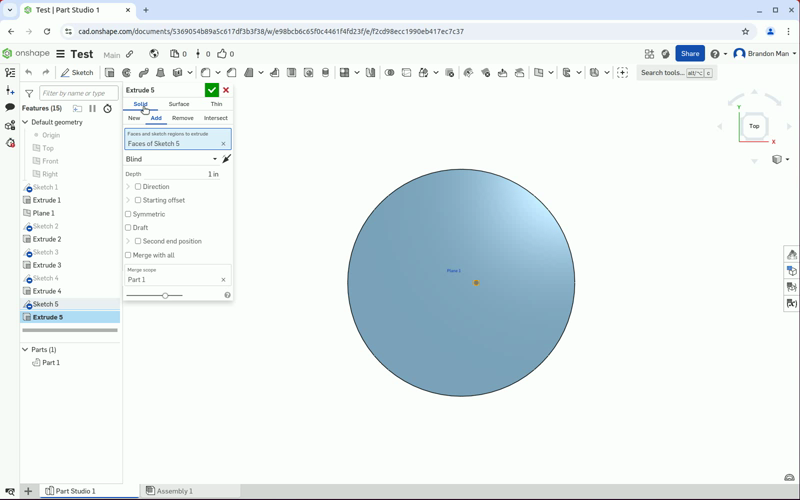
click(143, 106)
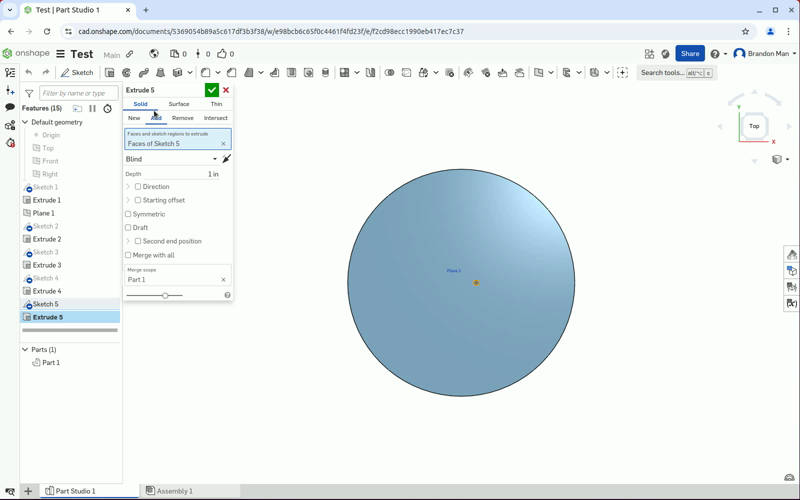
mouse_move(186, 120)
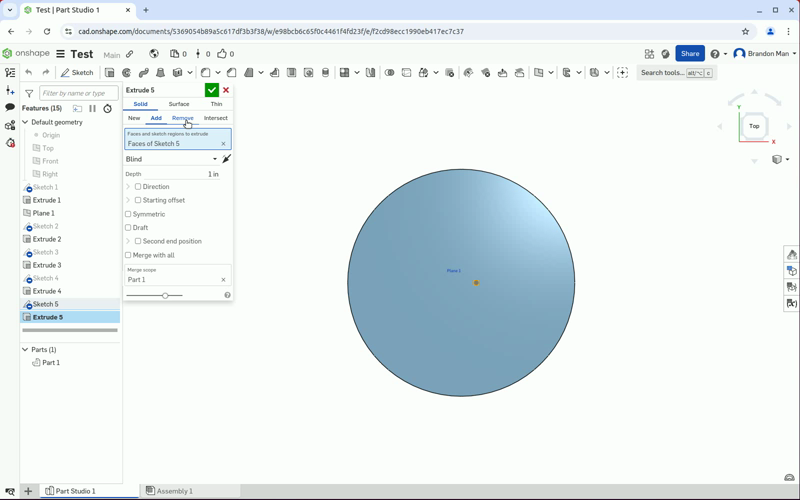
click(186, 120)
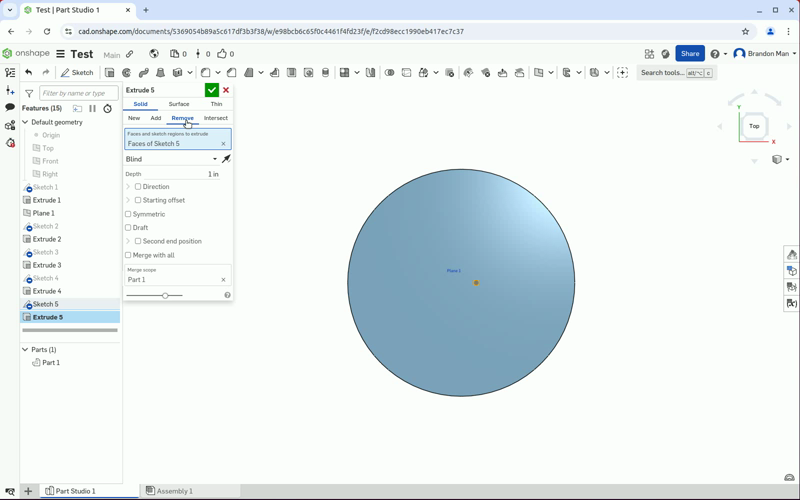
key(tab, 4)
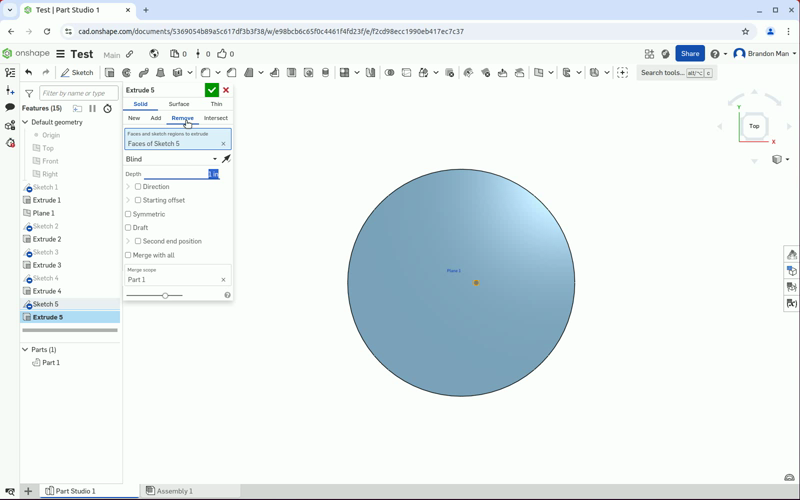
text(2.166)
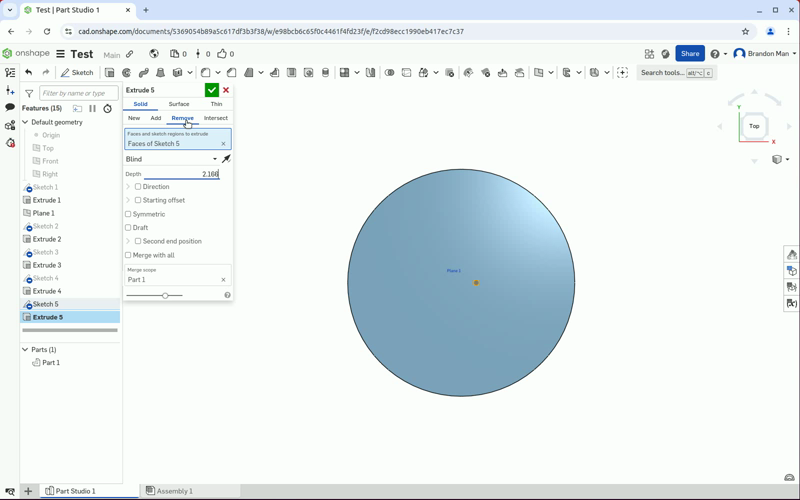
key(tab, 6)
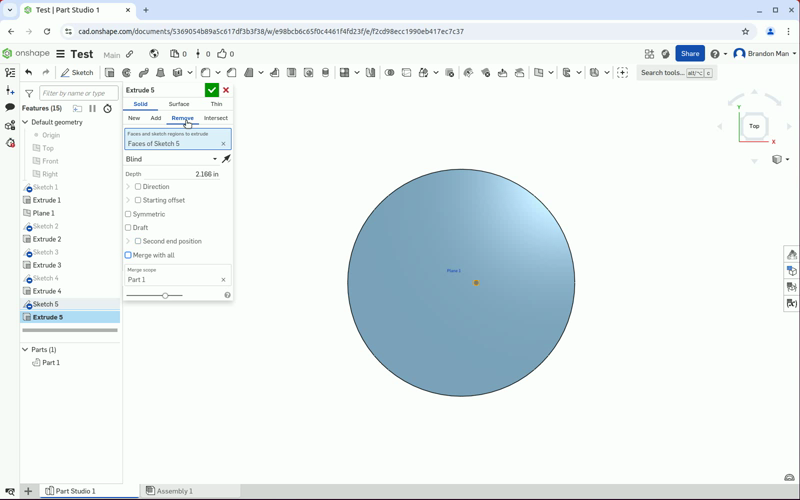
key(space)
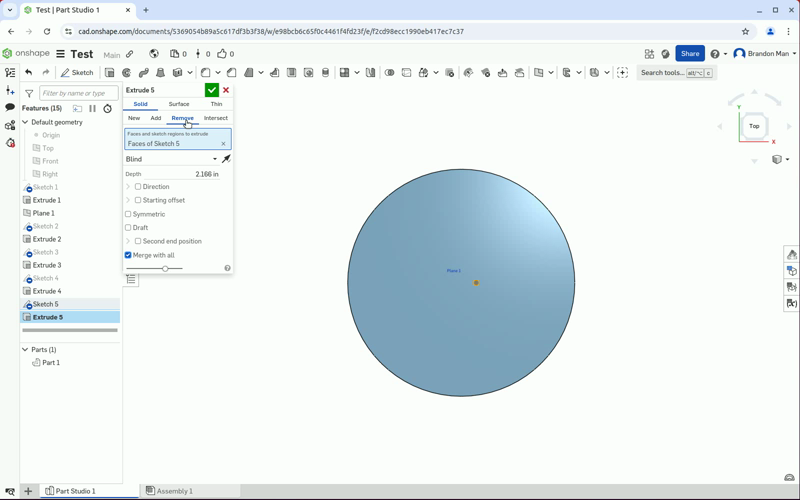
key(enter)
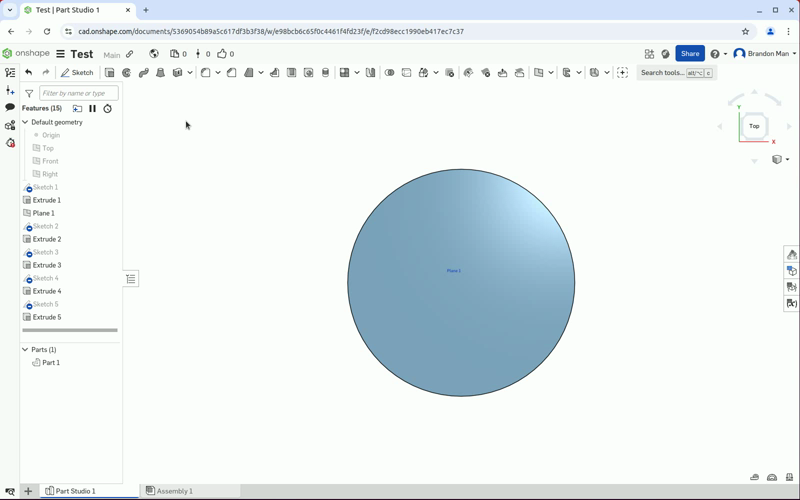
key(shift+h)
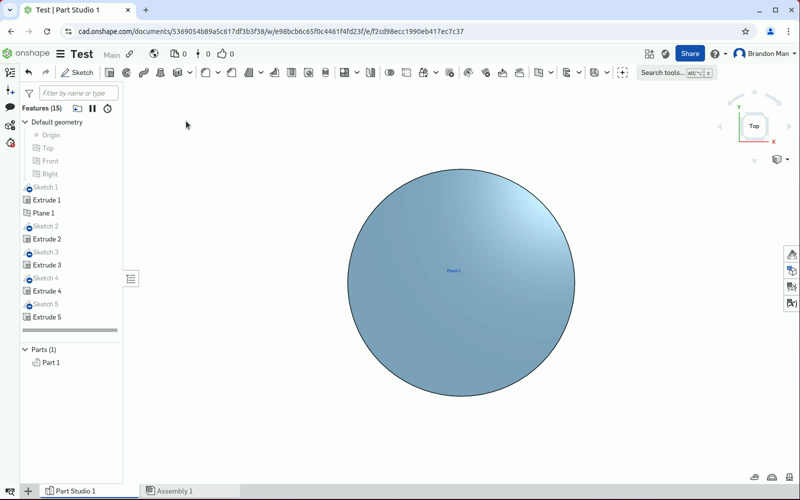
key(shift+h)
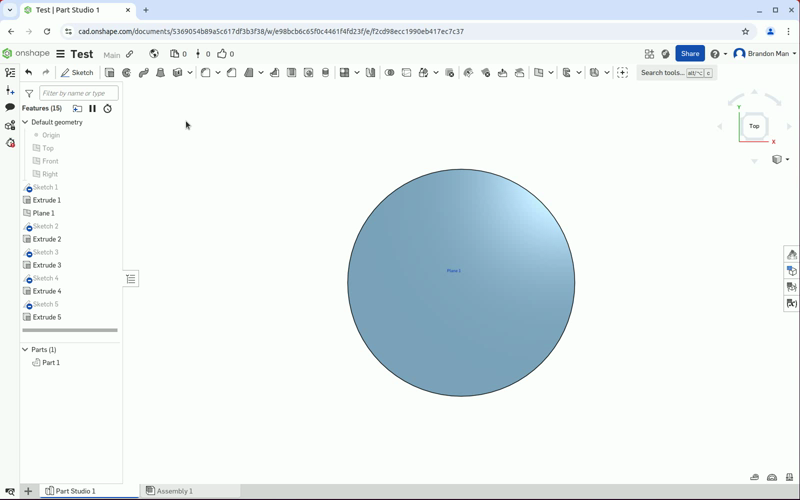
mouse_move(73, 189)
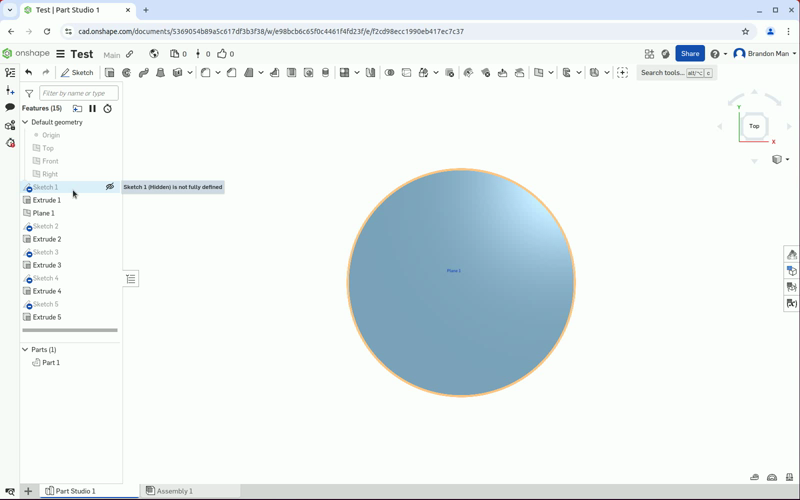
click(73, 189)
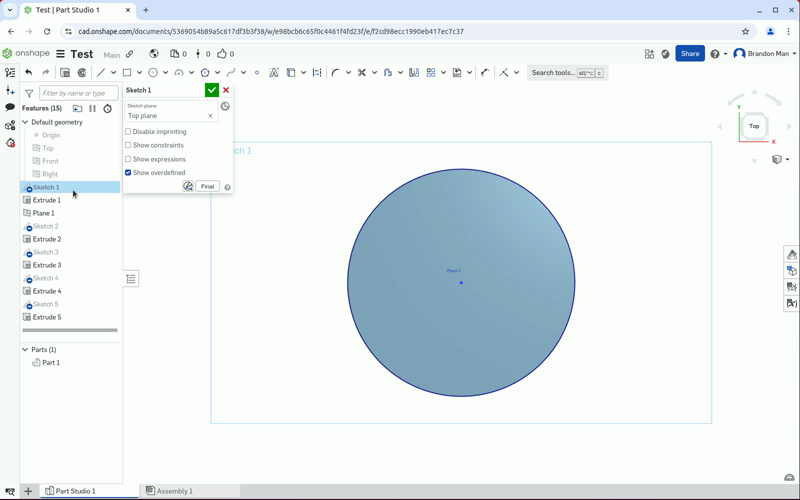
mouse_move(229, 92)
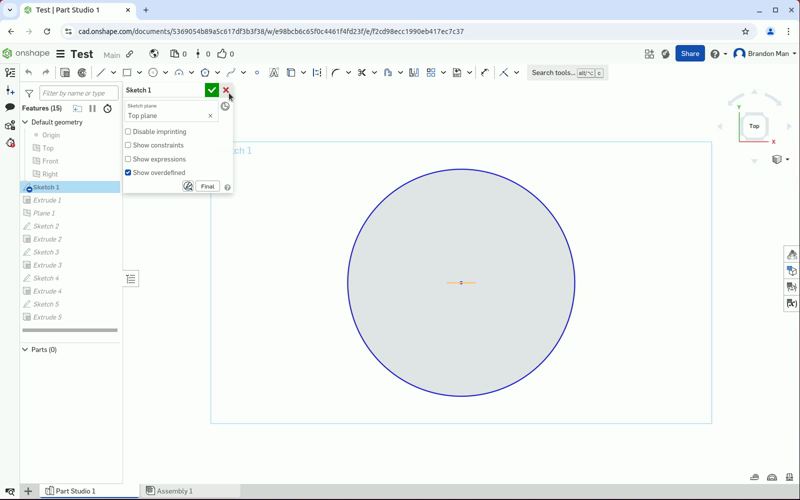
click(229, 92)
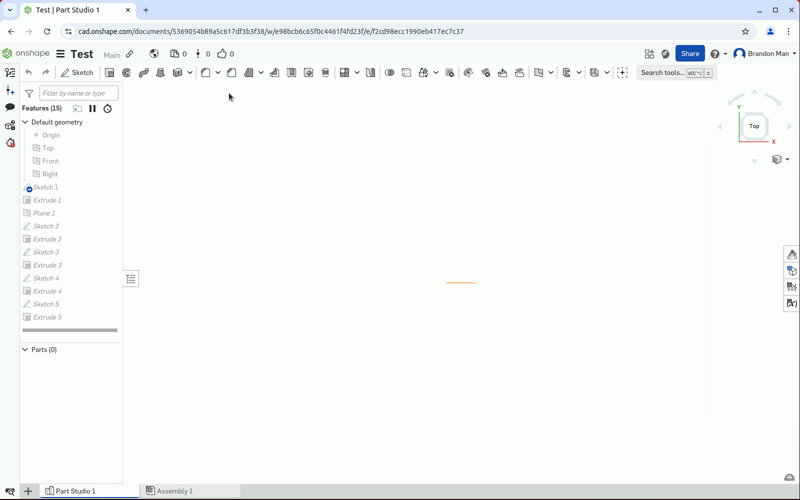
key(shift+s)
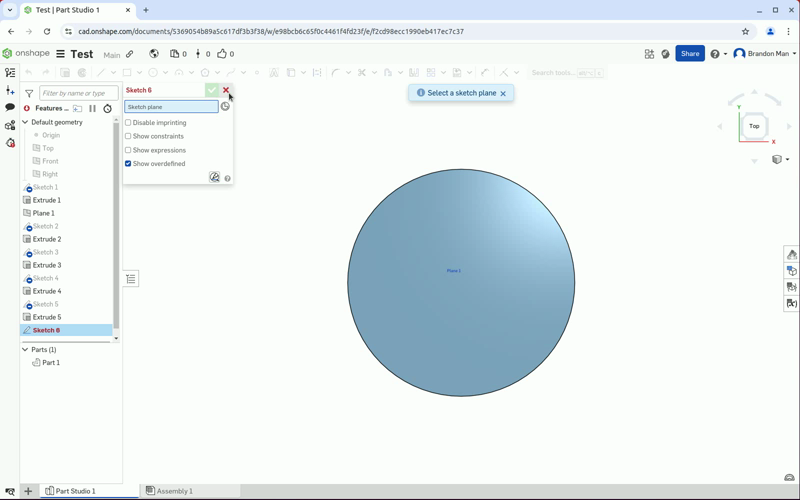
mouse_move(69, 215)
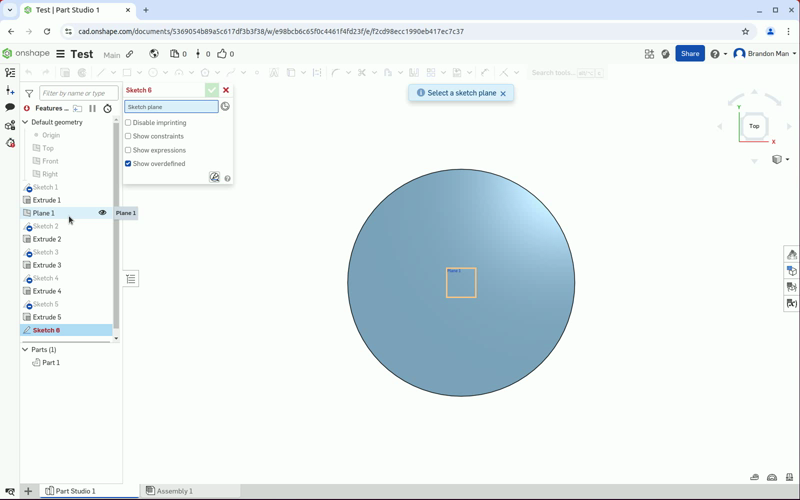
click(69, 215)
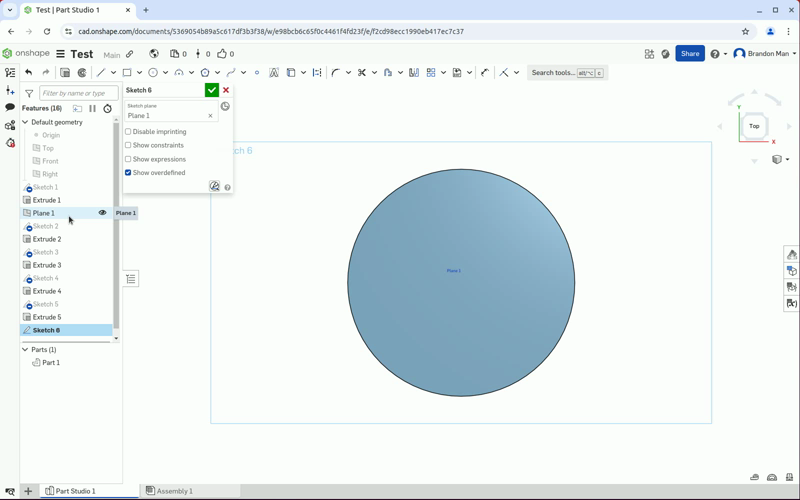
mouse_move(73, 352)
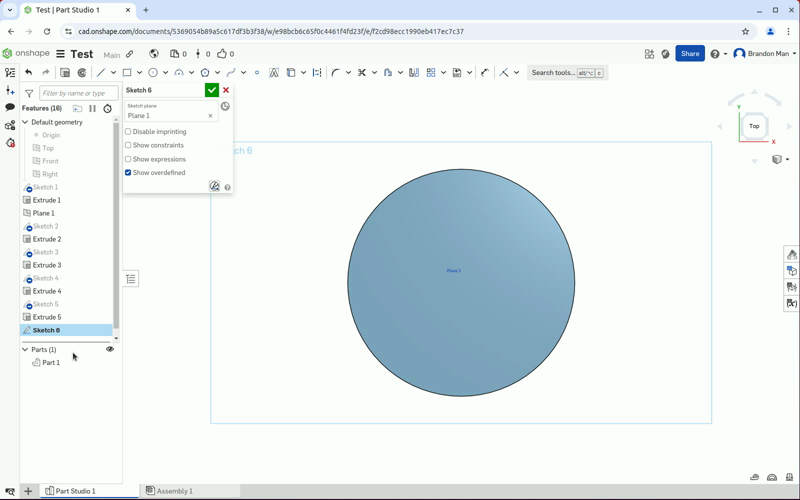
key(y)
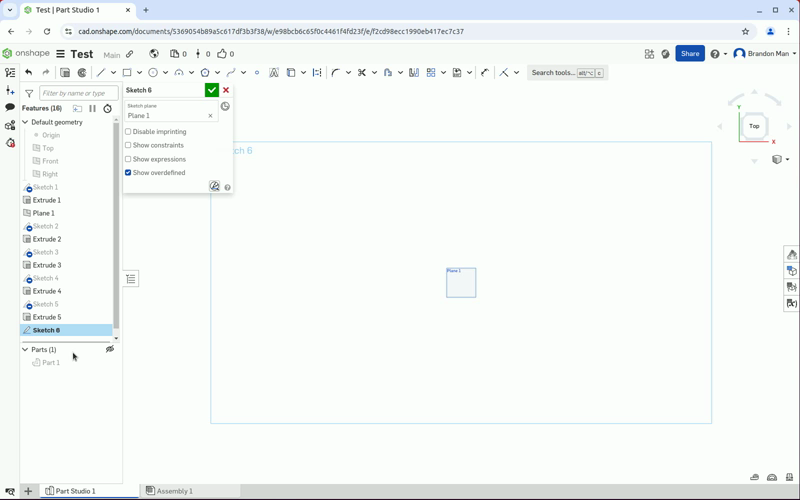
key(c)
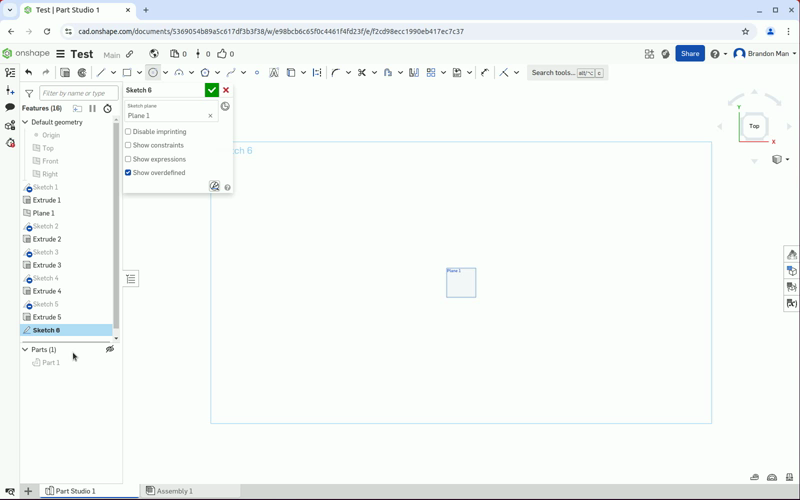
key_down(shift)
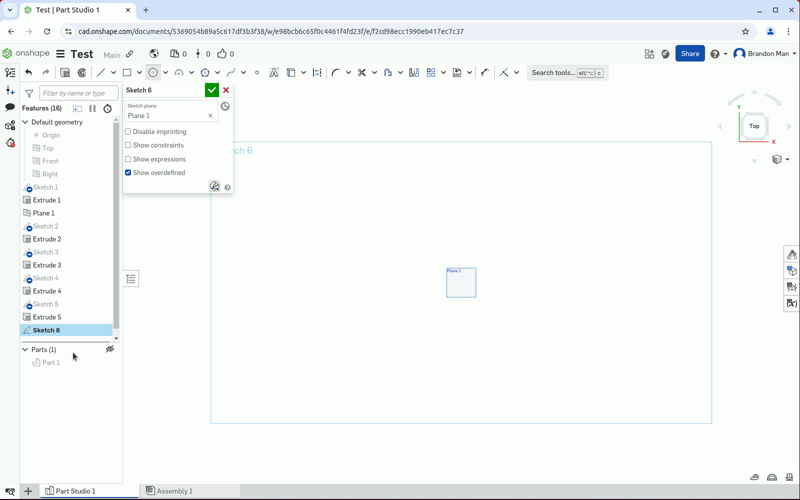
mouse_move(460, 298)
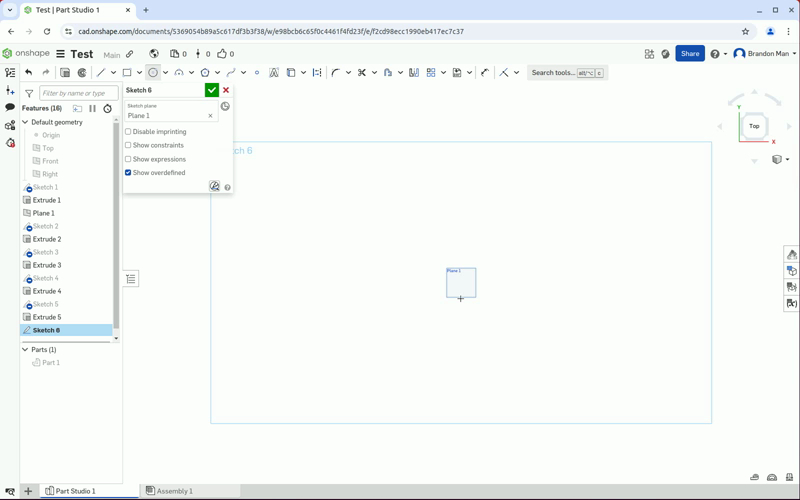
click(460, 298)
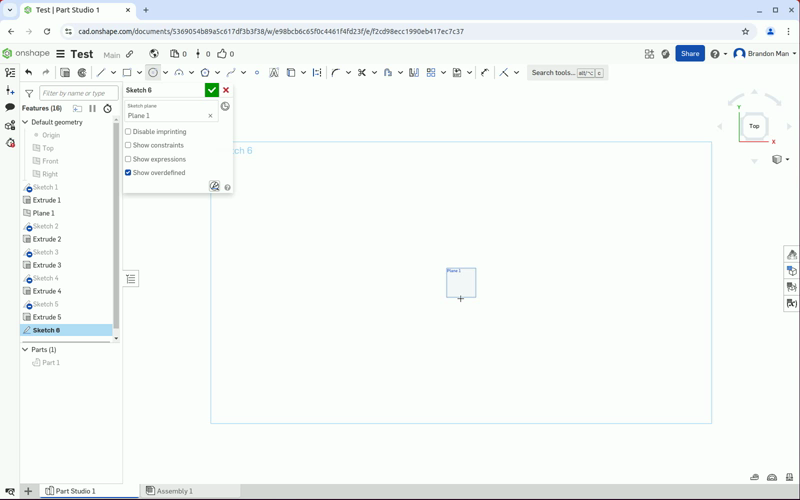
key_up(shift)
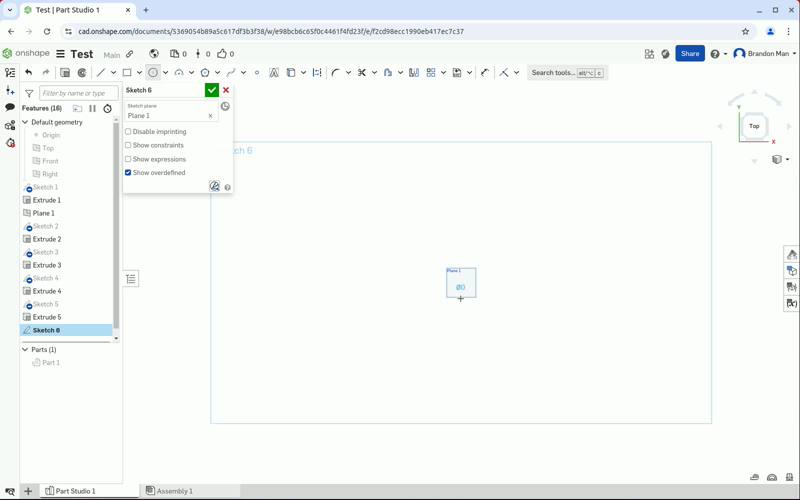
mouse_move(463, 298)
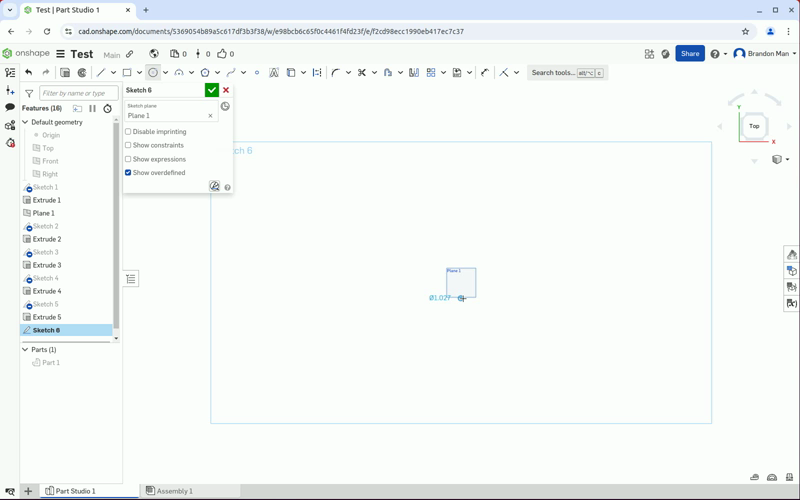
scroll(6)
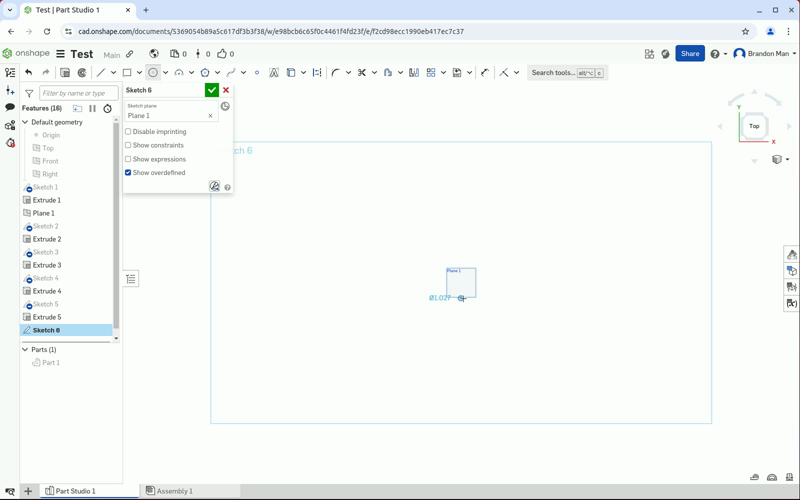
scroll(6)
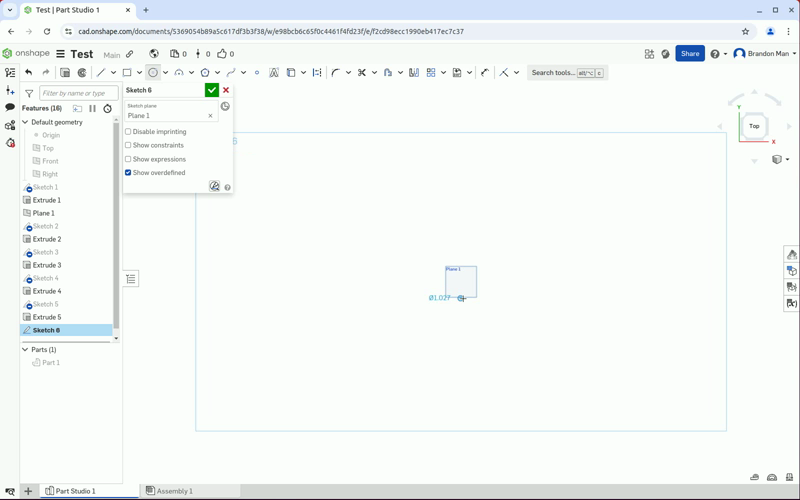
scroll(6)
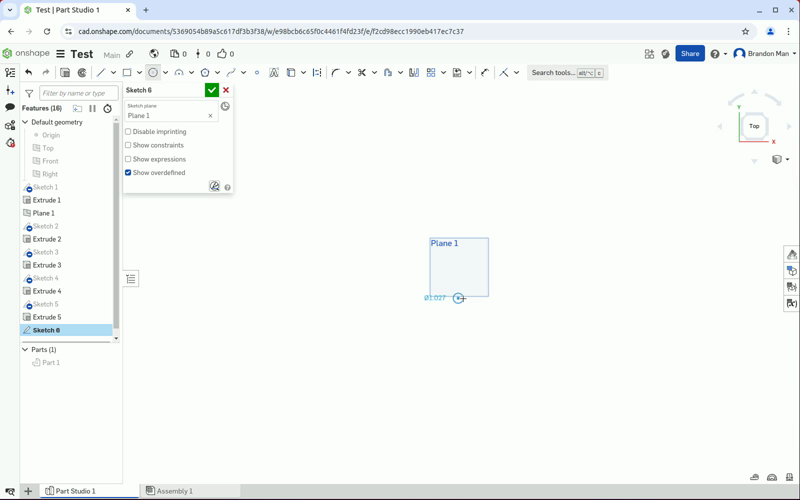
scroll(6)
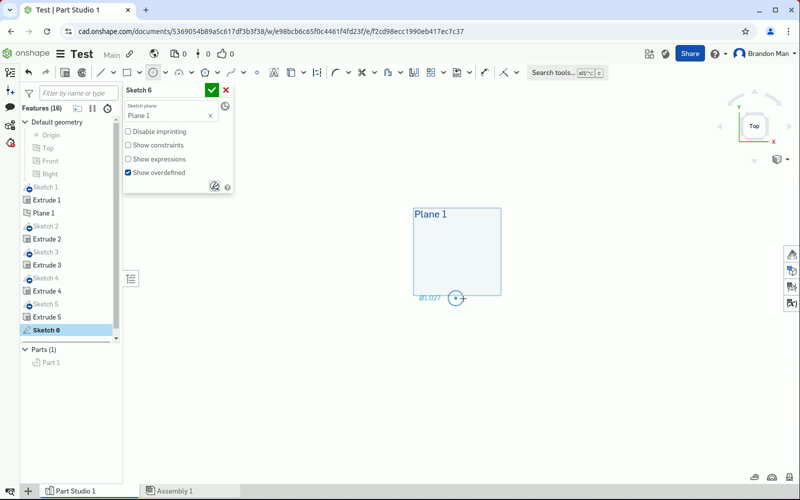
scroll(6)
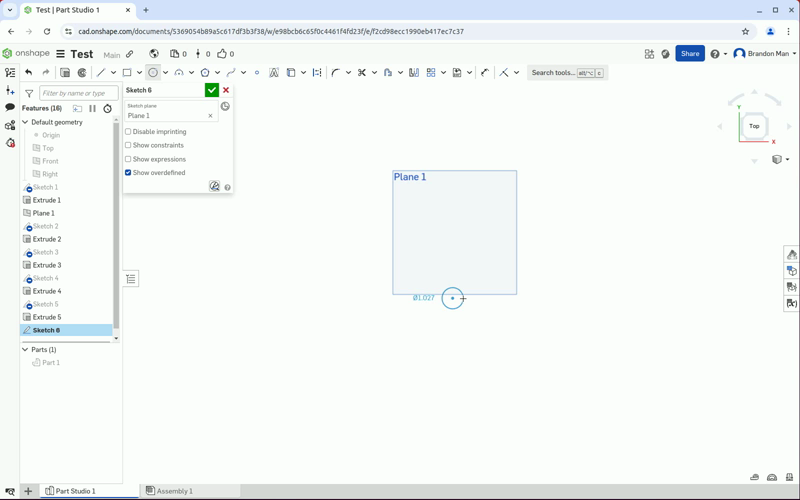
scroll(6)
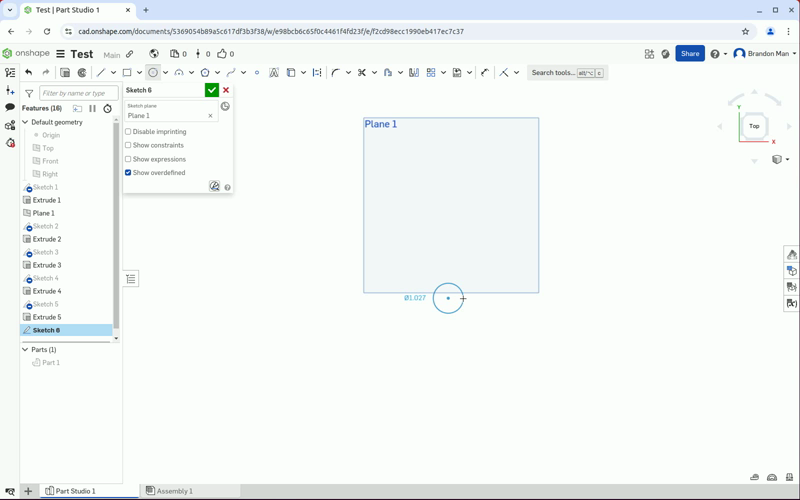
scroll(6)
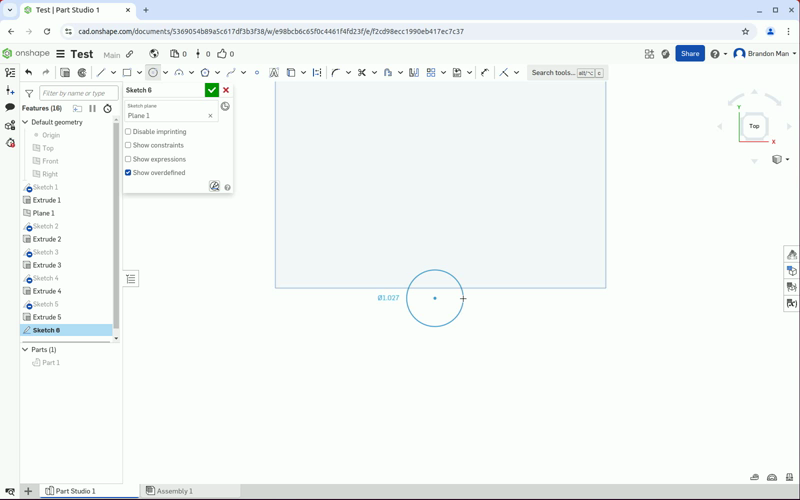
click(463, 298)
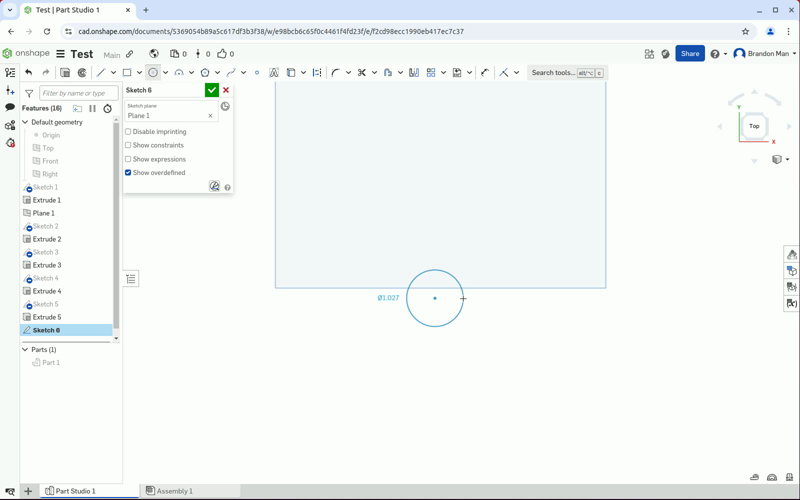
scroll(-6)
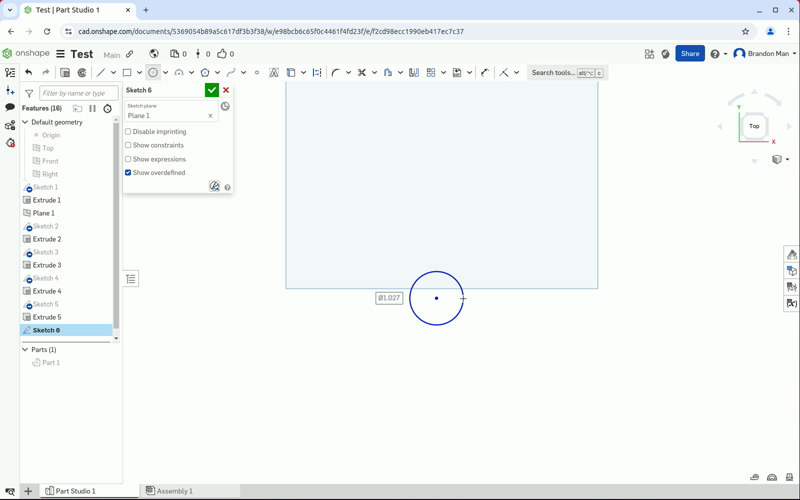
scroll(-6)
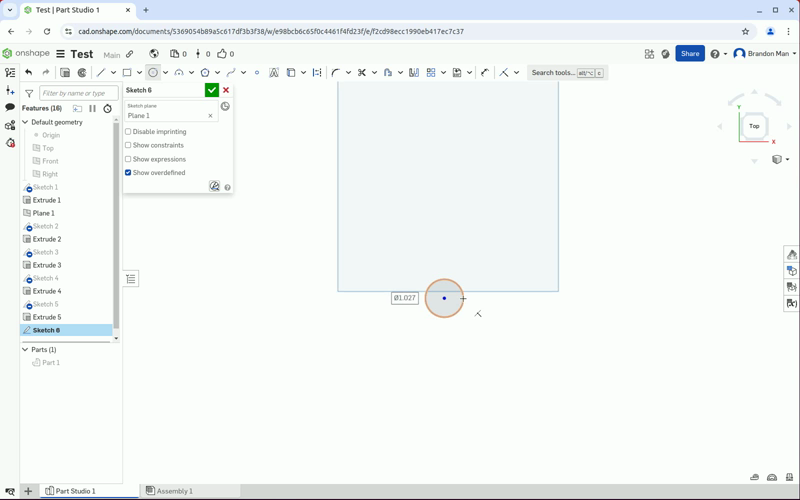
scroll(-6)
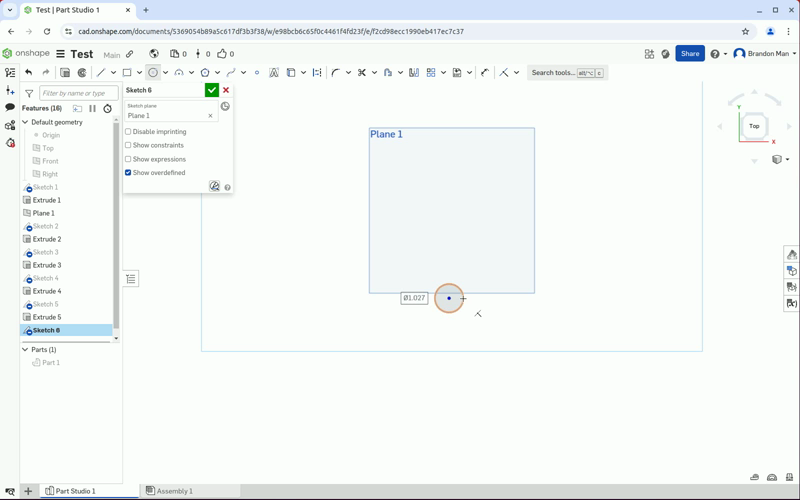
scroll(-6)
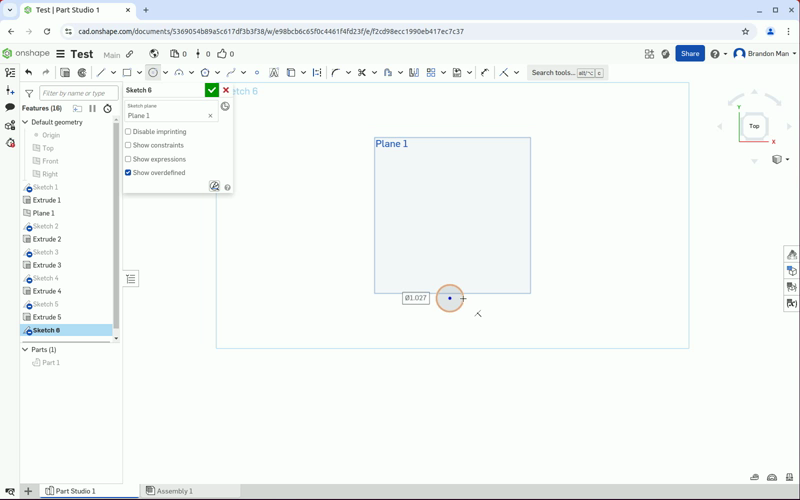
scroll(-6)
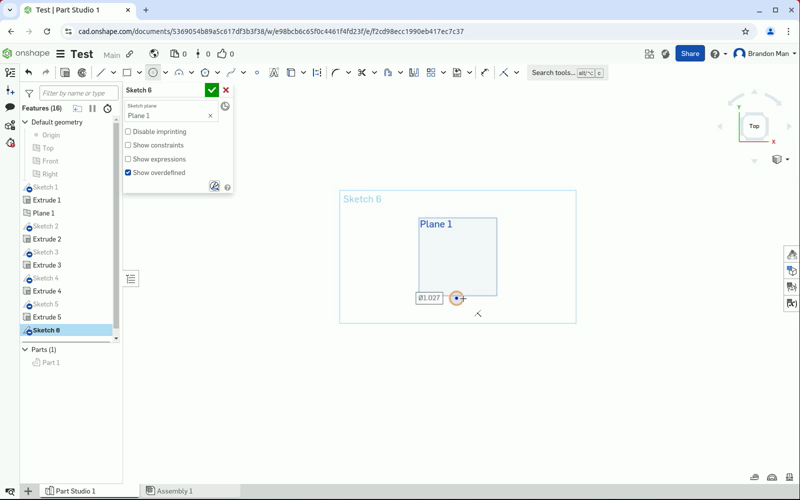
scroll(-6)
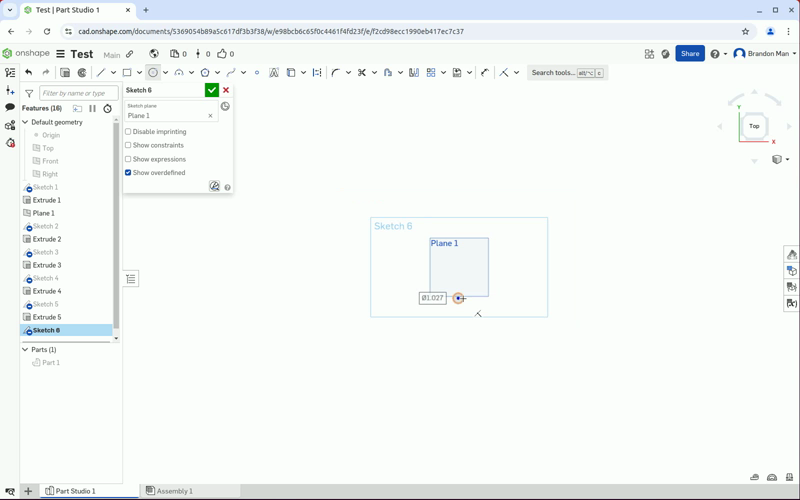
scroll(-6)
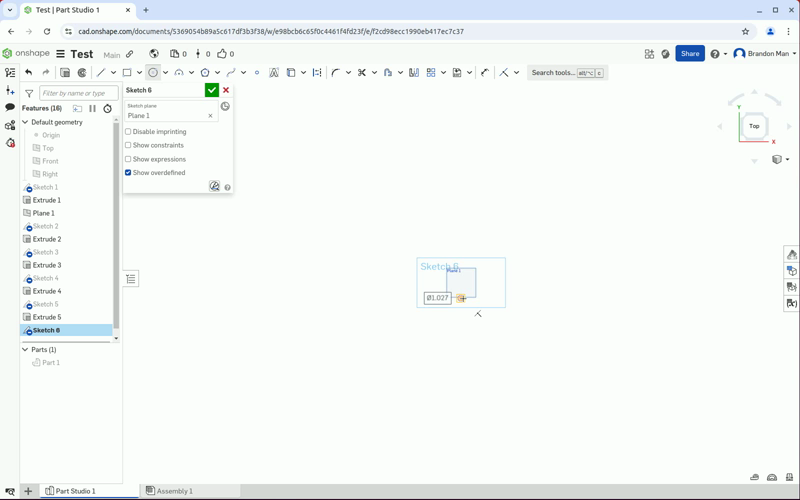
key(esc)
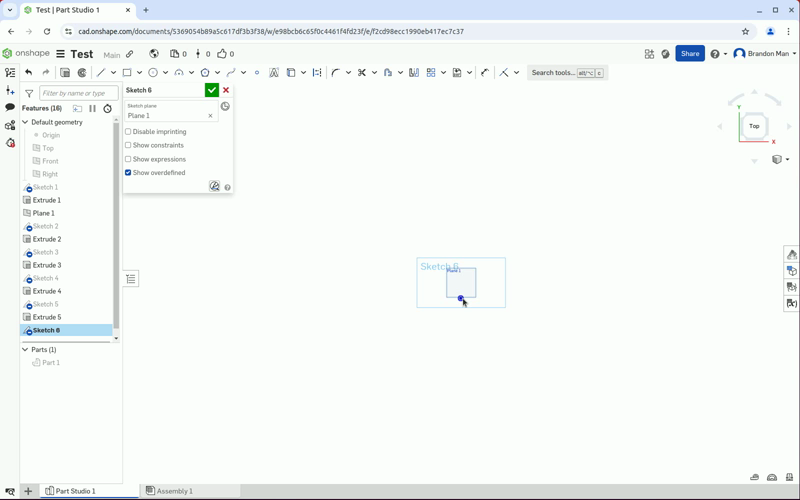
mouse_move(462, 298)
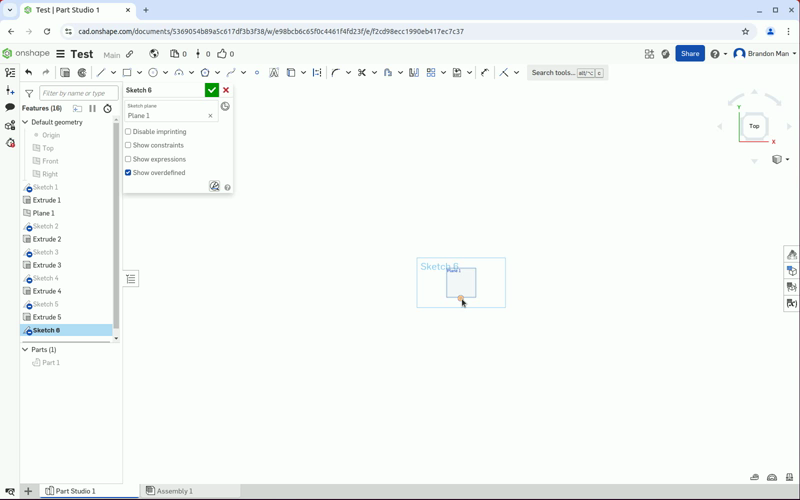
scroll(6)
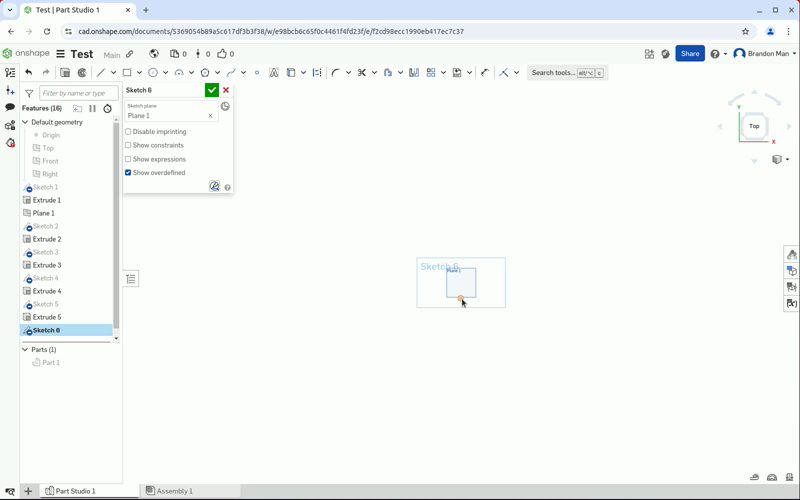
scroll(6)
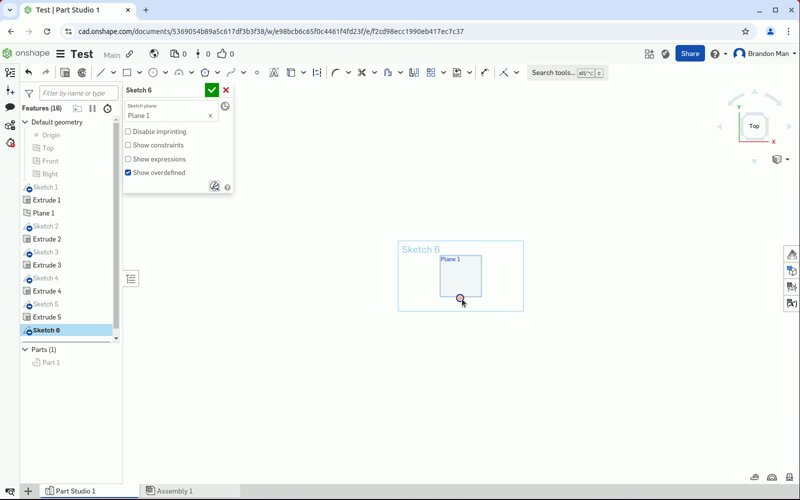
scroll(6)
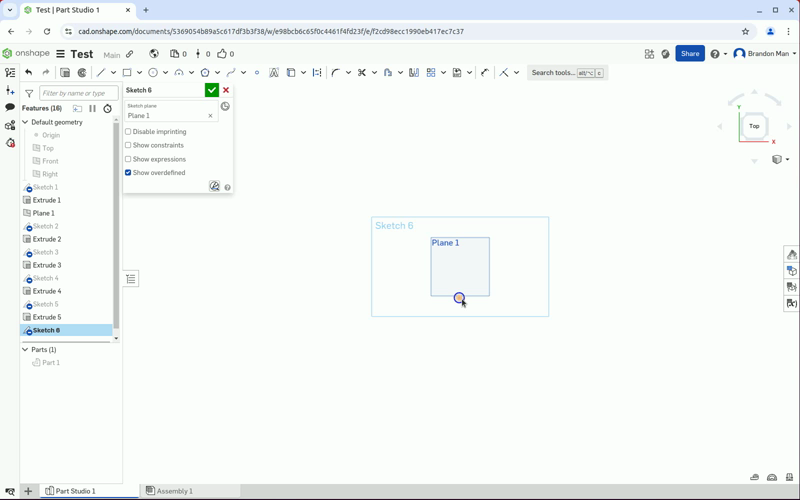
scroll(6)
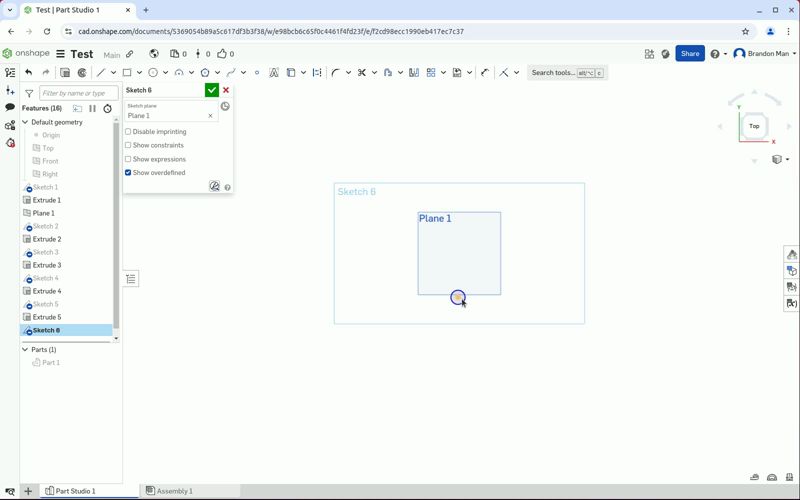
scroll(6)
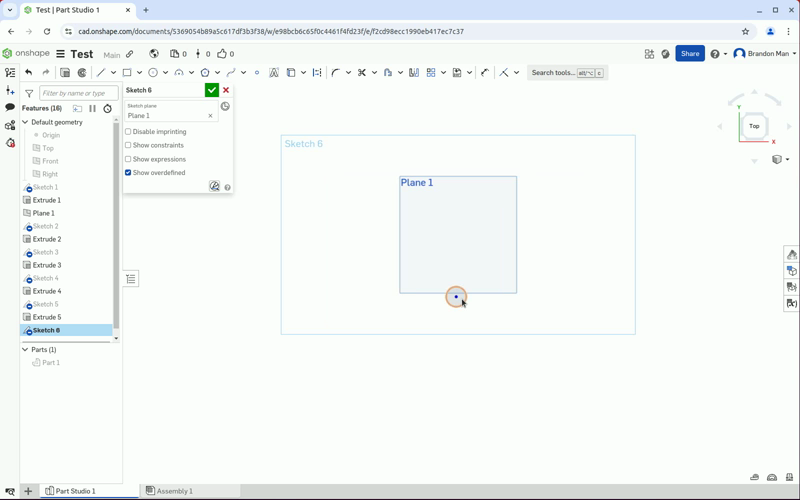
scroll(6)
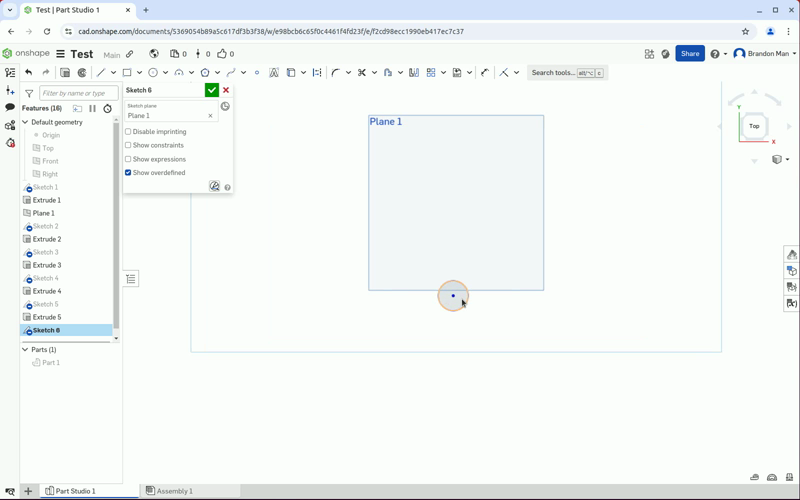
scroll(6)
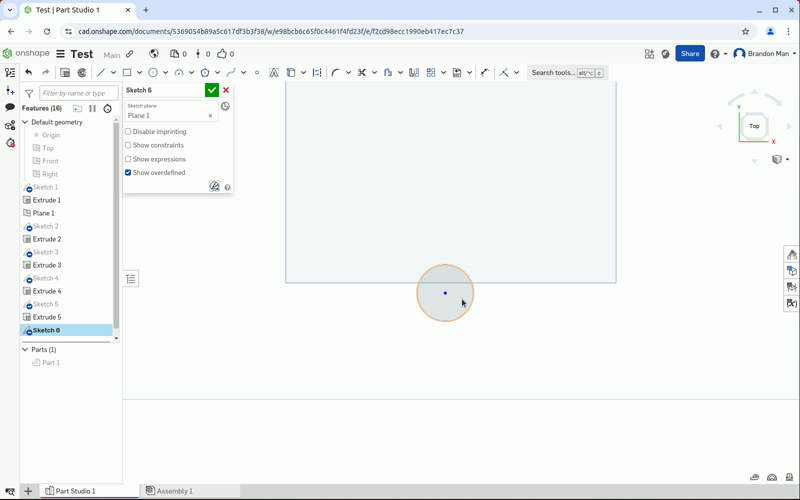
click(462, 298)
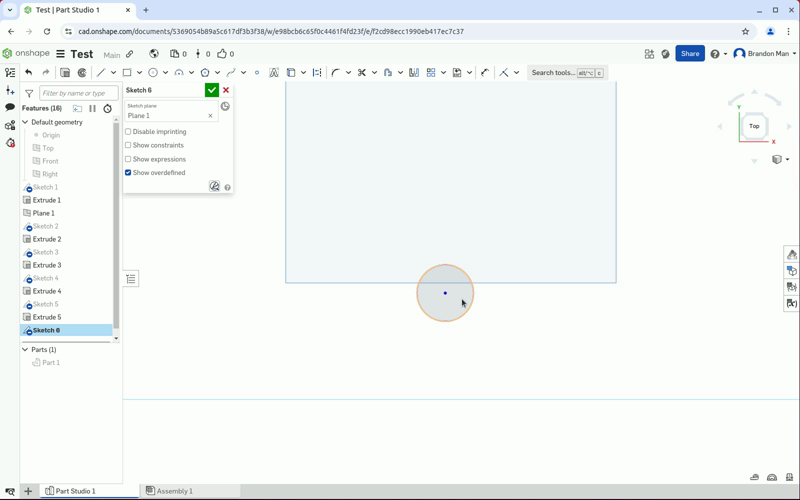
scroll(-6)
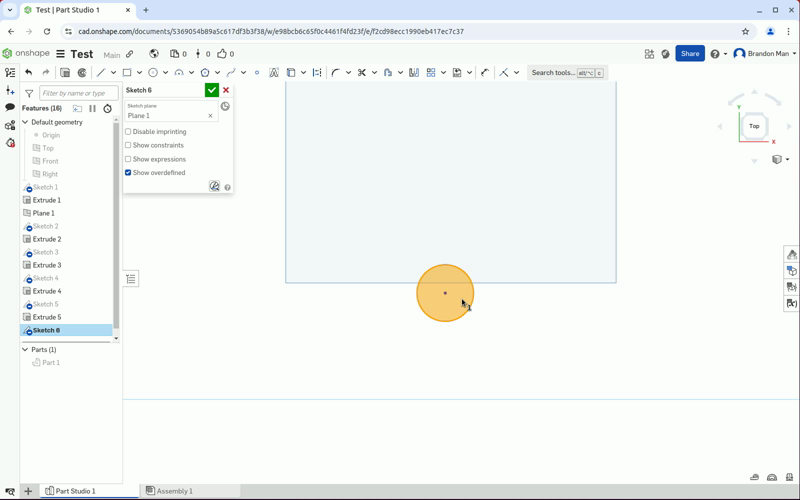
scroll(-6)
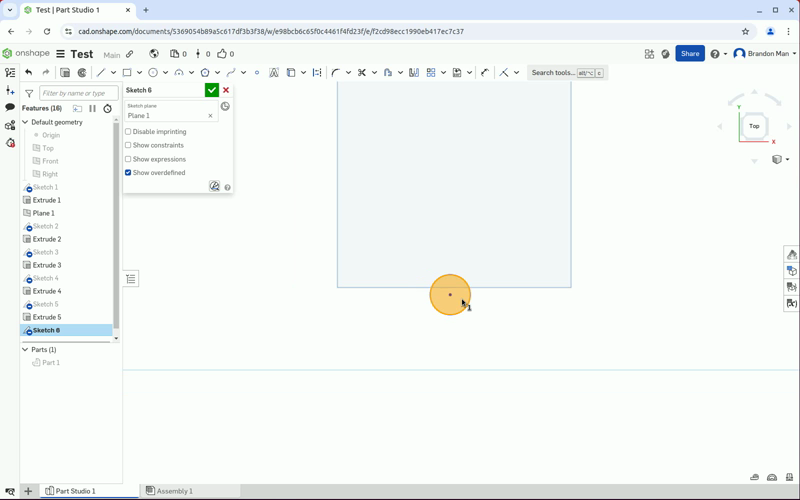
scroll(-6)
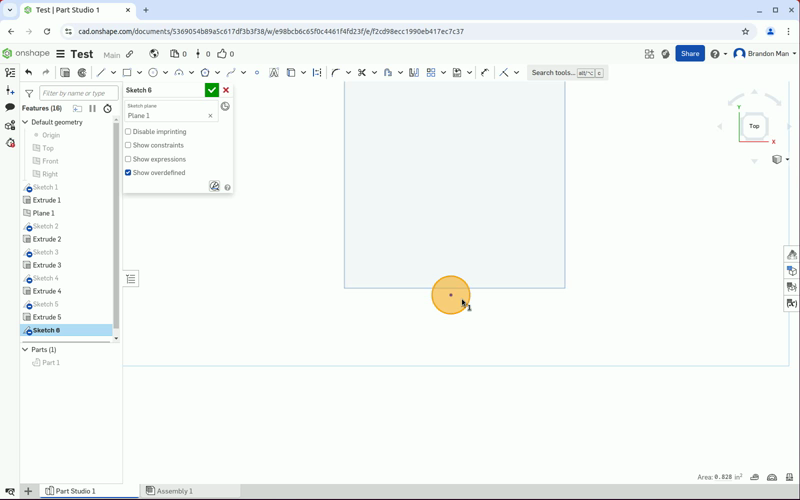
scroll(-6)
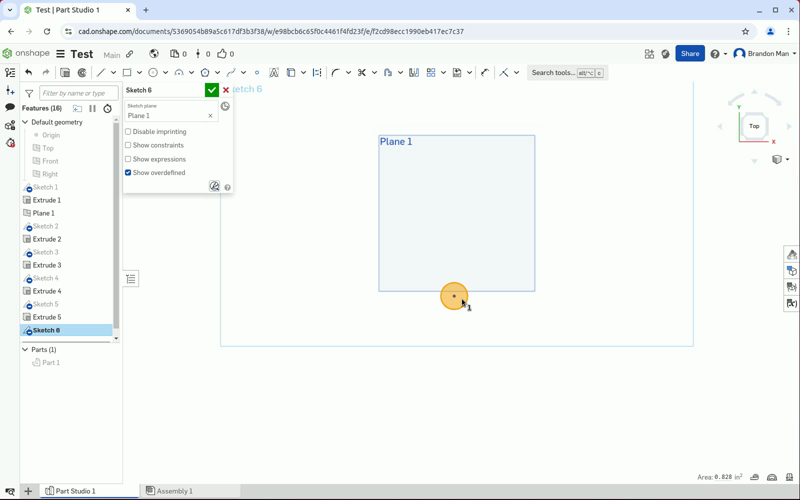
scroll(-6)
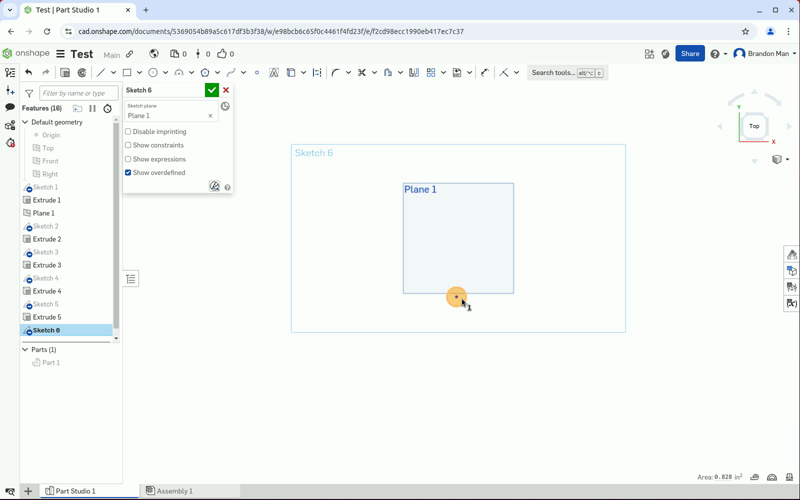
scroll(-6)
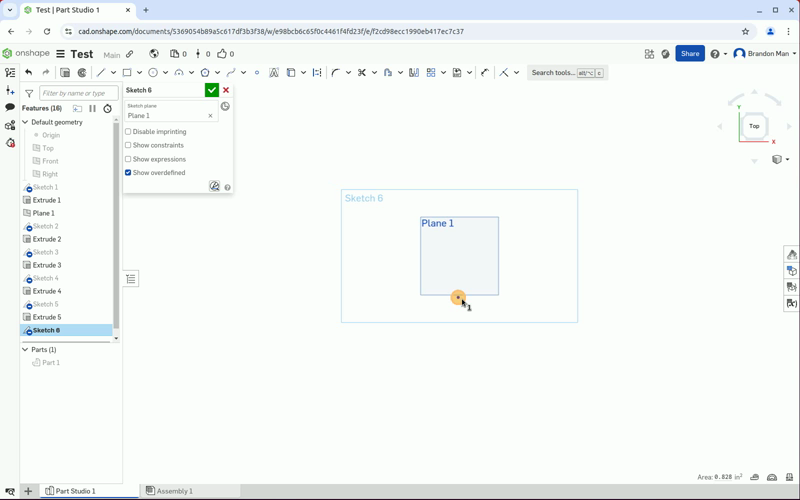
scroll(-6)
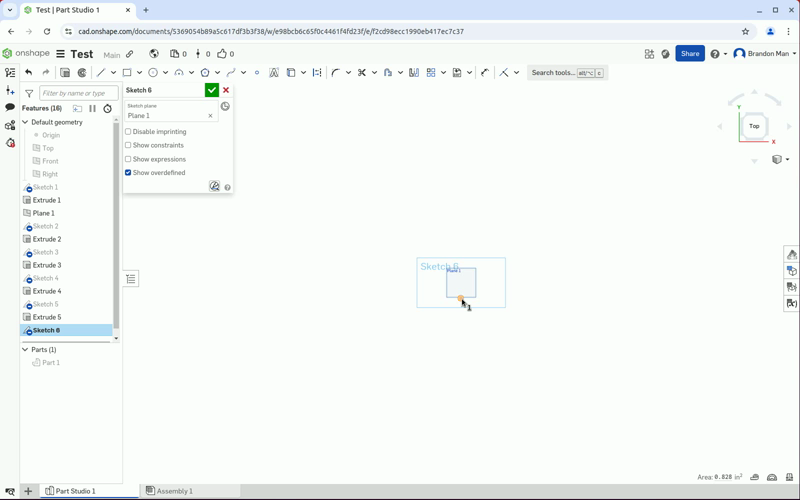
mouse_move(73, 352)
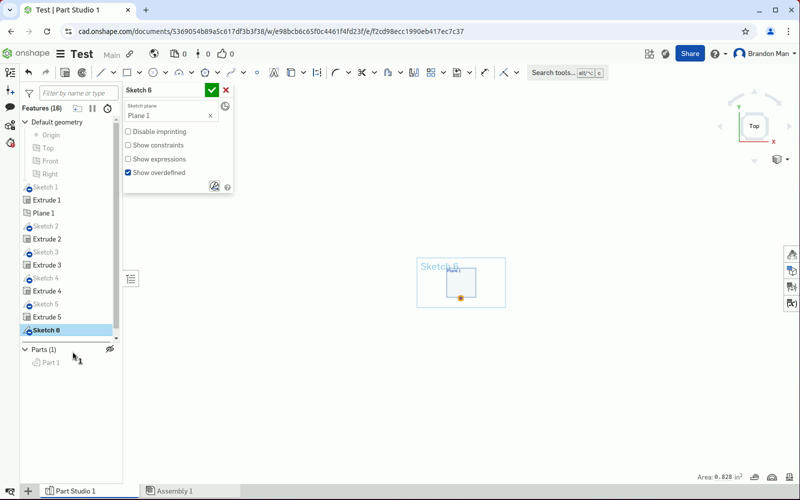
key(shift+y)
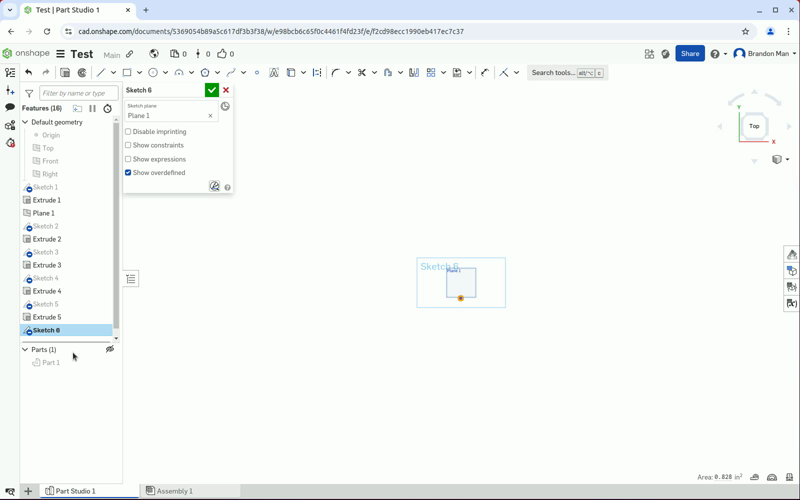
key(shift+e)
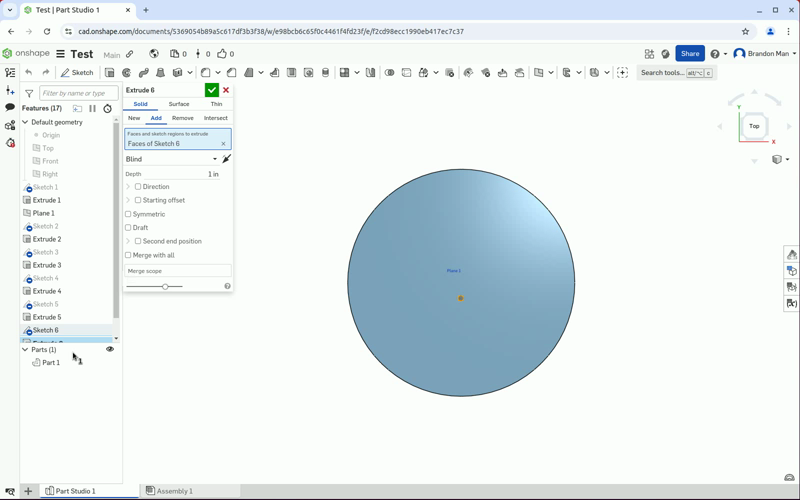
mouse_move(143, 106)
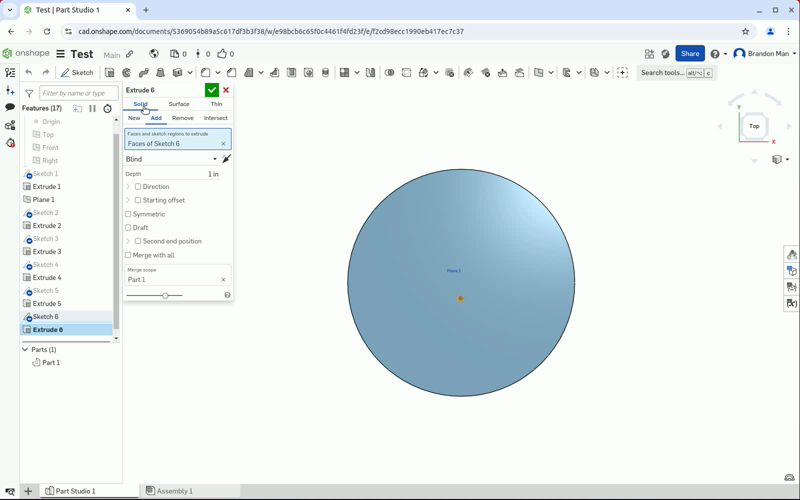
click(143, 106)
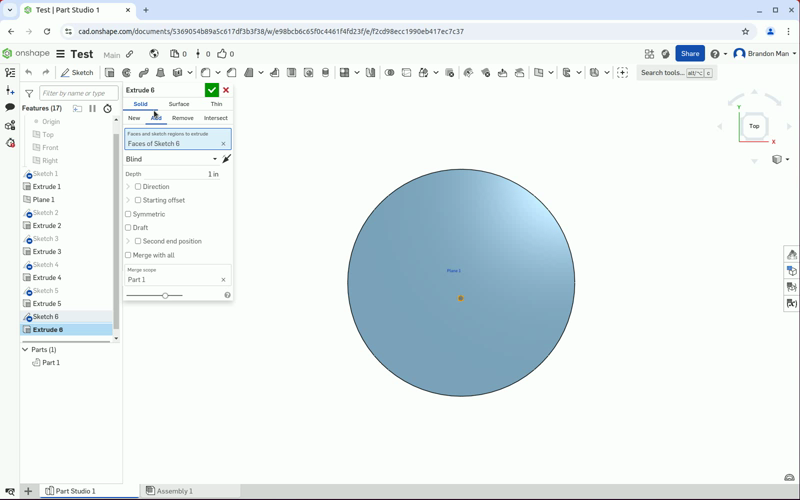
mouse_move(186, 120)
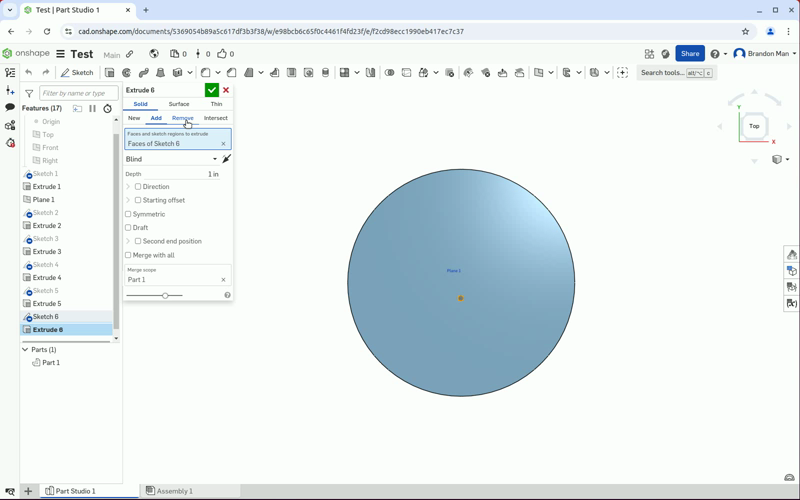
click(186, 120)
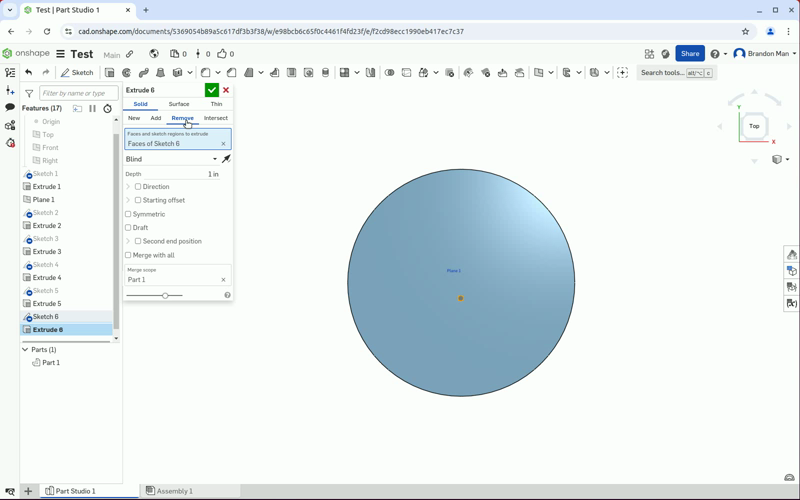
key(tab, 4)
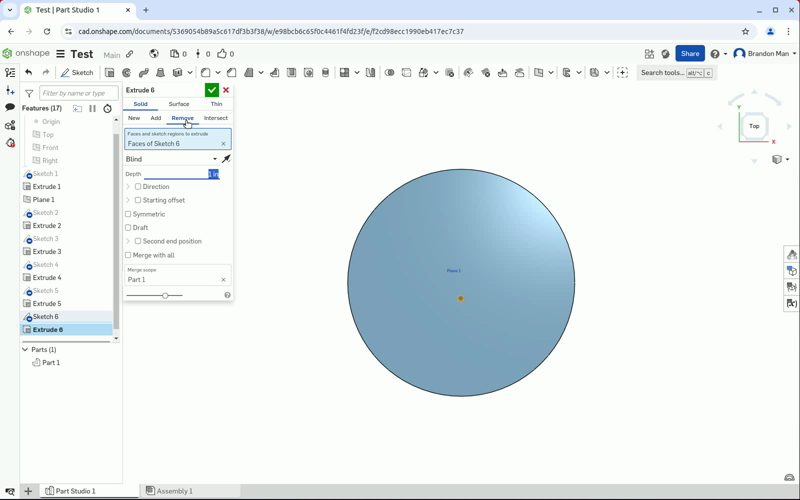
text(2.166)
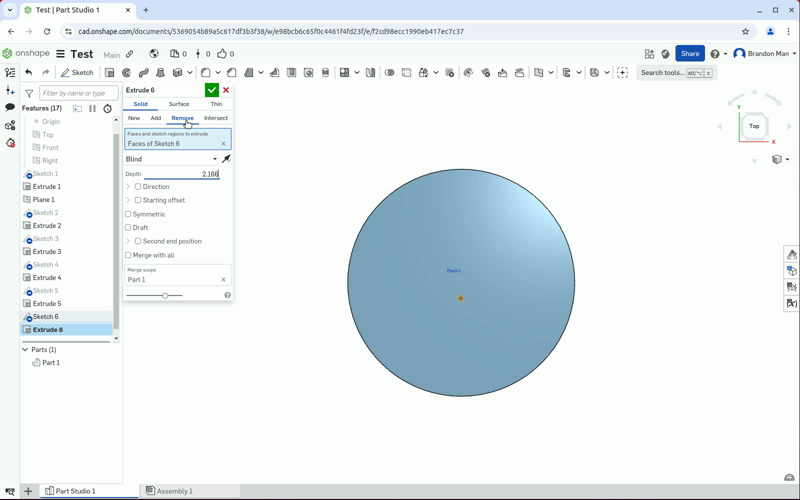
key(tab, 6)
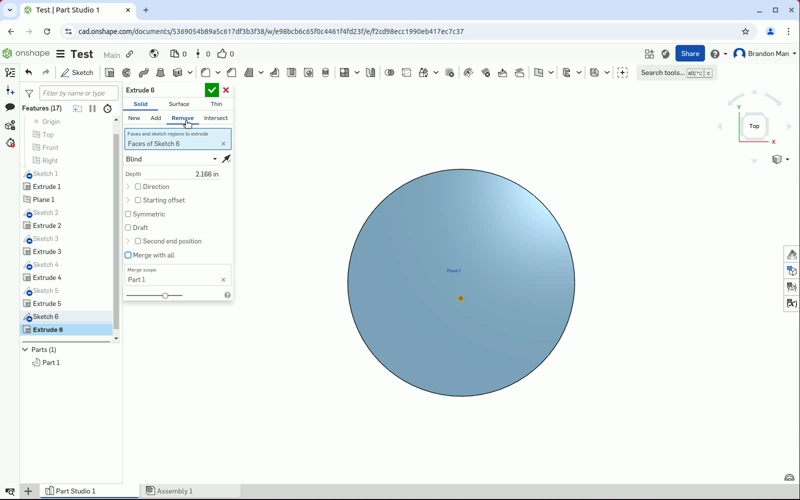
key(space)
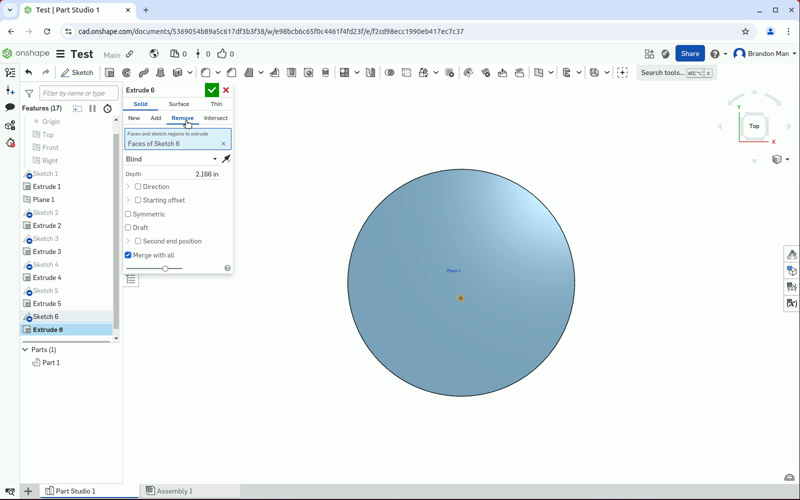
key(enter)
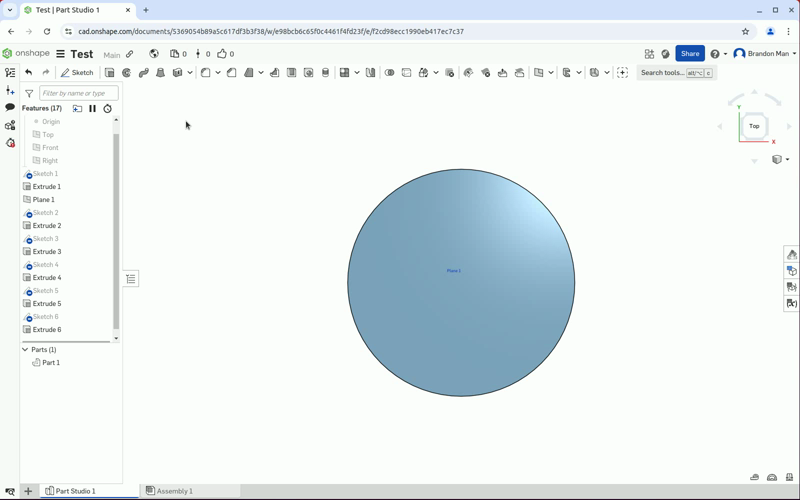
key(shift+h)
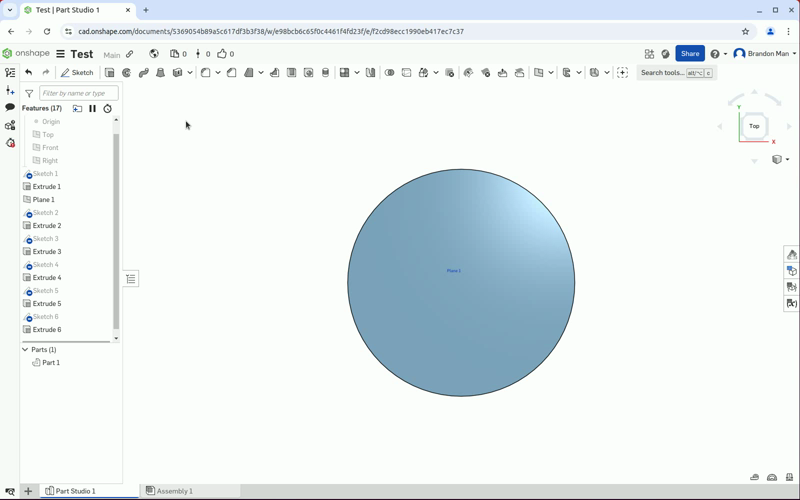
key(shift+h)
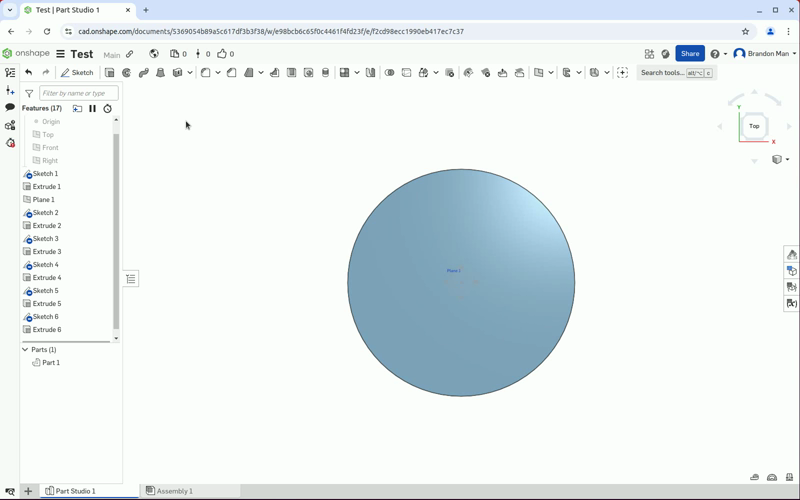
key(shift+7)
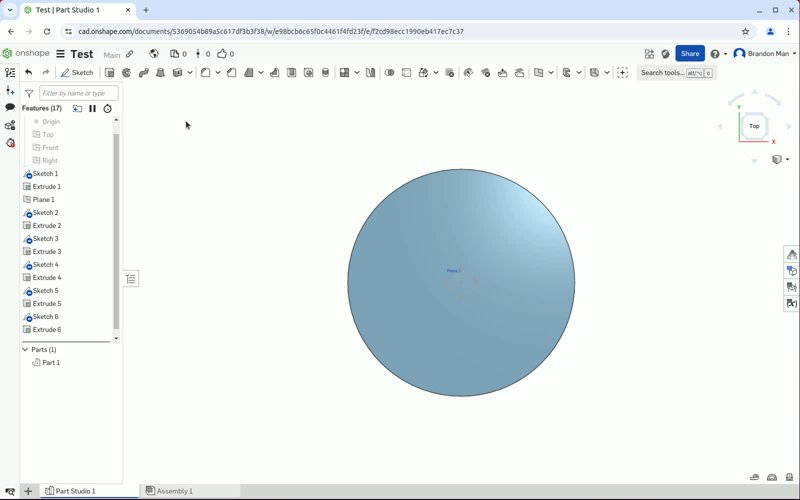
key(up, 3)
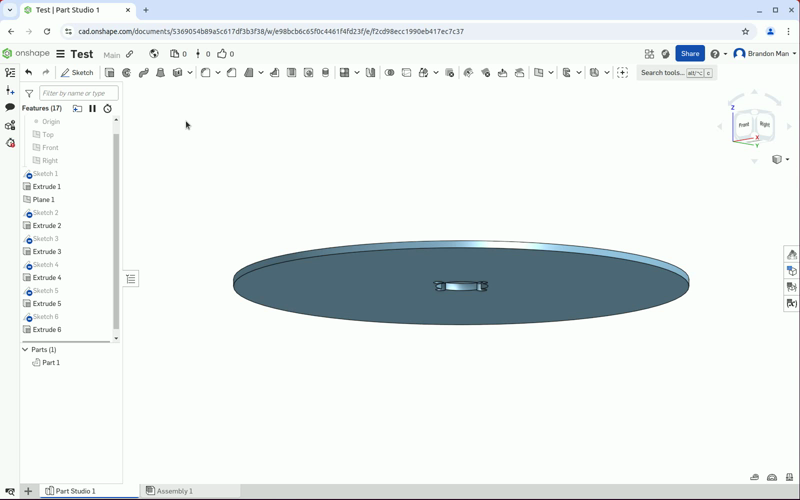
key(left, 3)
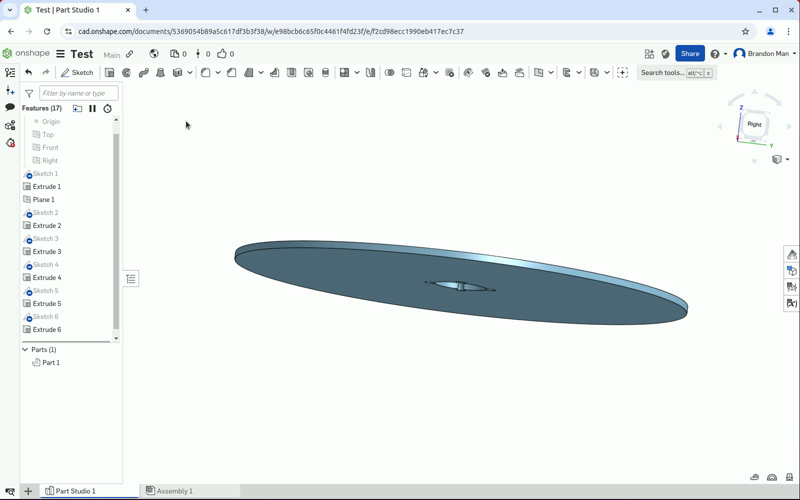
key(right, 3)
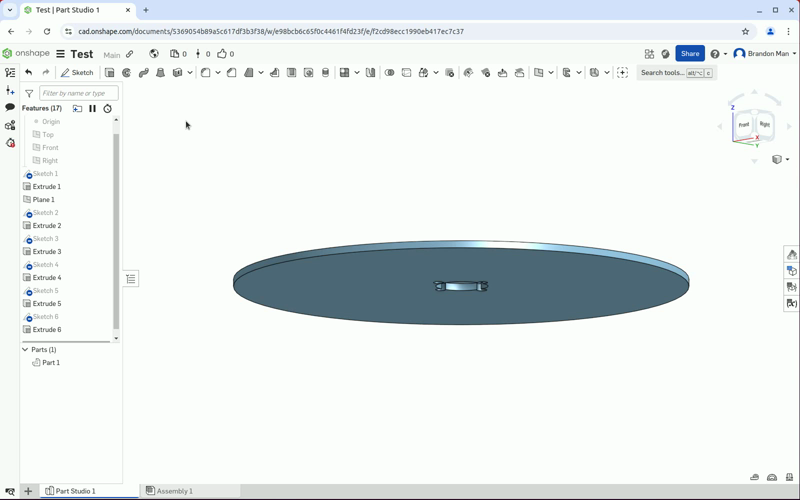
key(down, 3)
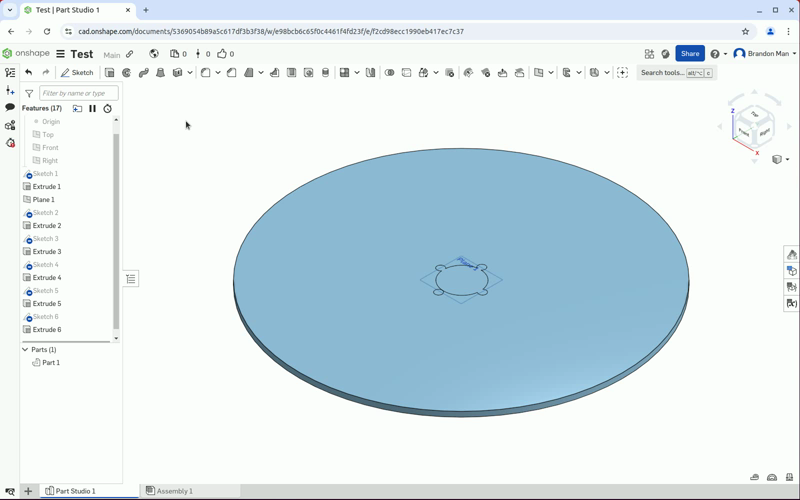
mouse_move(69, 176)
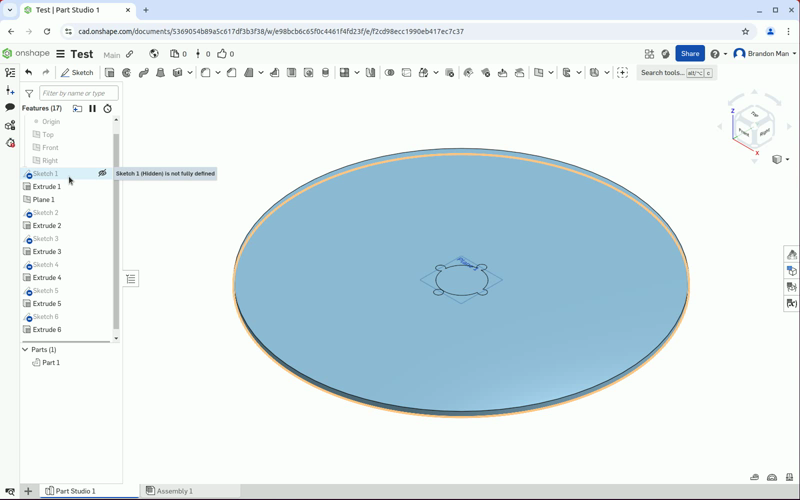
click(69, 176)